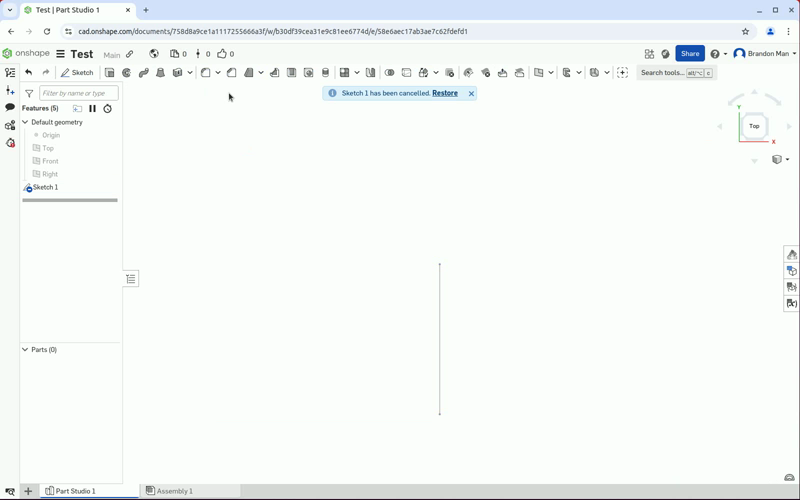
key(shift+h)
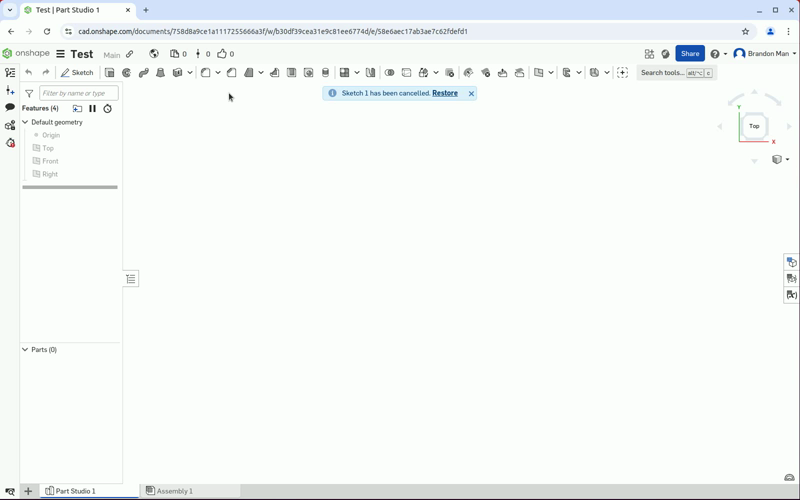
mouse_move(73, 352)
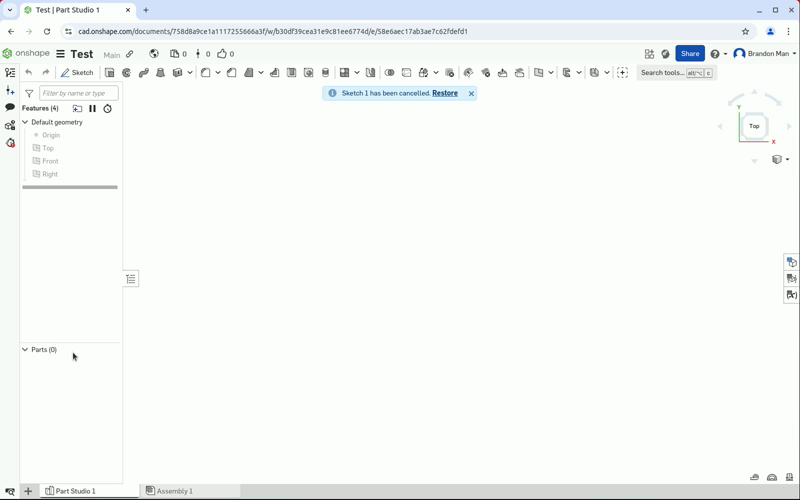
key(y)
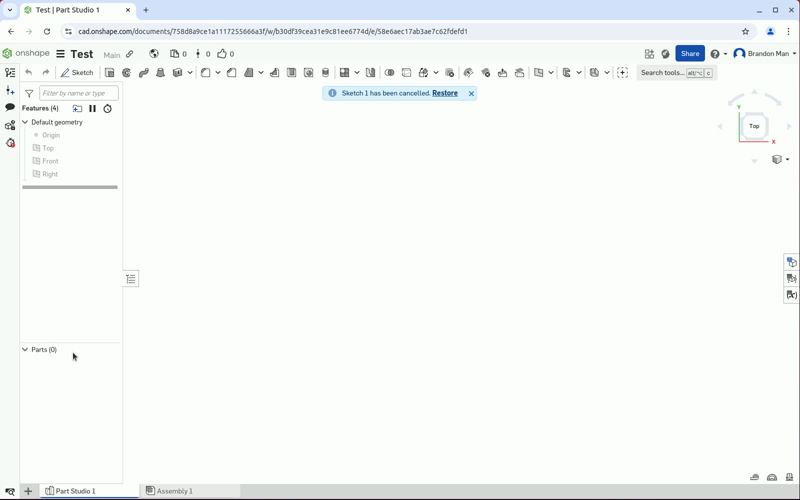
key(shift+p)
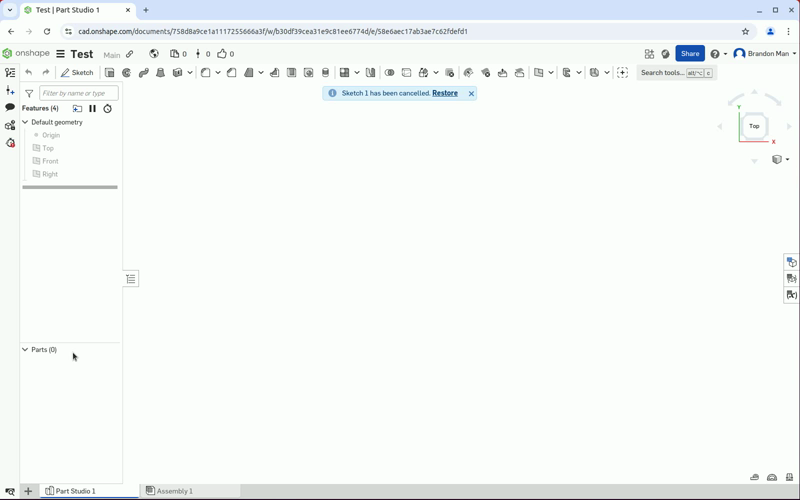
key(space)
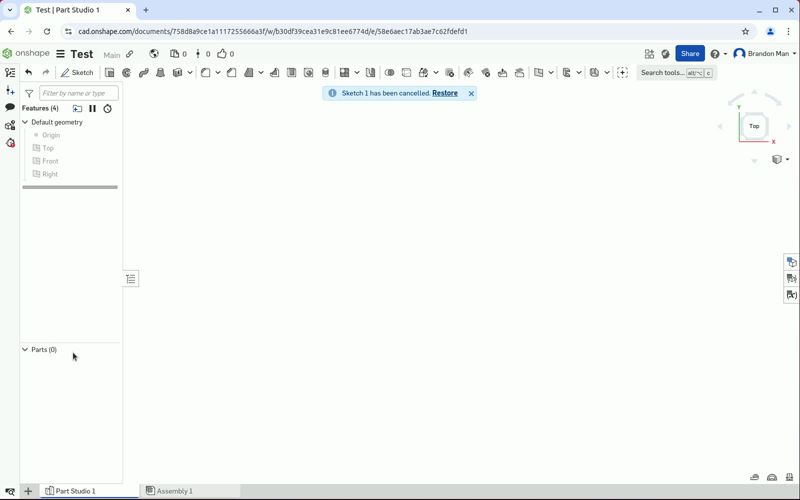
key_down(shift)
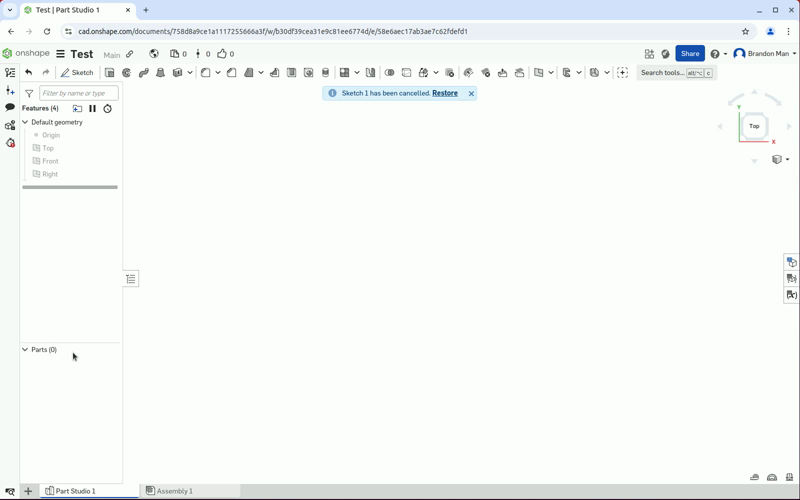
key(up)
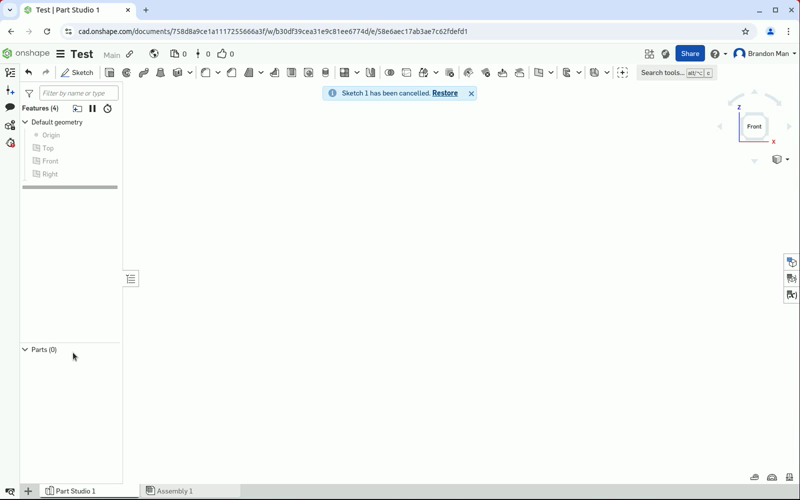
key_up(shift)
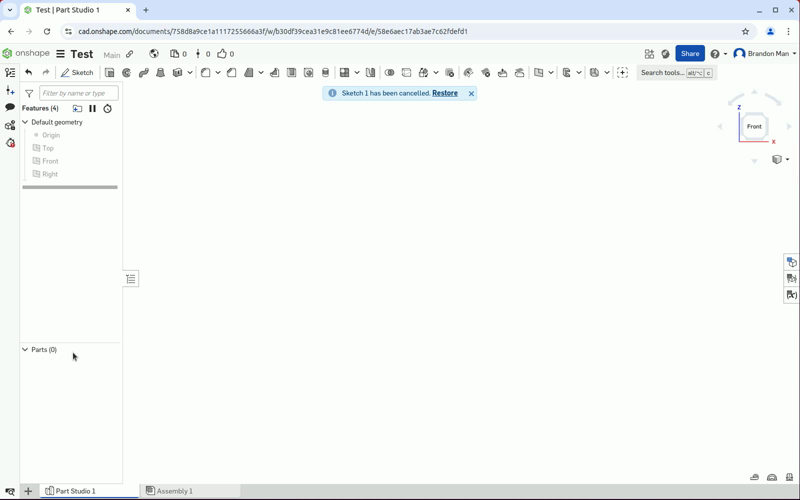
mouse_move(73, 352)
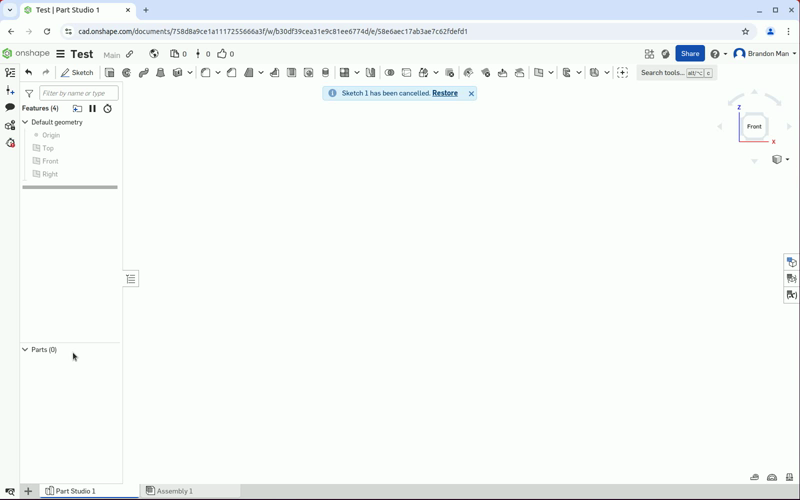
key(shift+y)
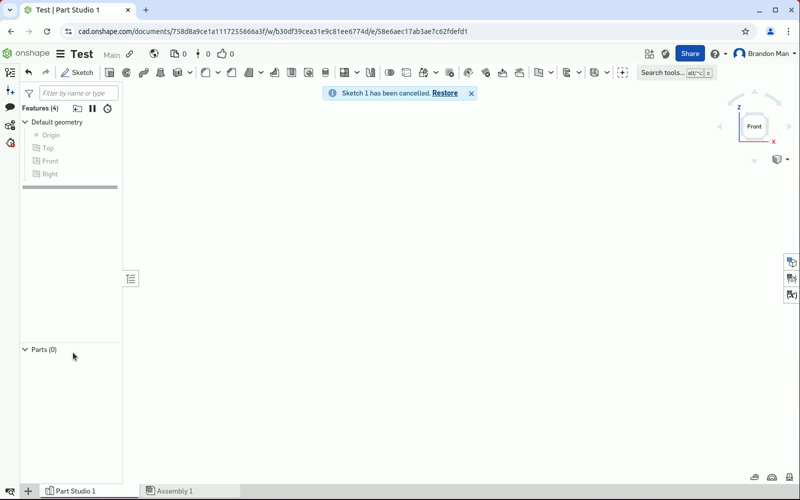
key(shift+s)
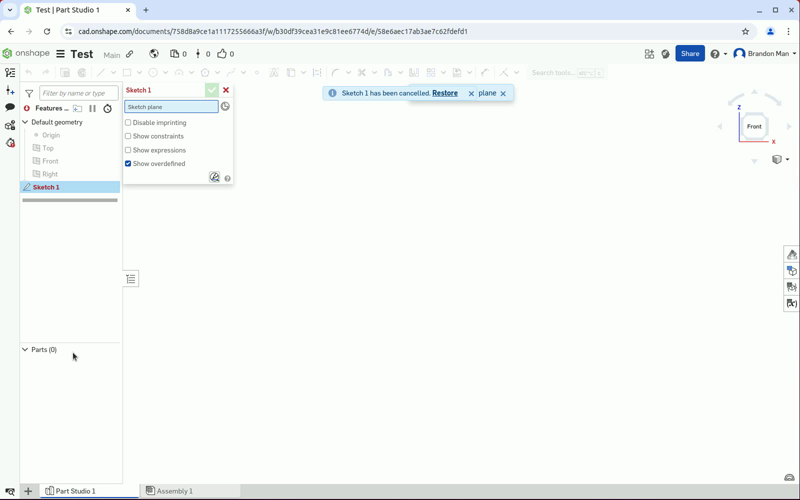
mouse_move(73, 163)
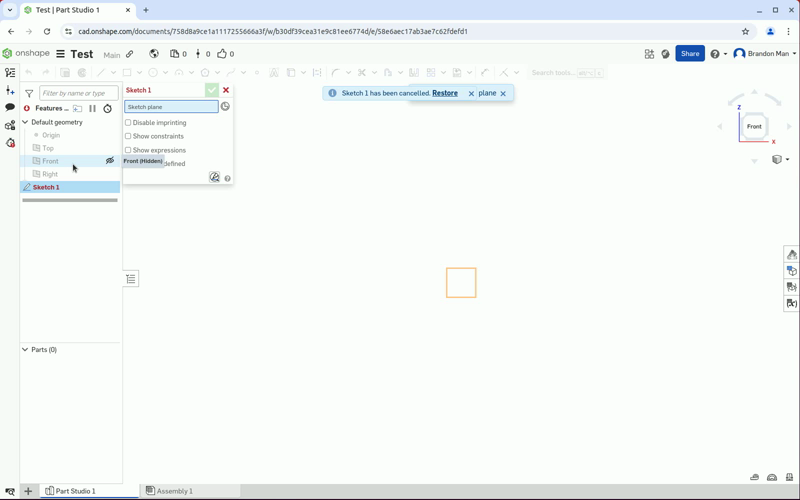
click(73, 163)
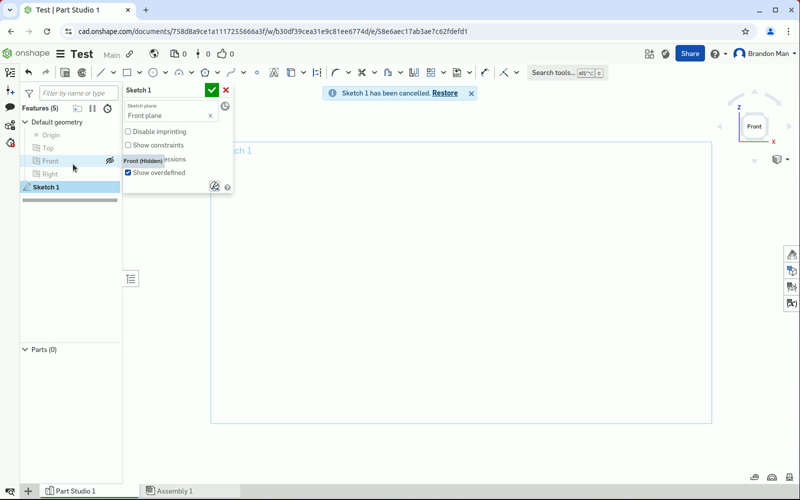
mouse_move(73, 352)
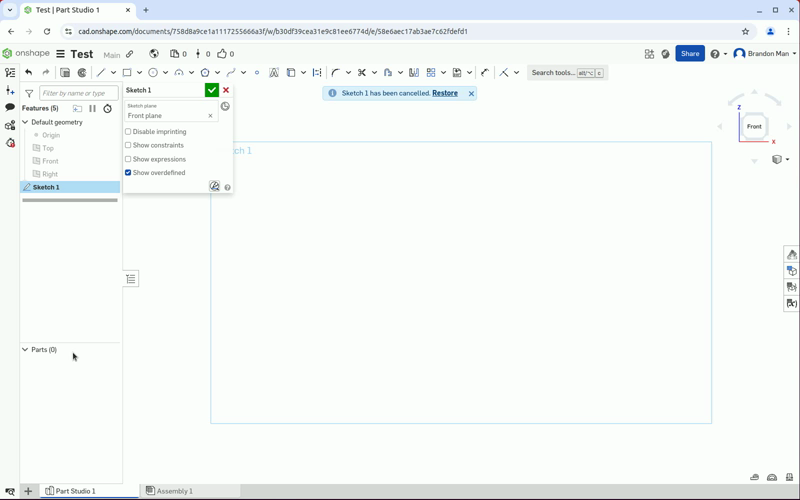
key(y)
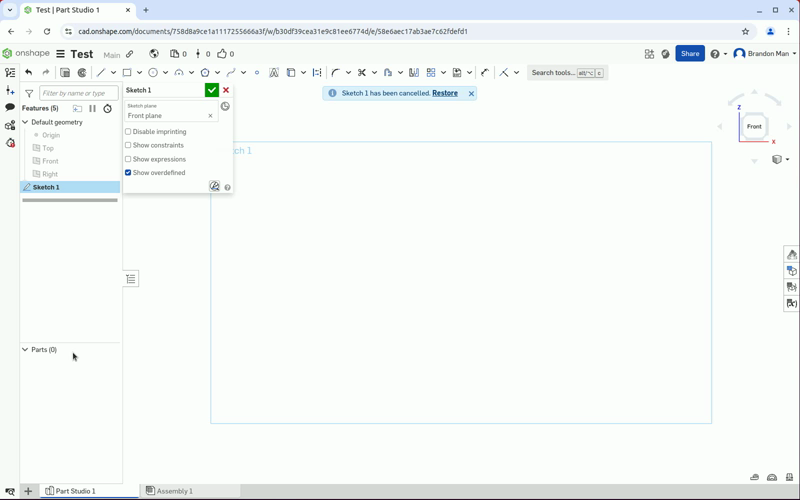
key(l)
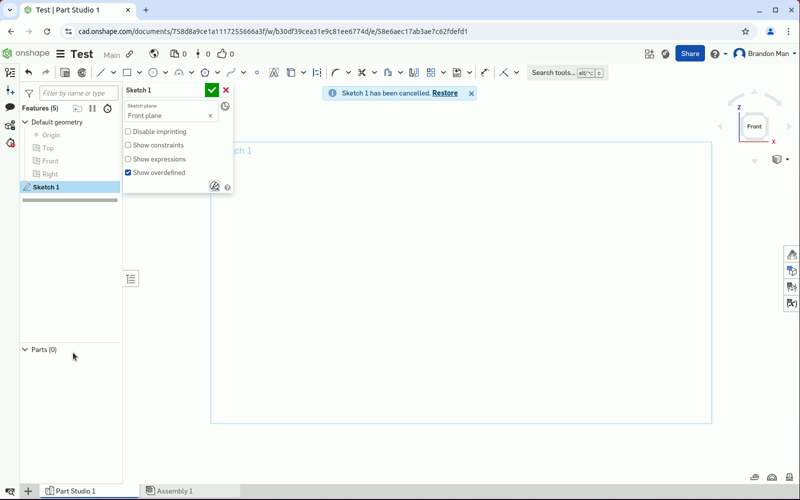
key_down(shift)
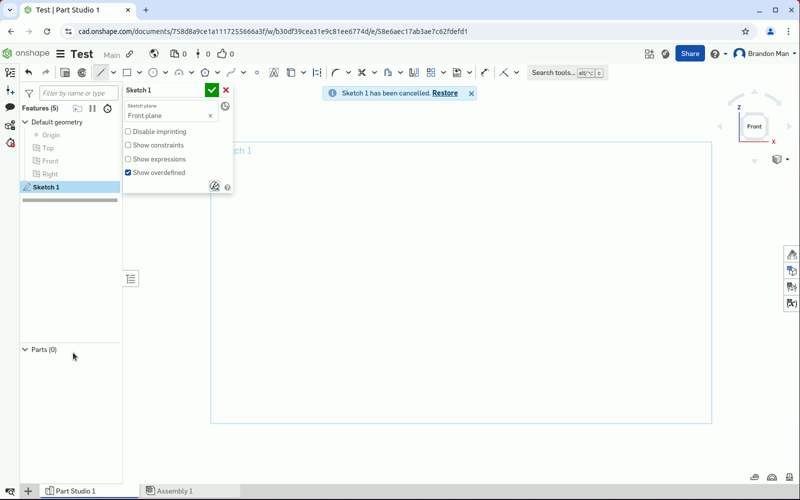
mouse_move(460, 282)
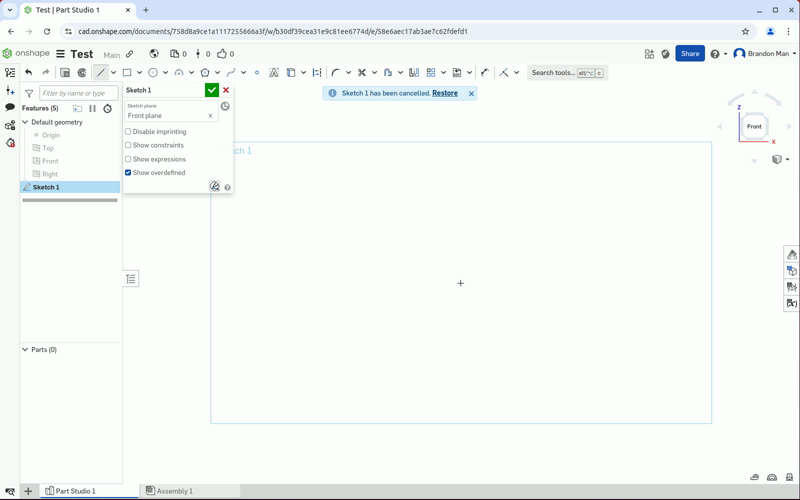
click(460, 282)
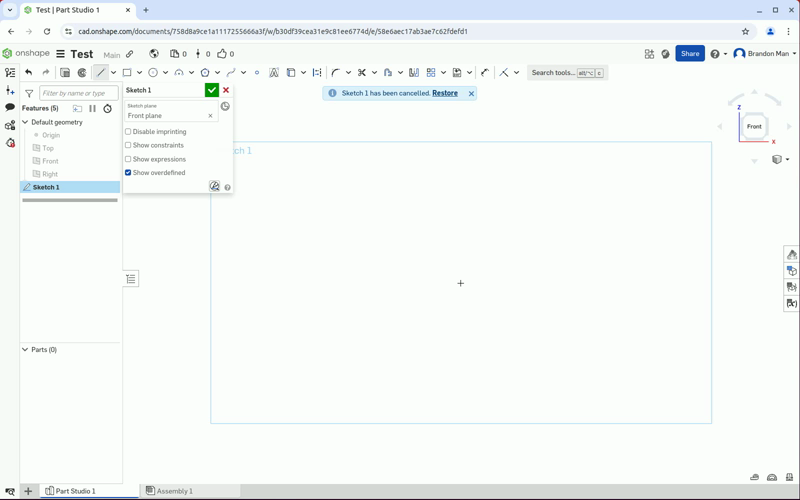
key_up(shift)
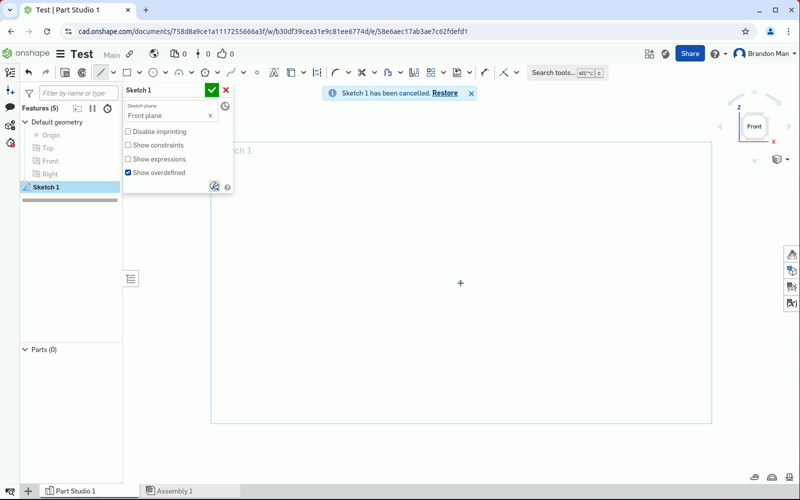
key_down(shift)
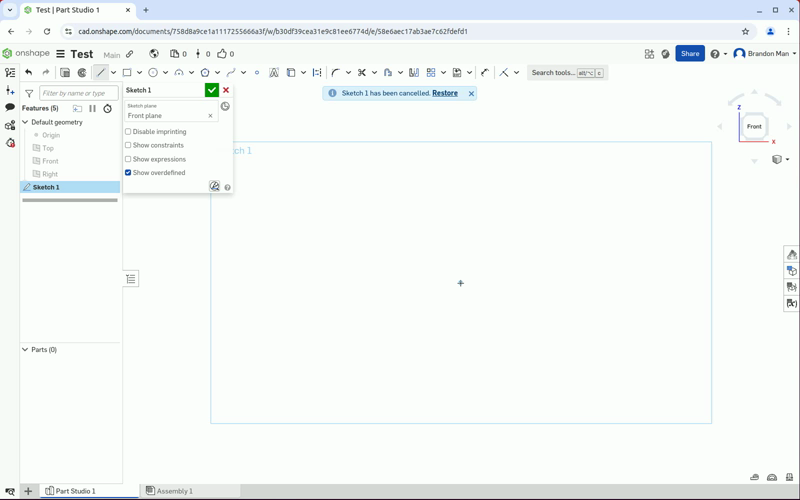
mouse_move(490, 282)
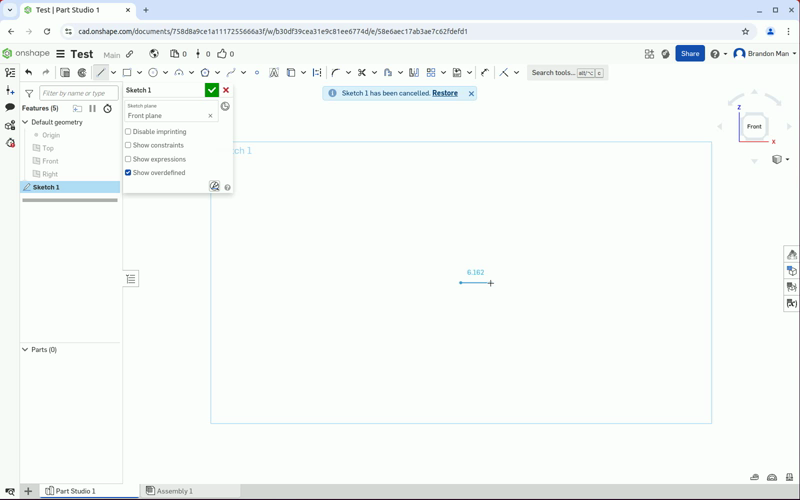
mouse_move(498, 282)
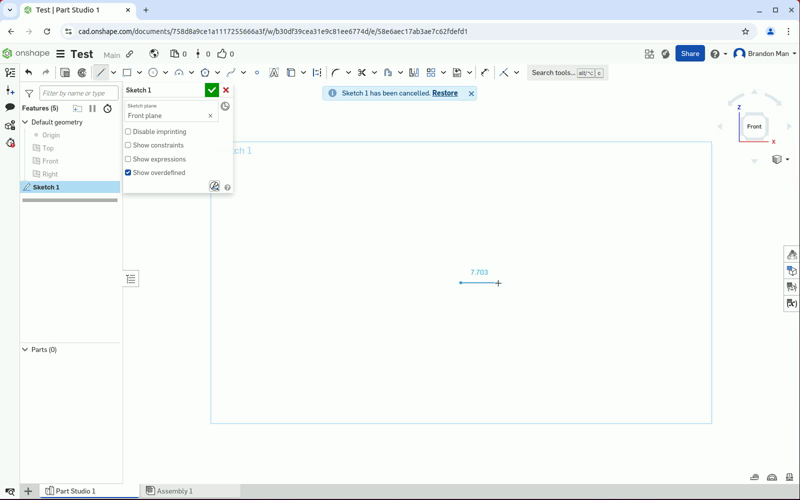
click(498, 282)
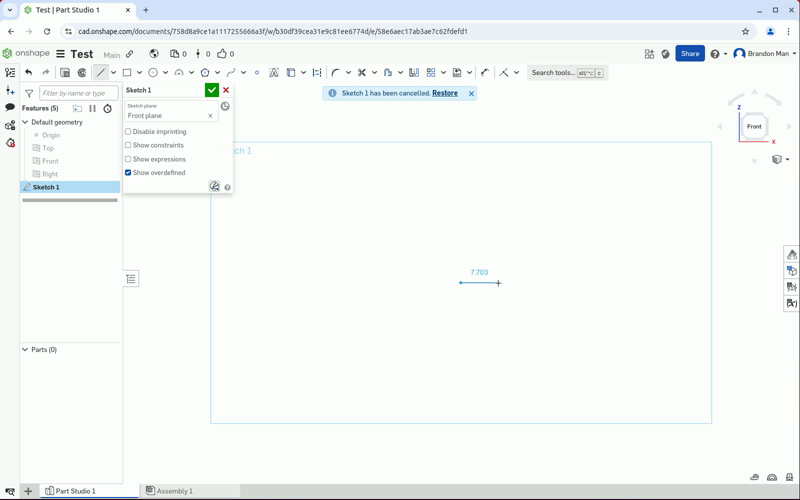
key_up(shift)
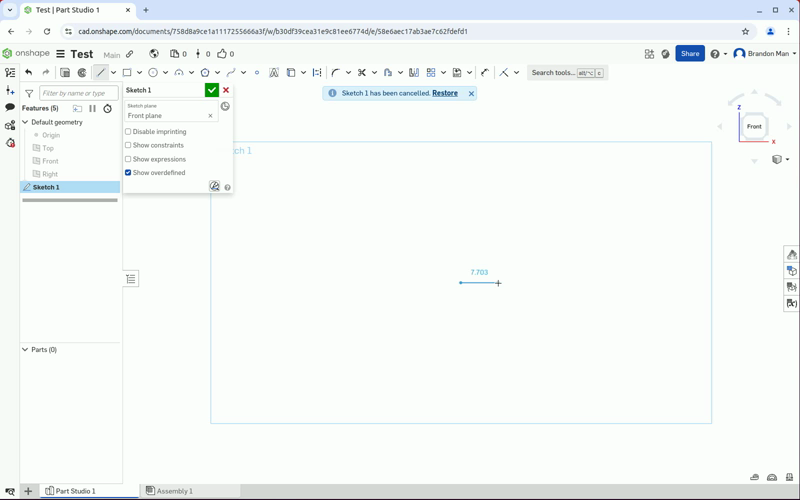
key_down(shift)
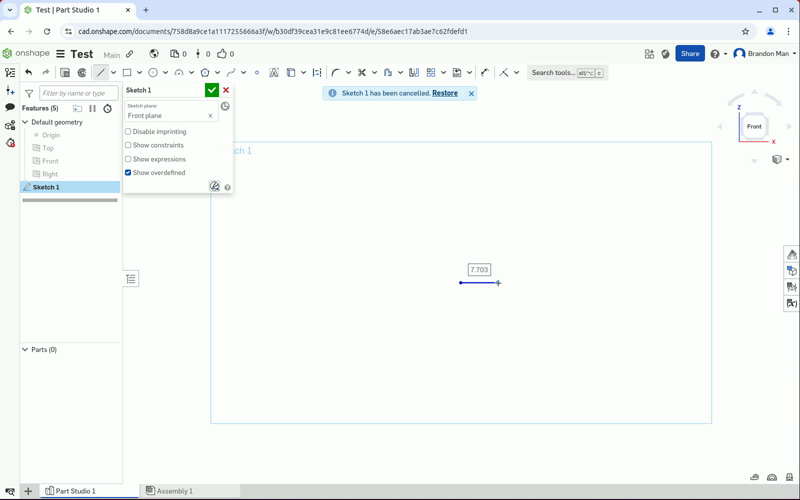
mouse_move(528, 282)
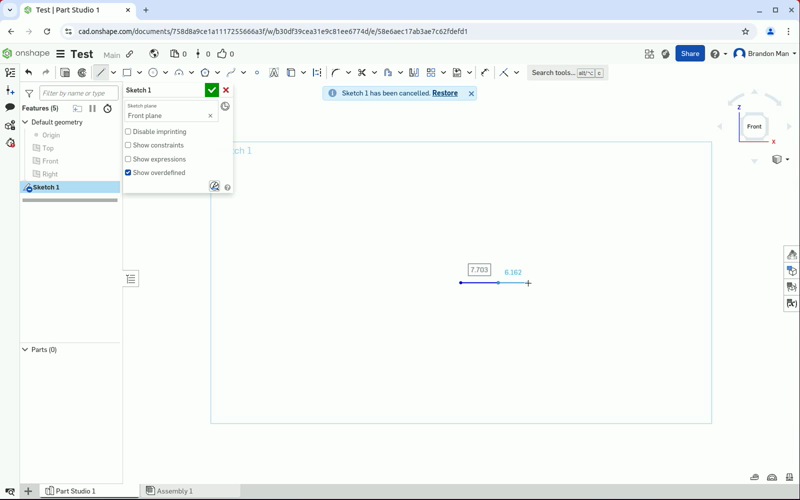
mouse_move(498, 255)
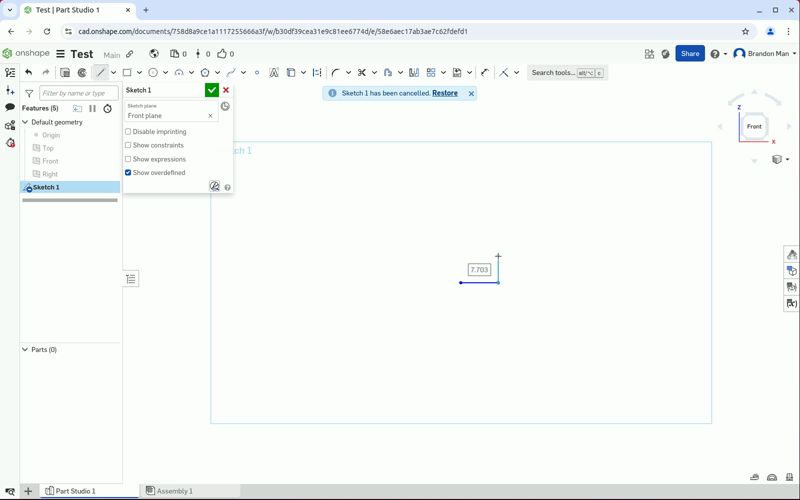
click(498, 255)
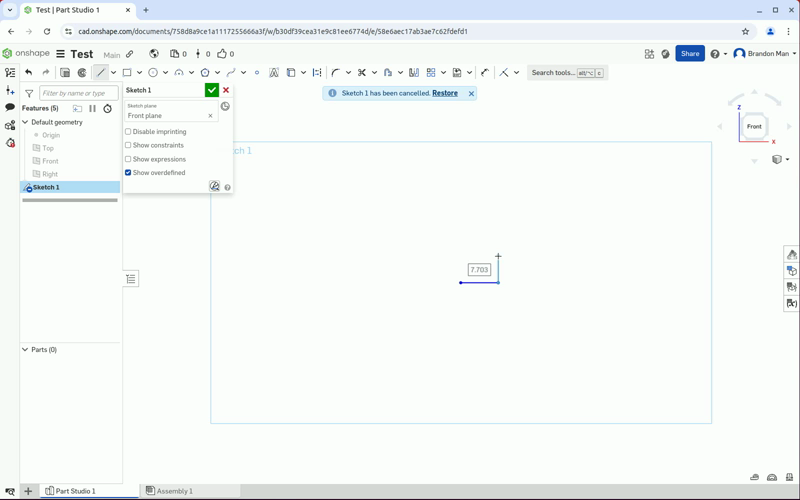
key_up(shift)
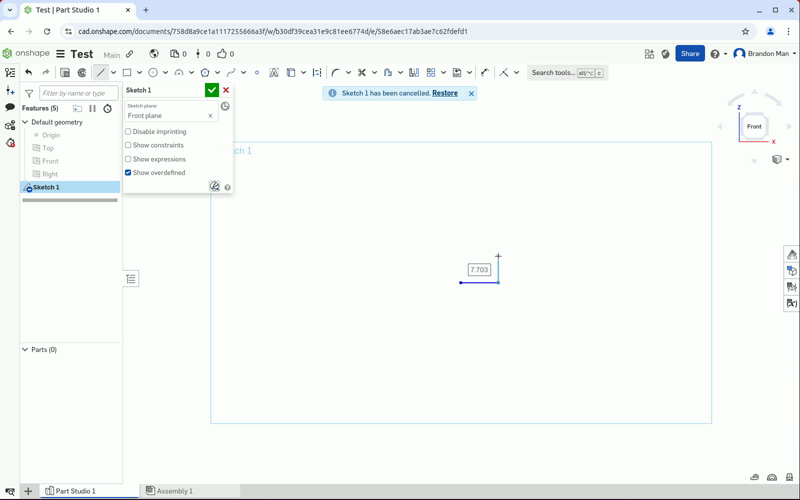
key_down(shift)
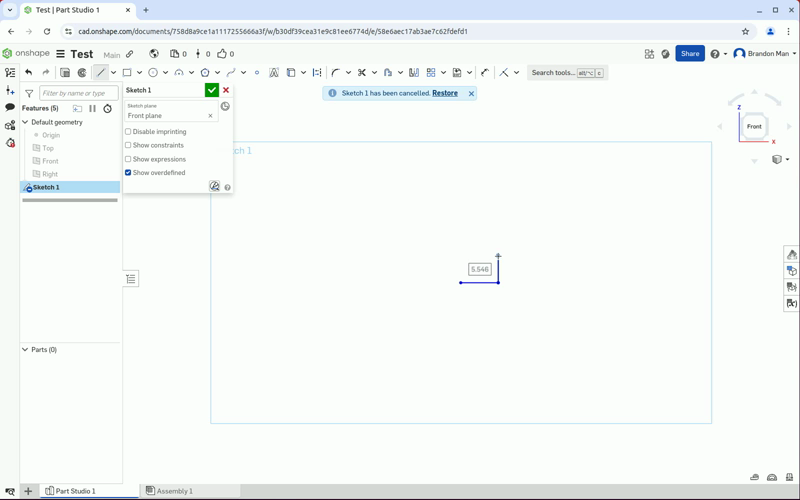
mouse_move(528, 255)
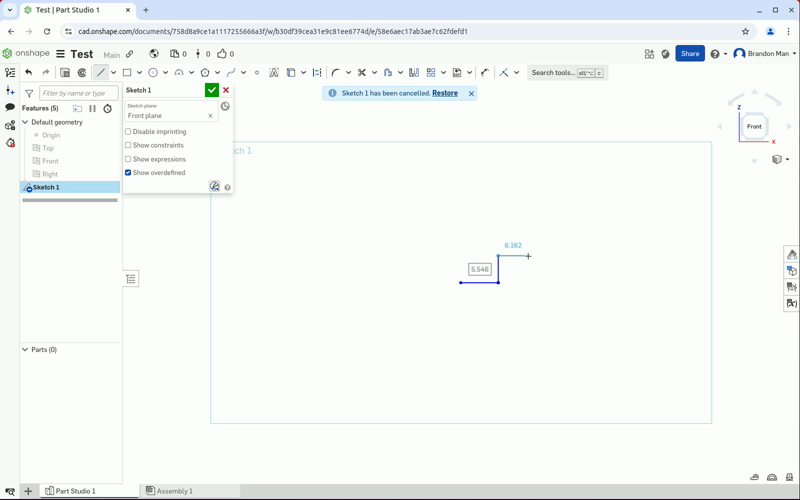
mouse_move(460, 255)
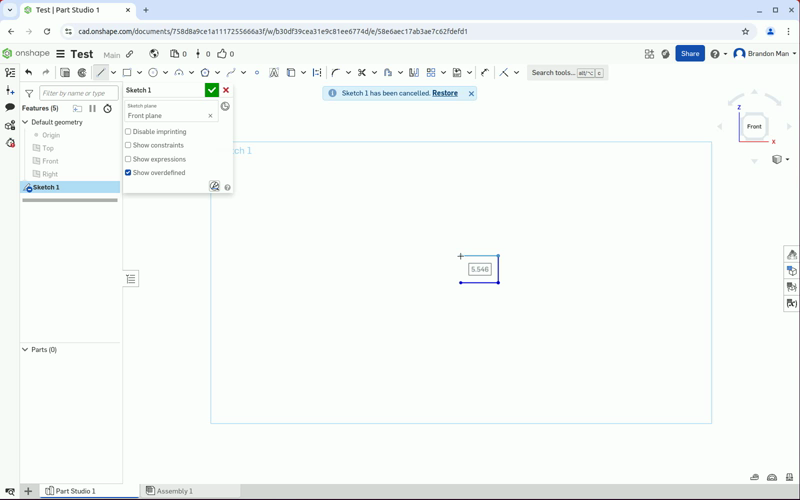
click(460, 255)
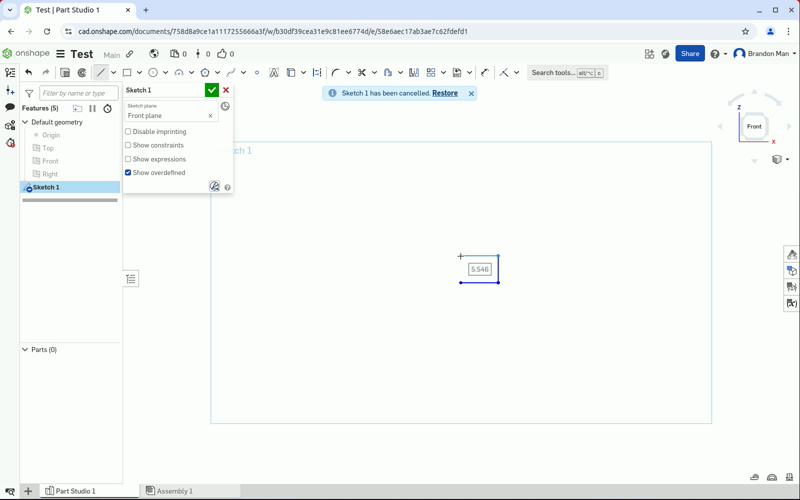
key_up(shift)
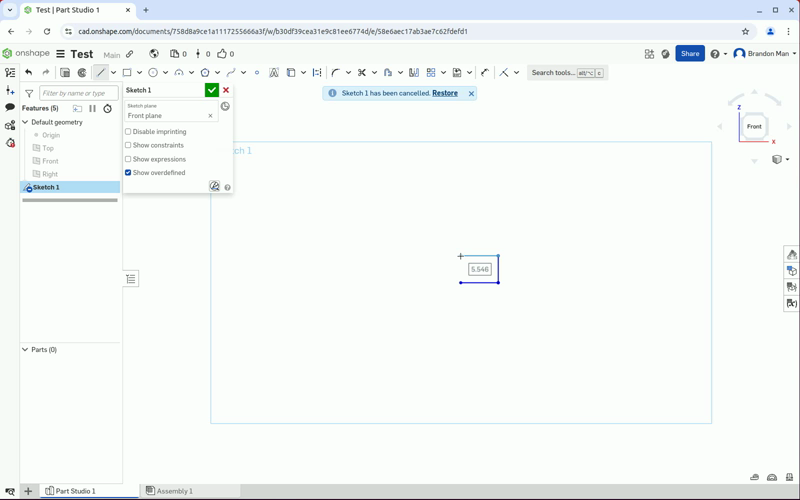
mouse_move(490, 255)
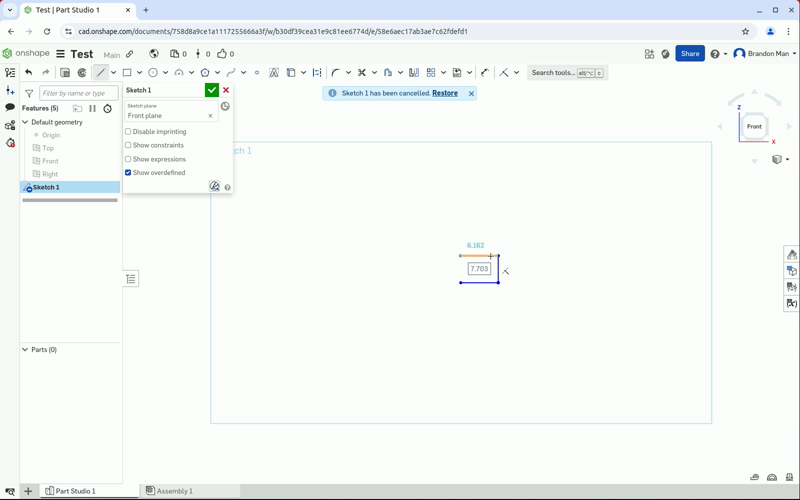
key_down(shift)
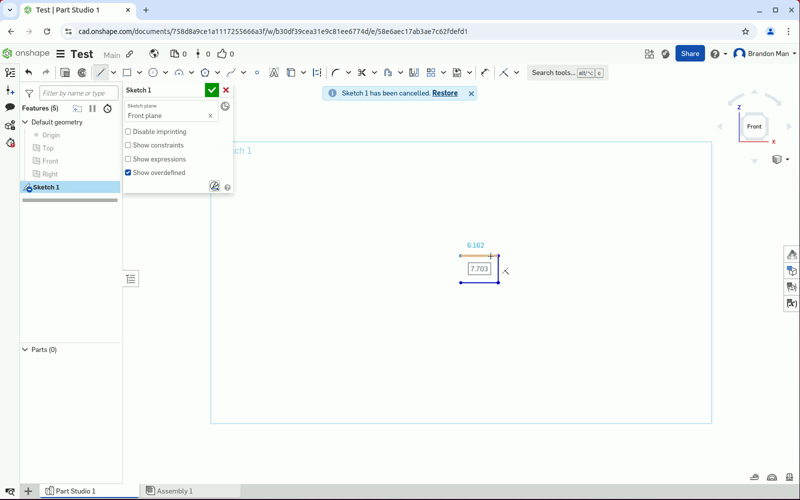
mouse_move(460, 282)
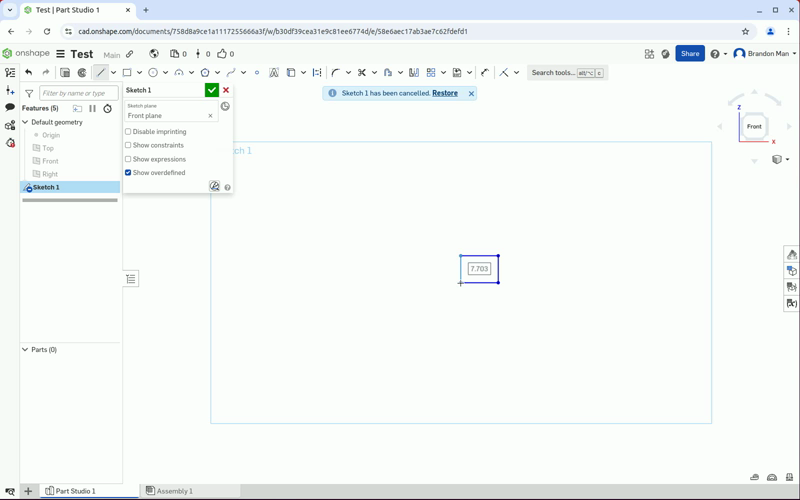
key_up(shift)
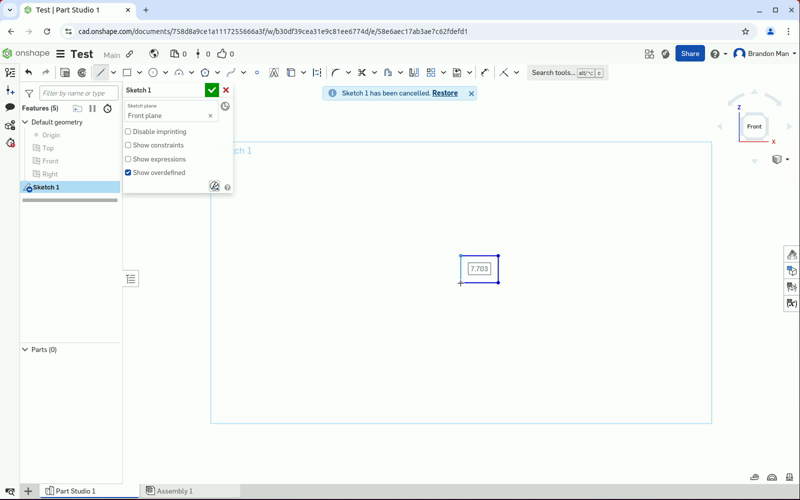
click(460, 282)
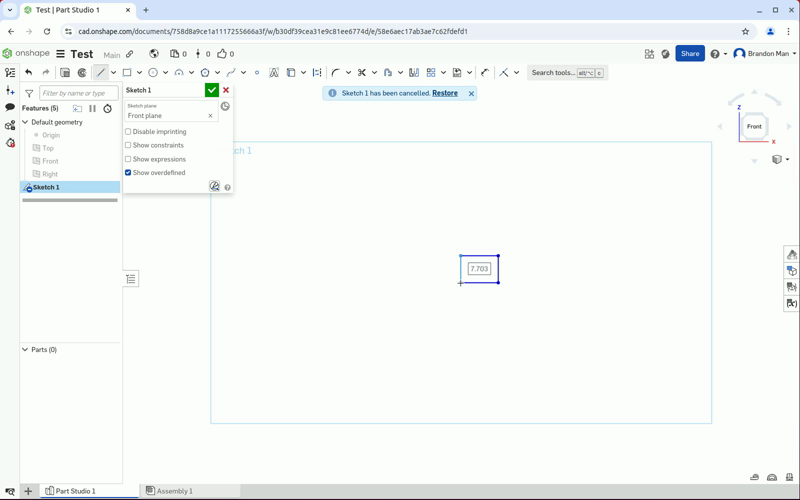
key(esc)
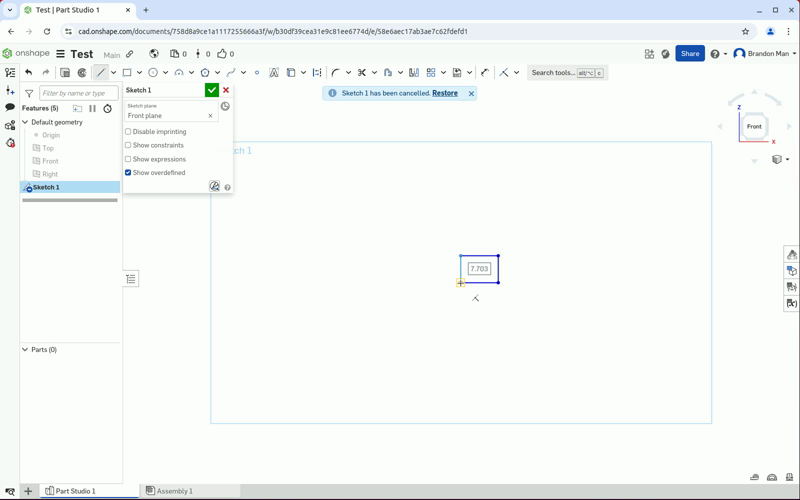
mouse_move(491, 265)
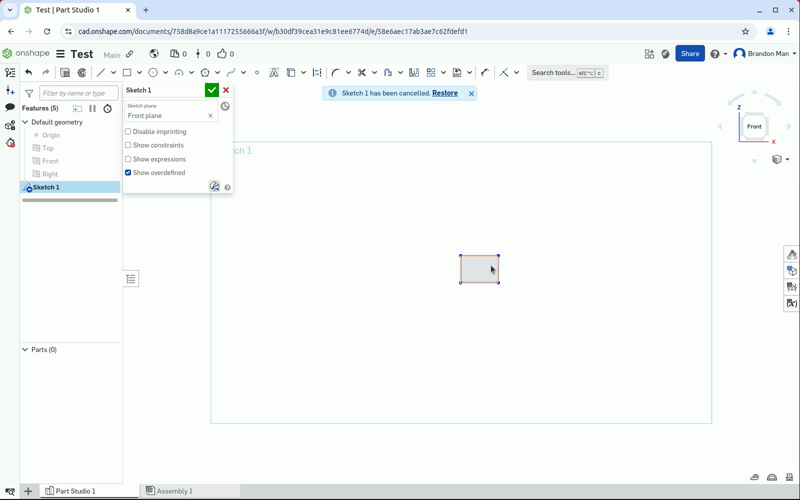
scroll(6)
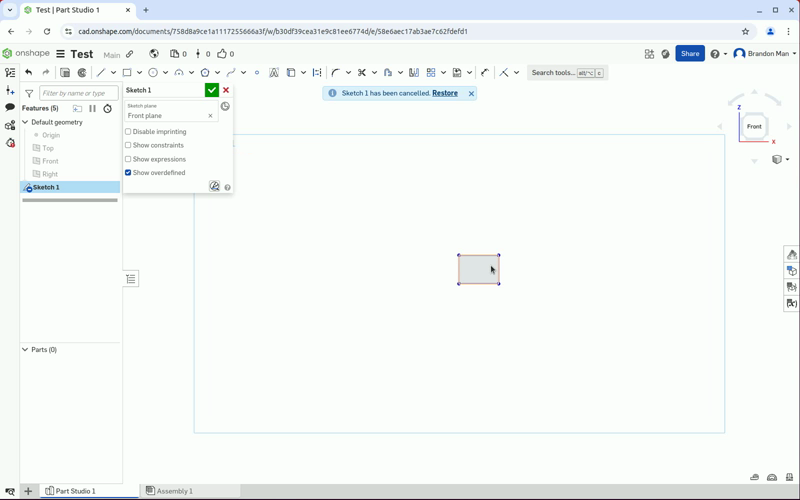
scroll(6)
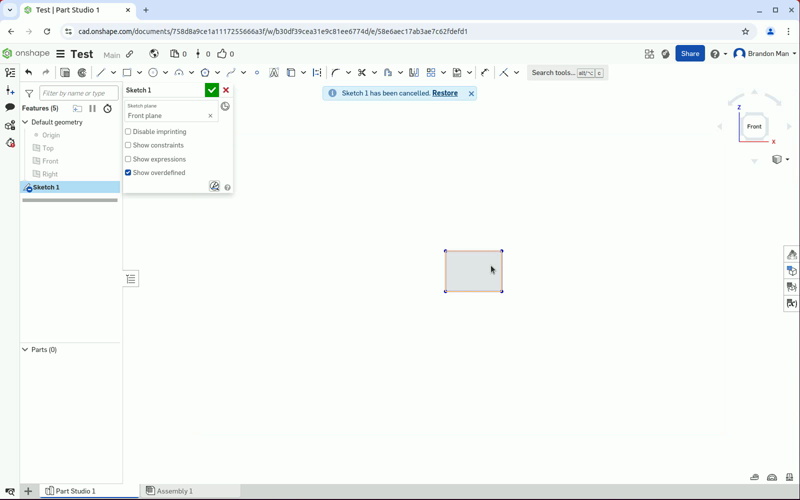
scroll(6)
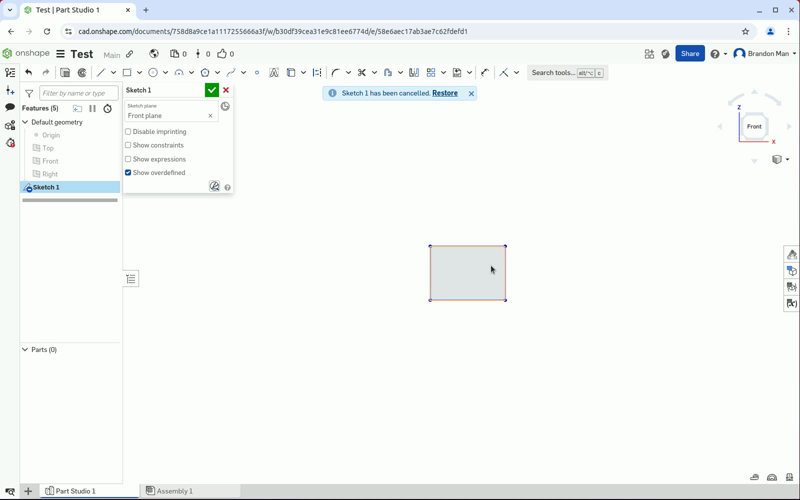
scroll(6)
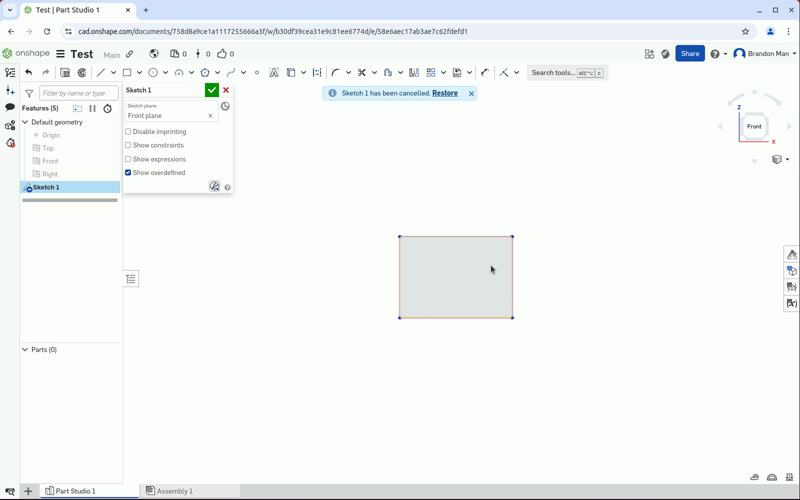
scroll(6)
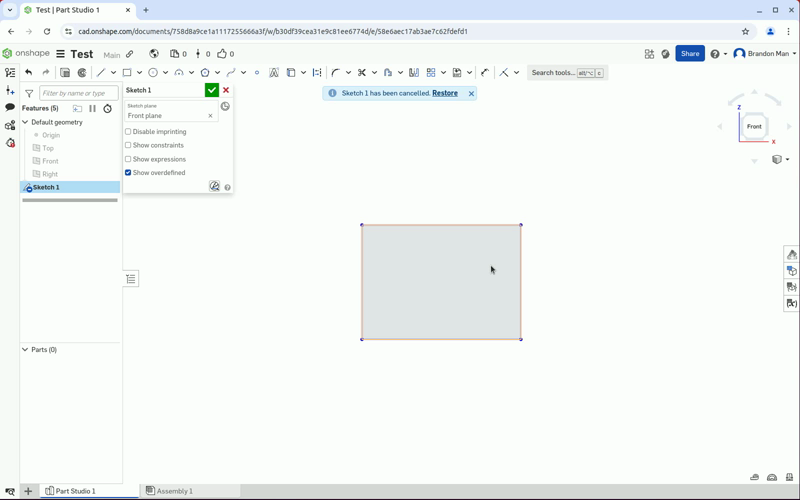
scroll(6)
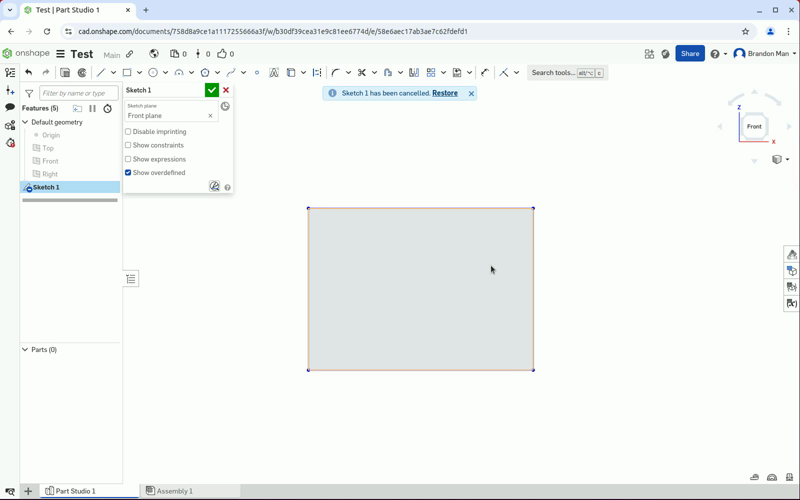
scroll(6)
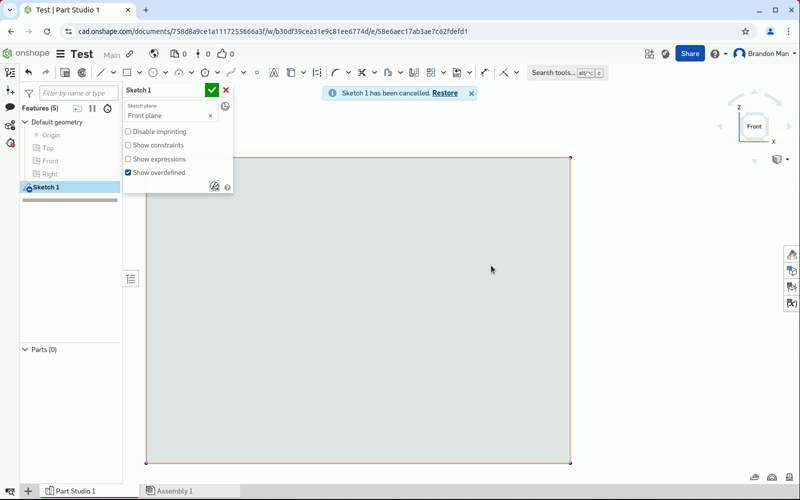
click(491, 265)
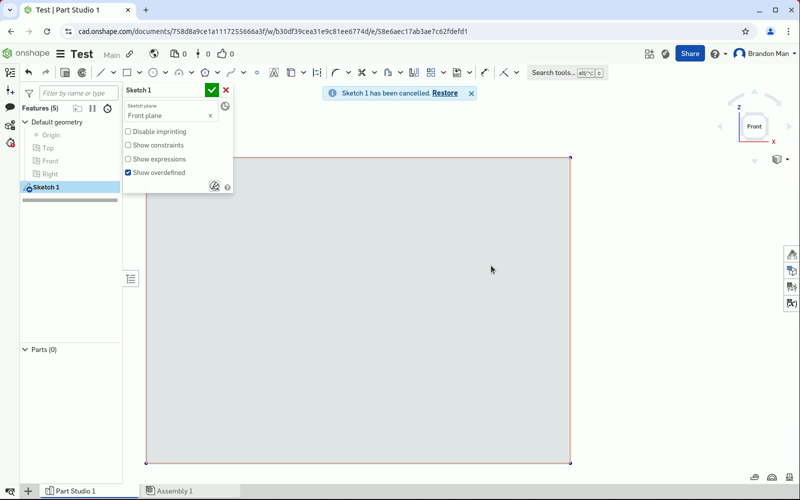
scroll(-6)
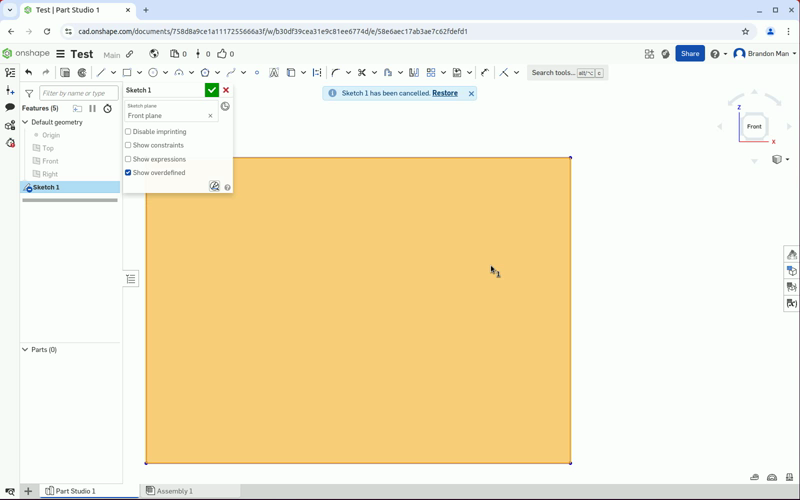
scroll(-6)
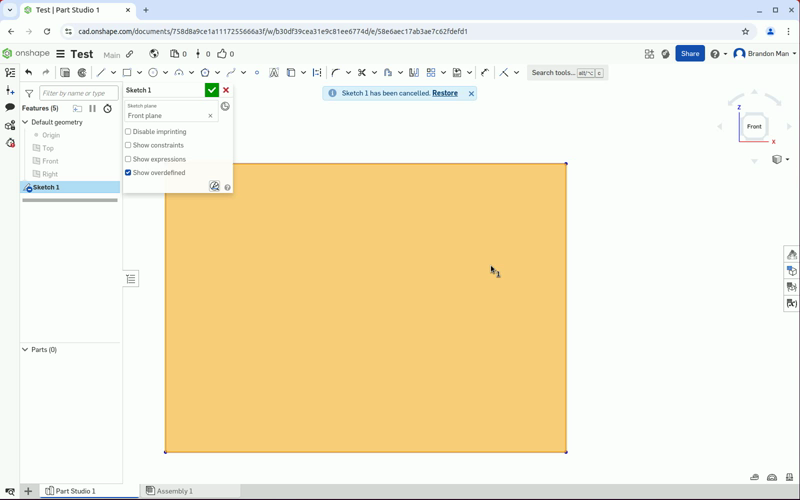
scroll(-6)
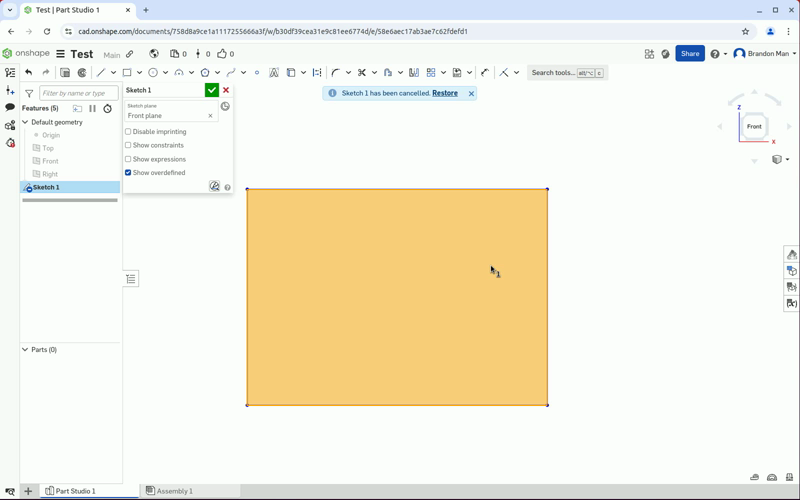
scroll(-6)
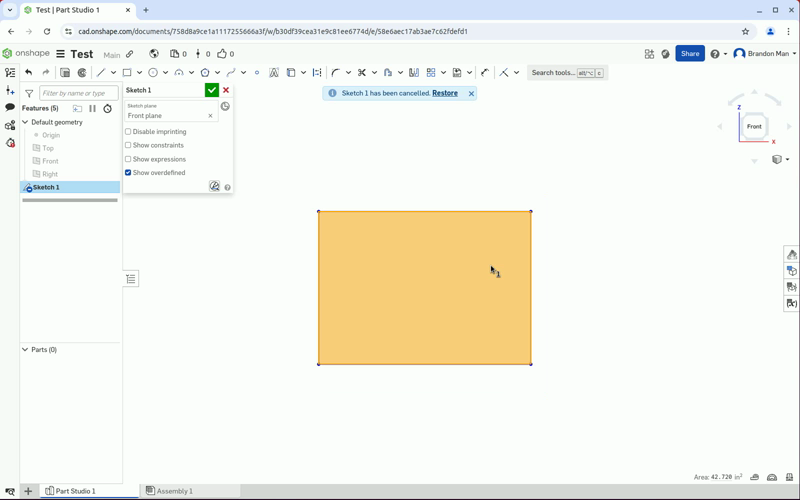
scroll(-6)
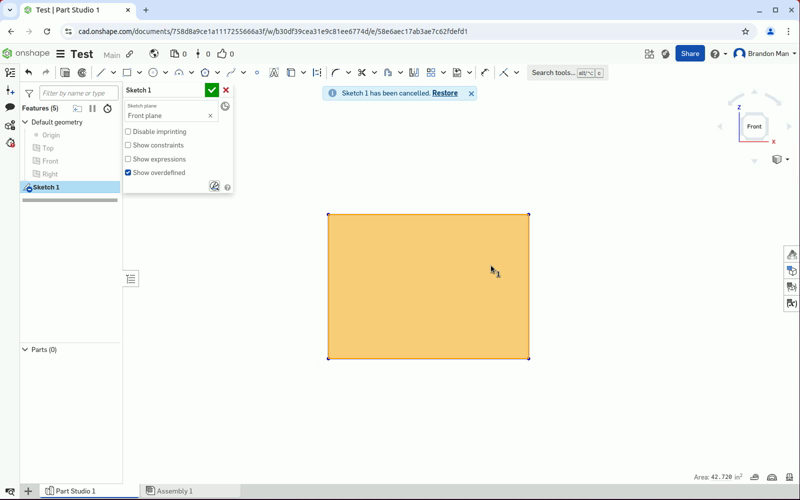
scroll(-6)
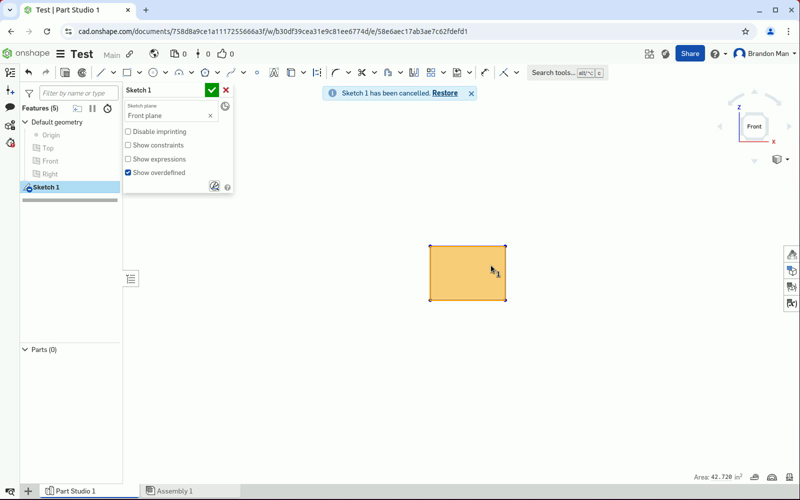
scroll(-6)
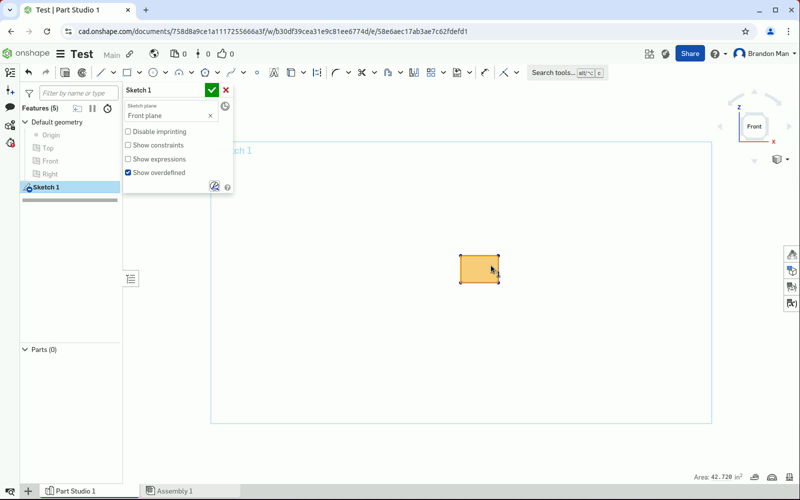
mouse_move(73, 352)
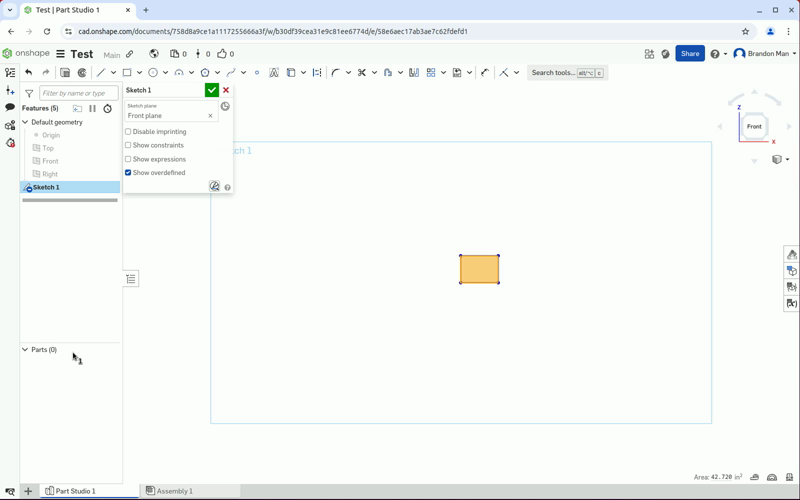
key(shift+y)
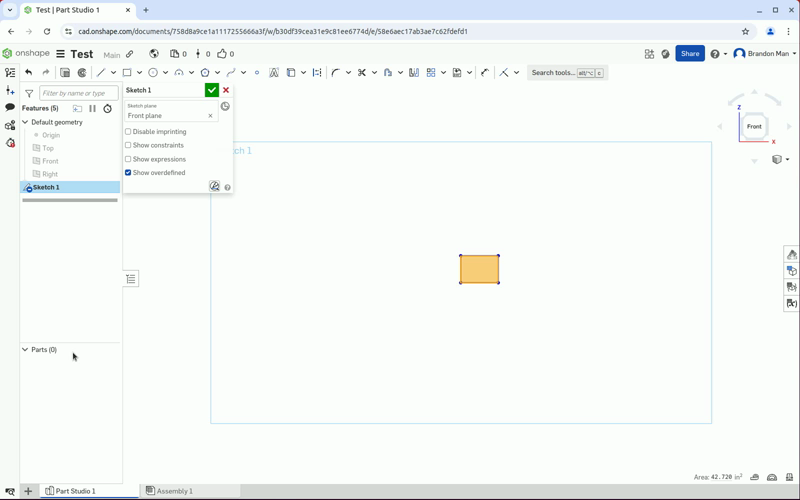
key(shift+e)
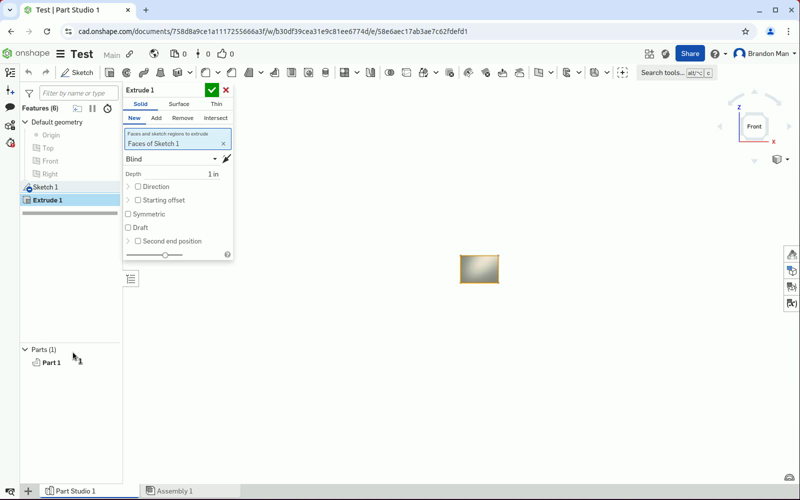
mouse_move(143, 106)
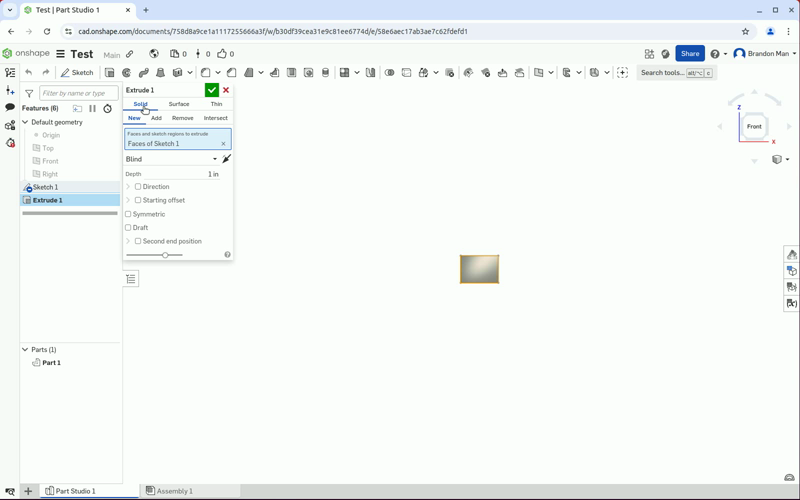
click(143, 106)
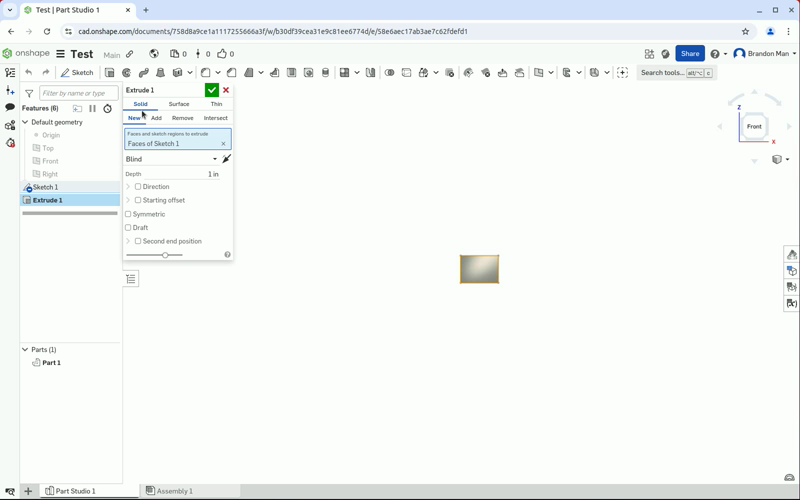
mouse_move(137, 120)
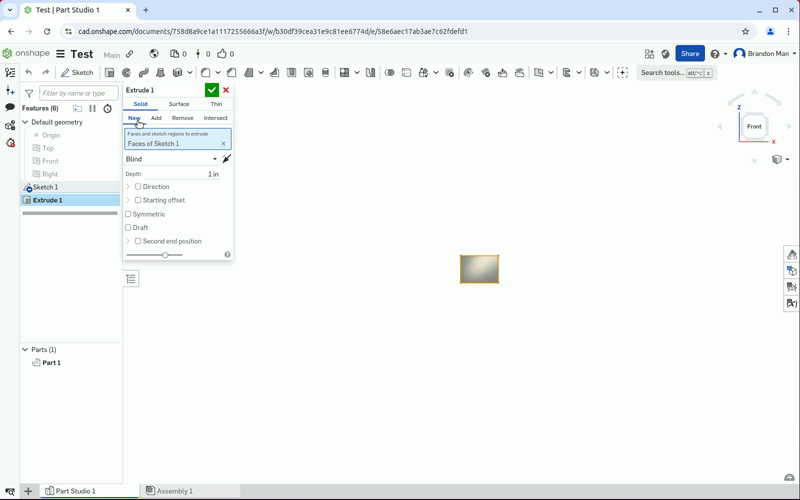
click(137, 120)
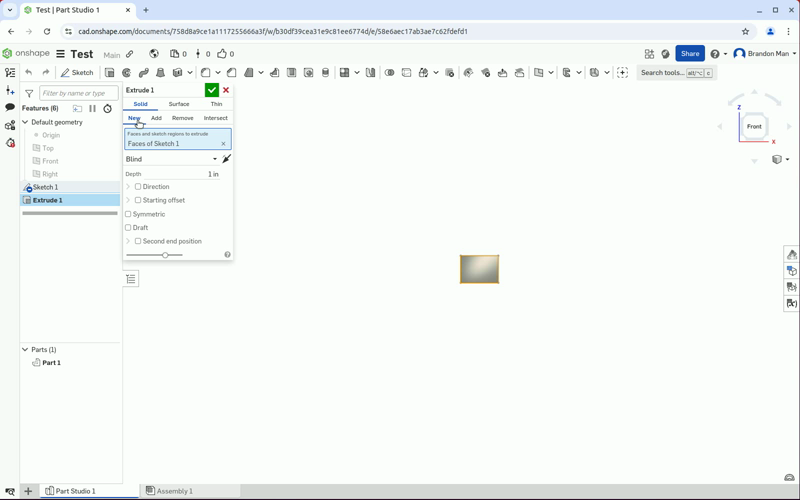
key(tab, 4)
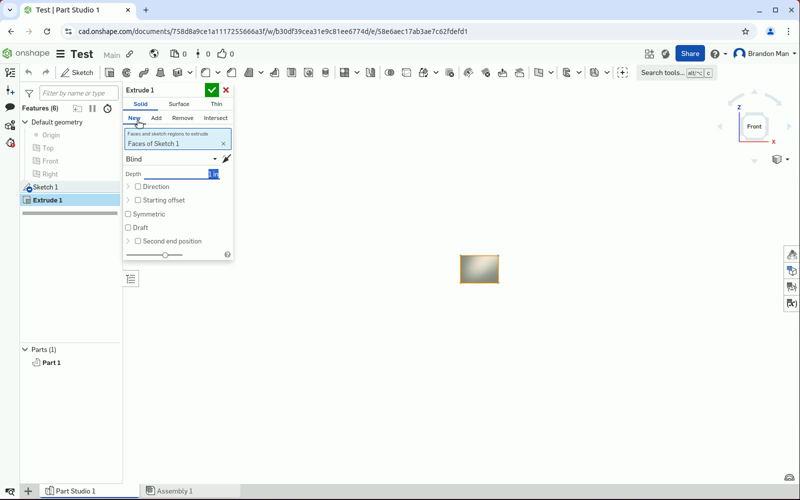
text(6.018)
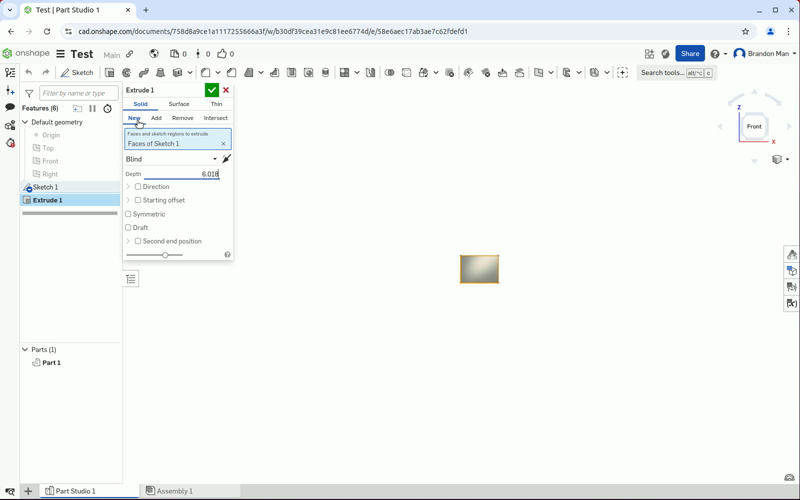
key(enter)
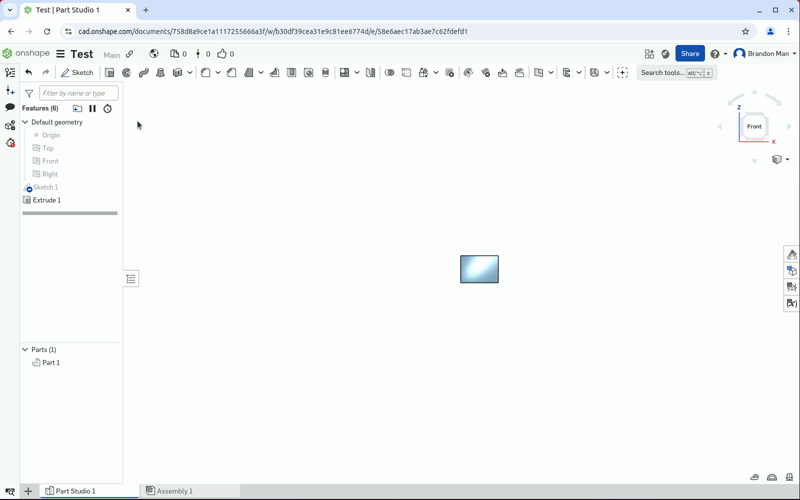
key(shift+h)
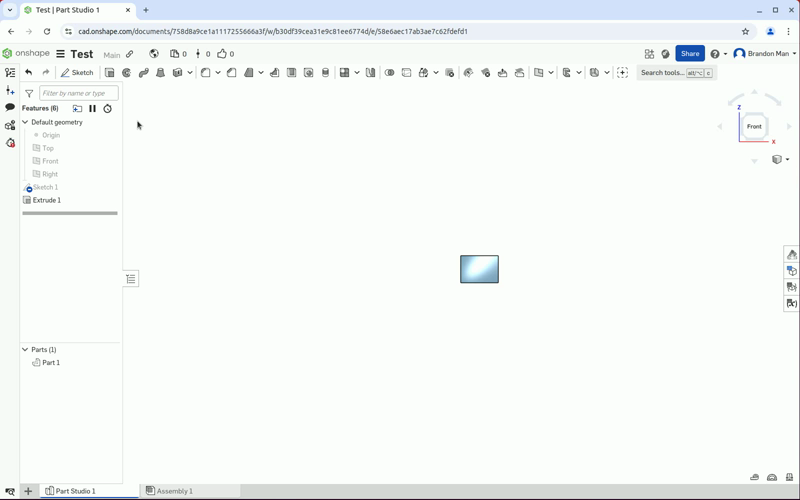
key(shift+h)
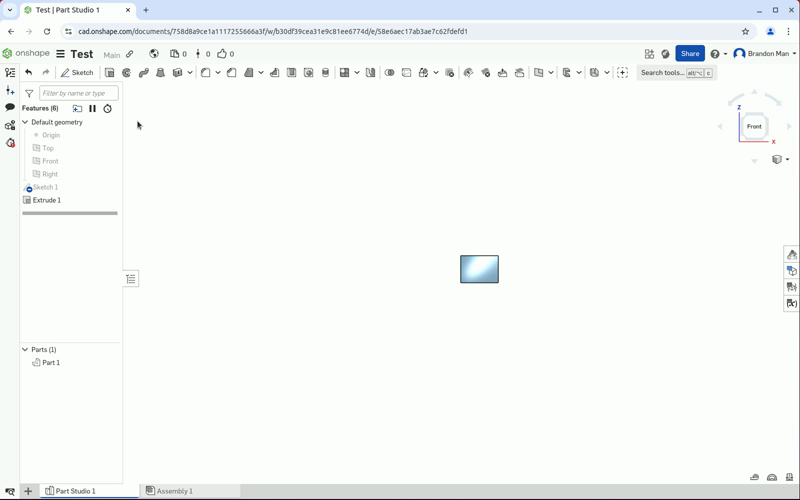
mouse_move(73, 189)
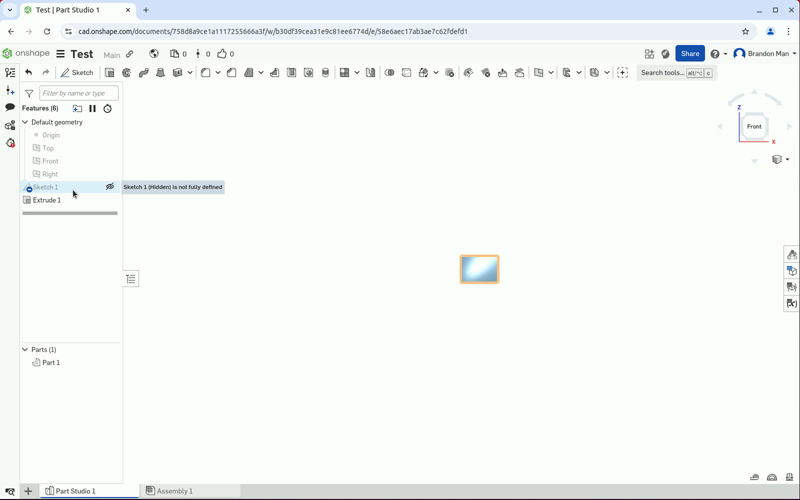
click(73, 189)
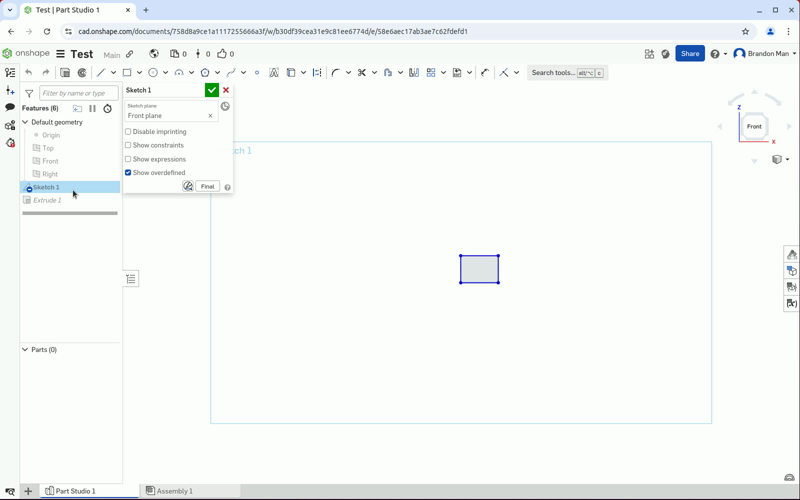
mouse_move(229, 92)
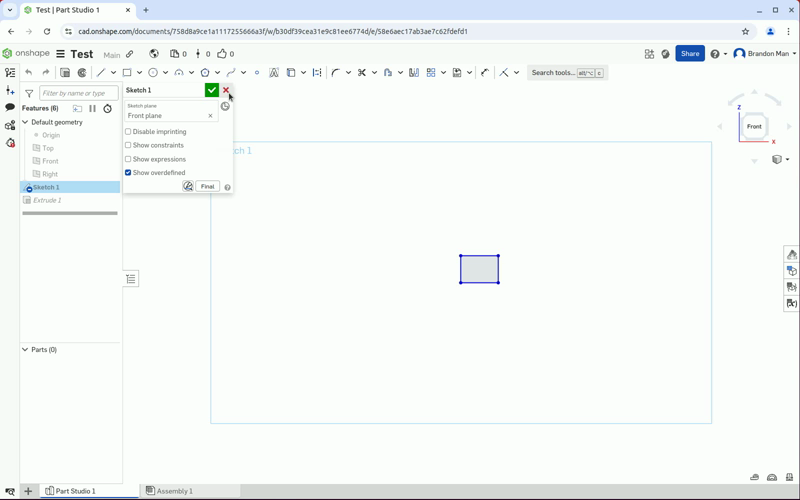
click(229, 92)
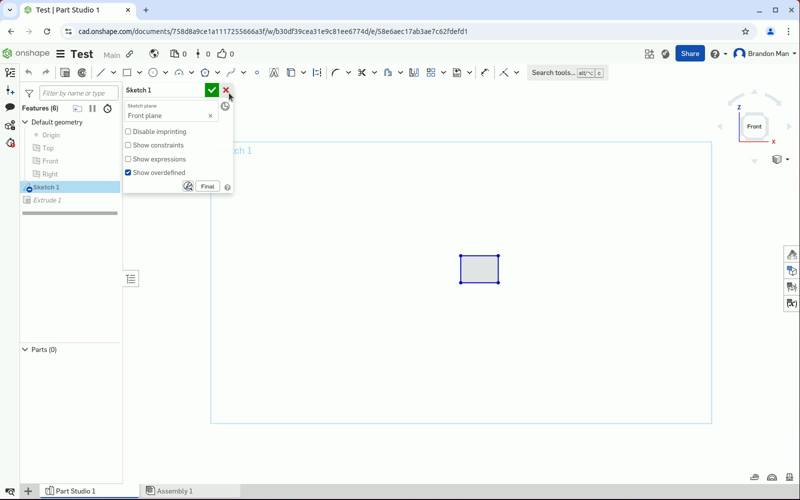
key(shift+s)
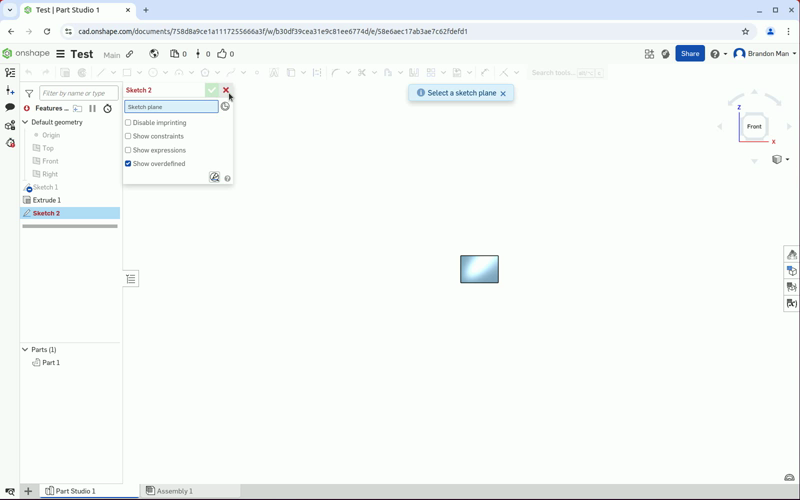
mouse_move(73, 163)
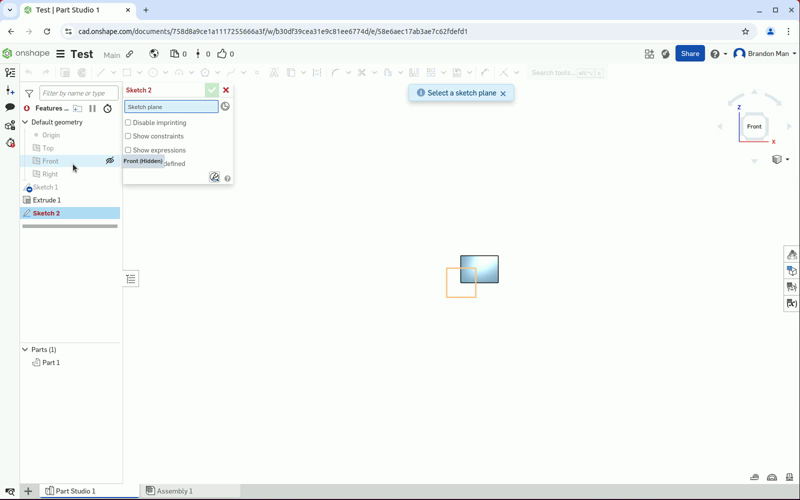
click(73, 163)
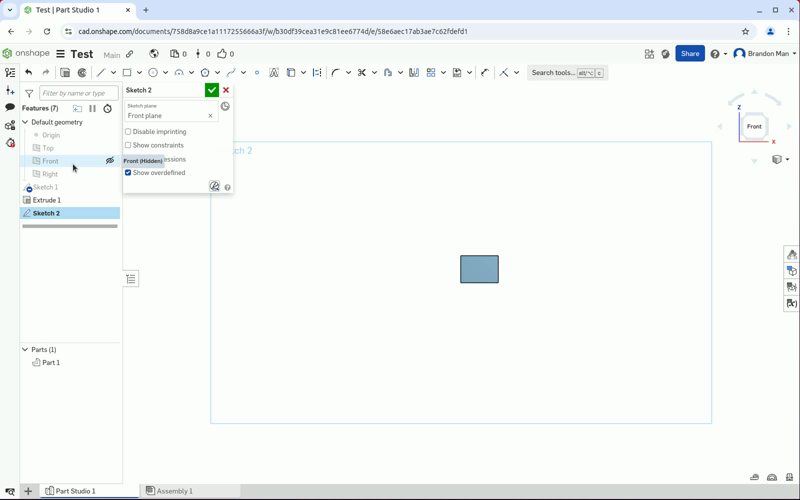
mouse_move(73, 352)
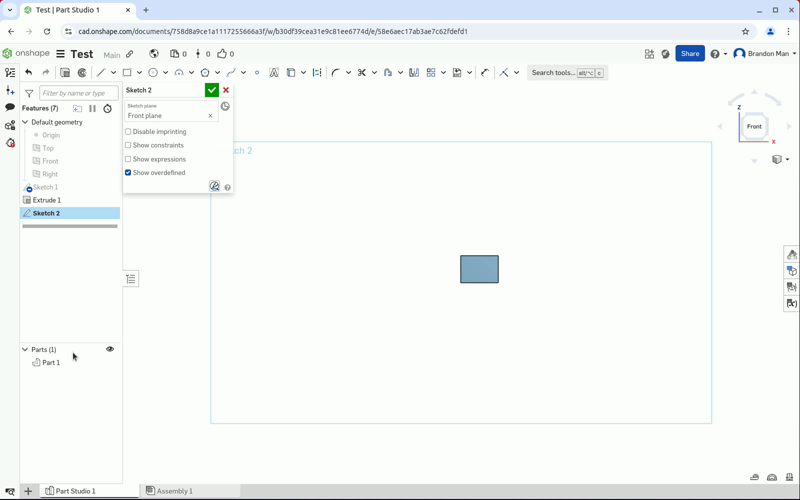
key(y)
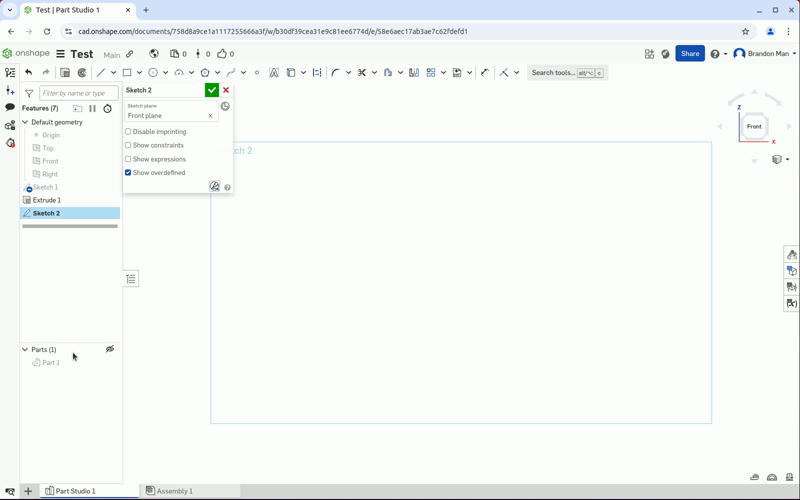
key(l)
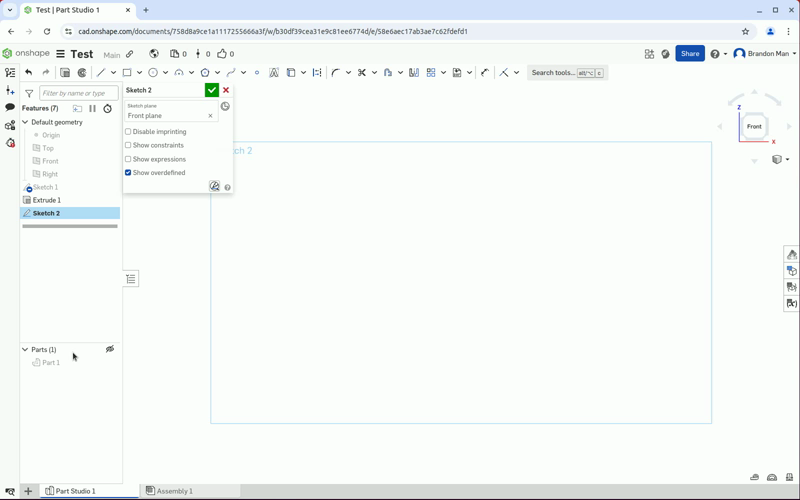
key_down(shift)
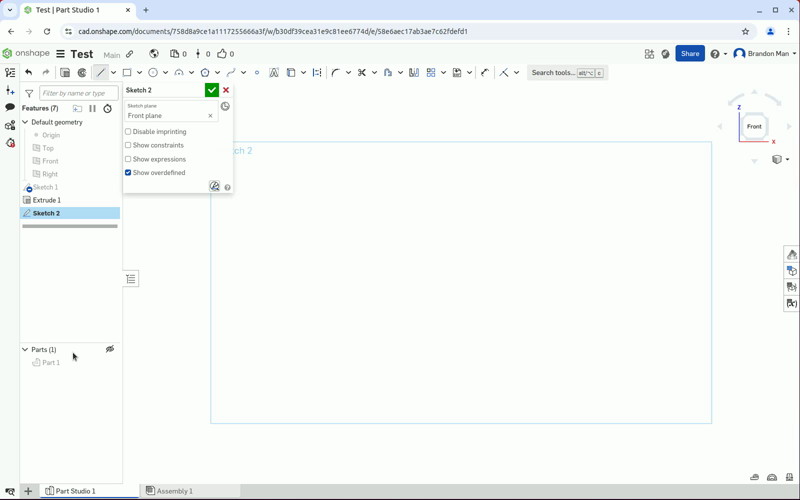
mouse_move(460, 254)
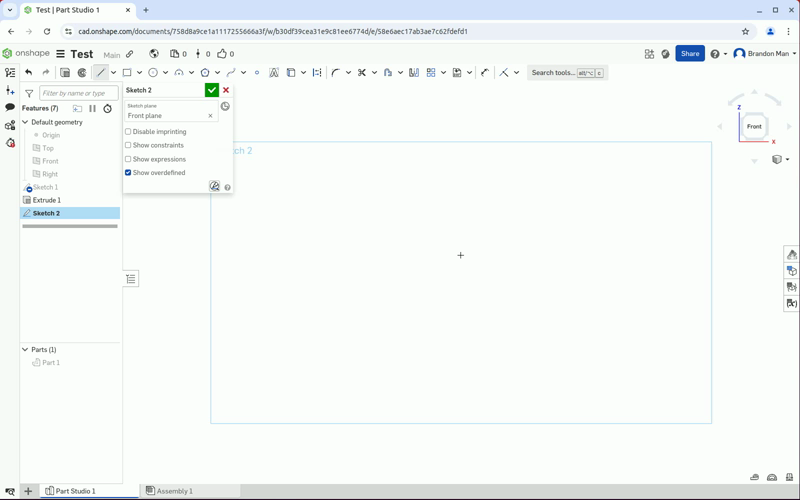
click(460, 254)
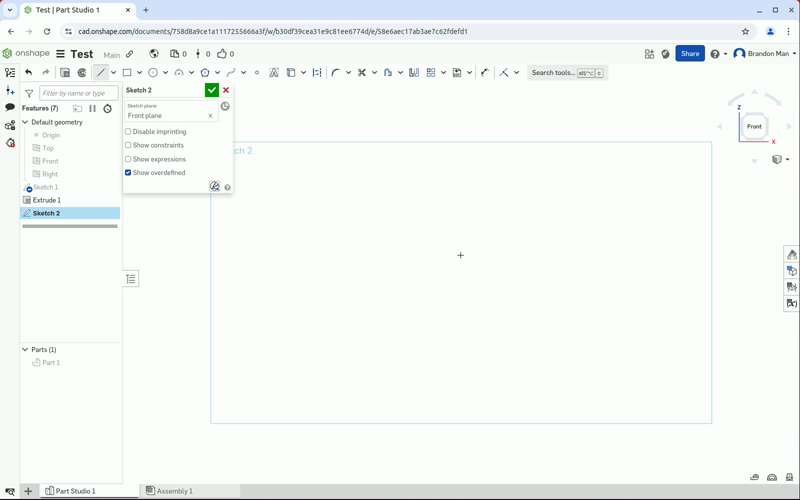
key_up(shift)
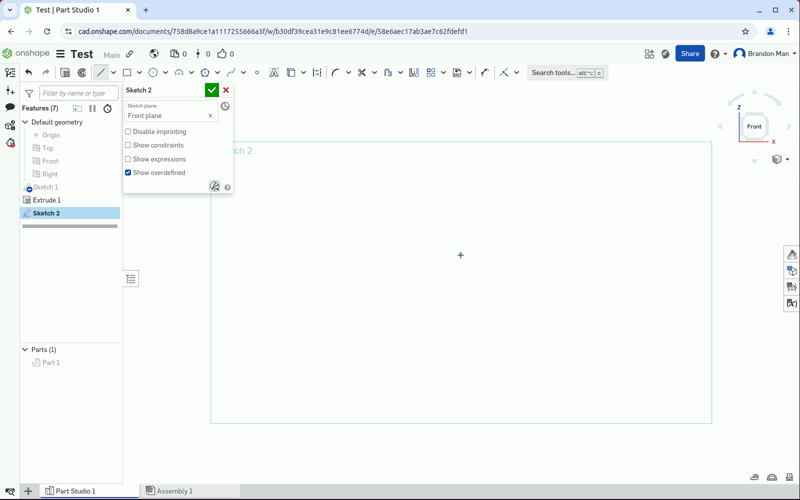
key_down(shift)
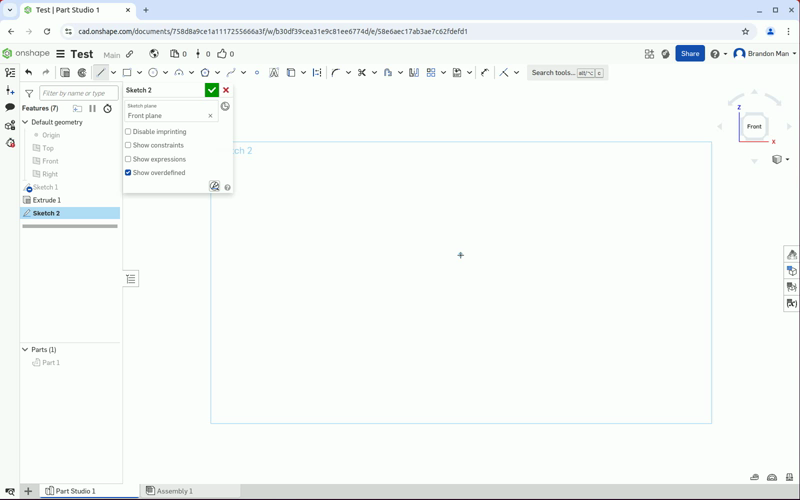
mouse_move(490, 254)
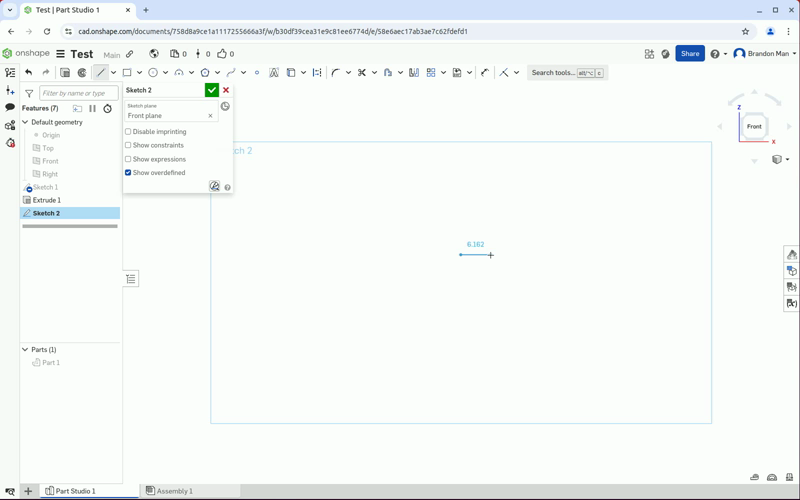
mouse_move(498, 254)
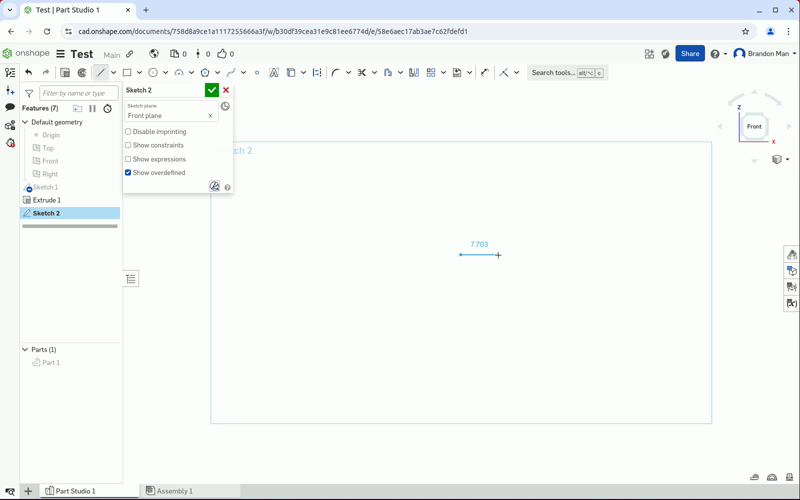
click(498, 254)
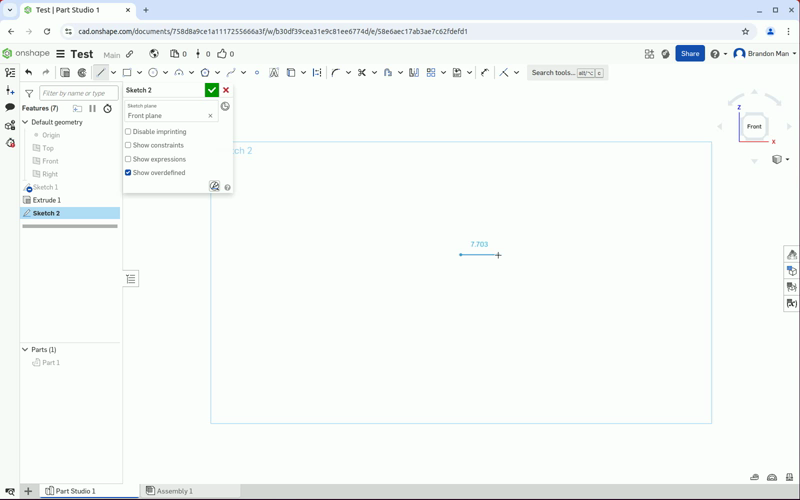
key_up(shift)
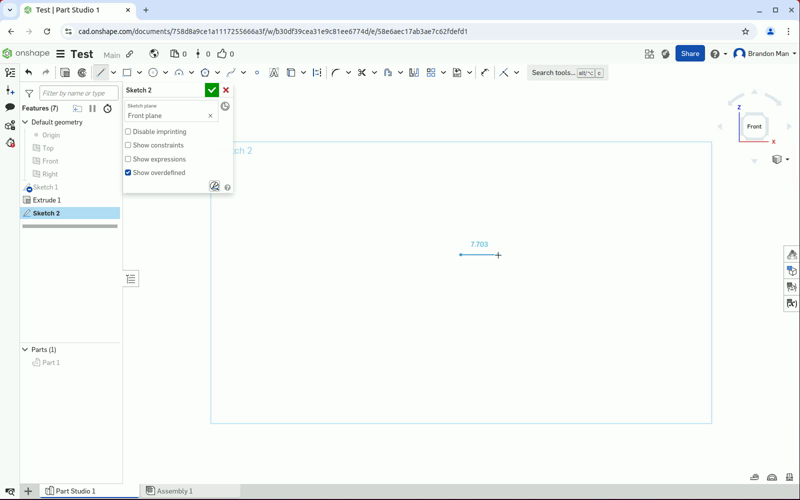
key_down(shift)
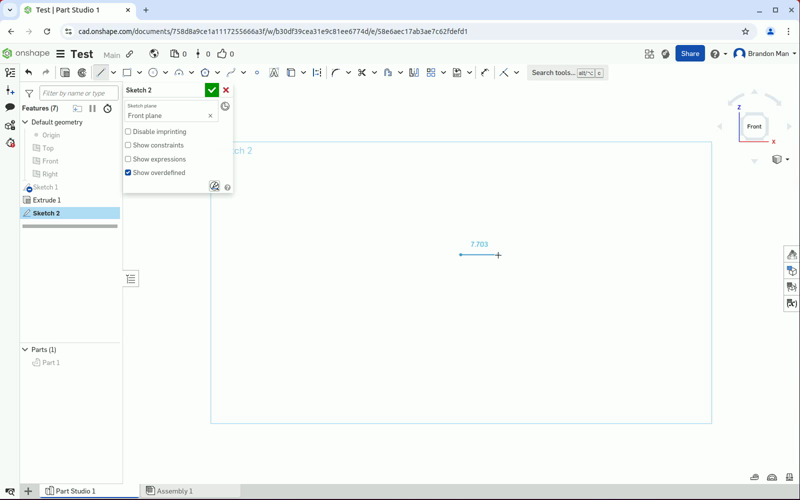
mouse_move(528, 254)
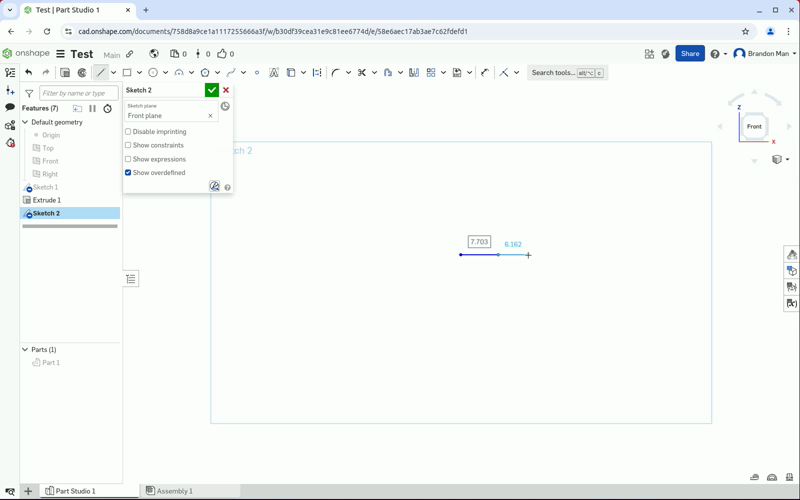
mouse_move(498, 227)
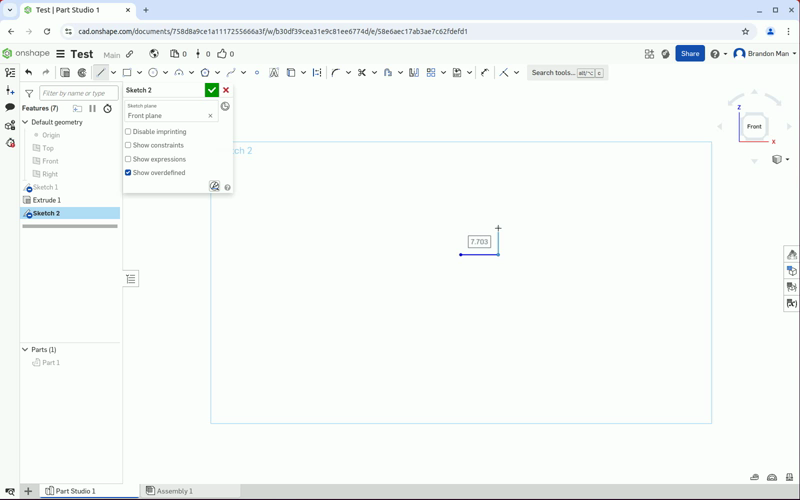
click(498, 227)
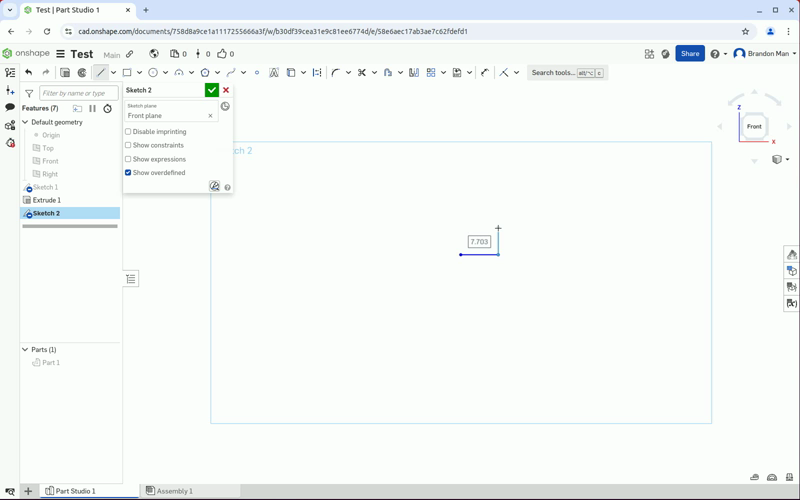
key_up(shift)
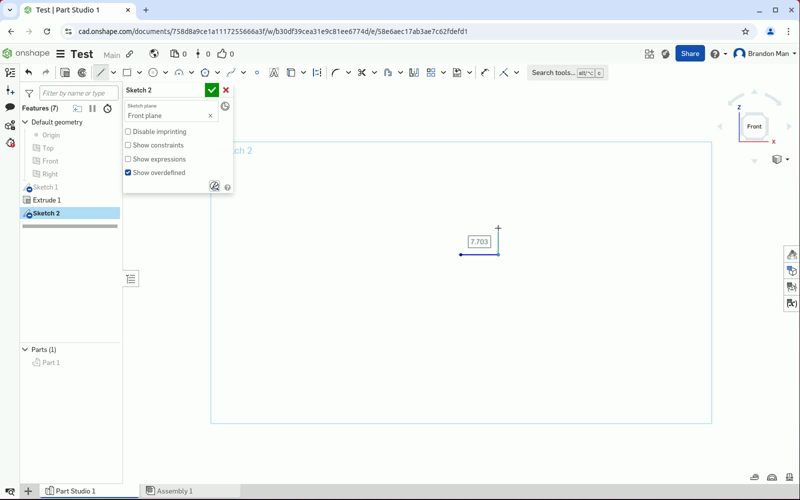
key_down(shift)
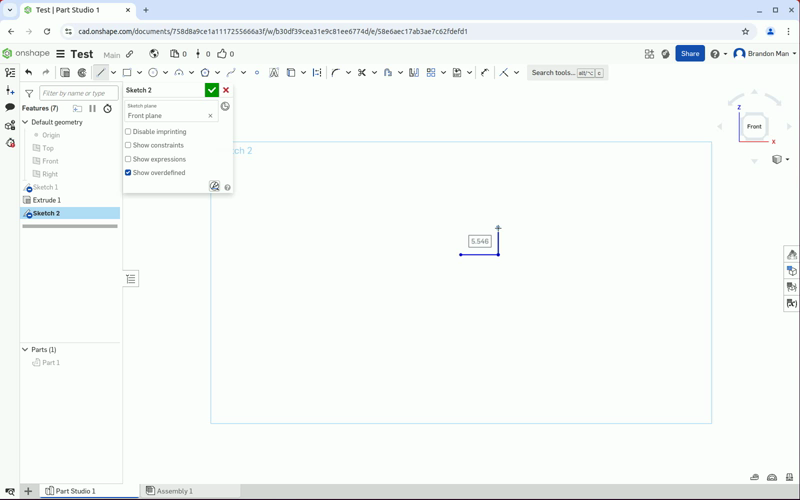
mouse_move(528, 227)
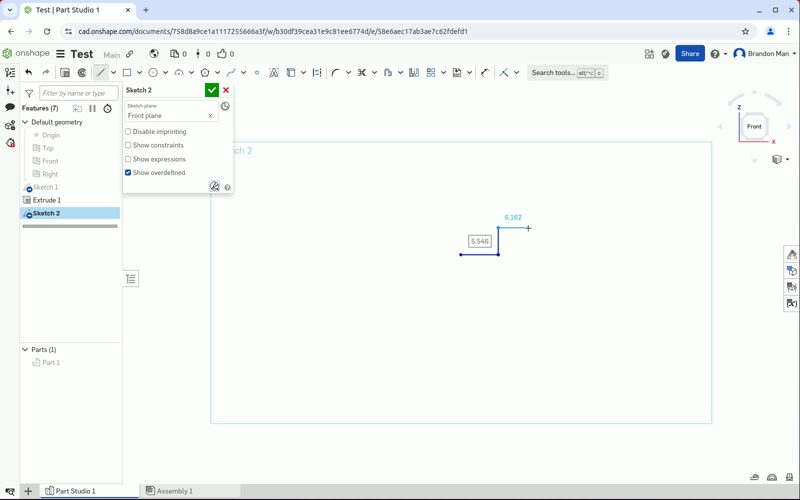
mouse_move(460, 227)
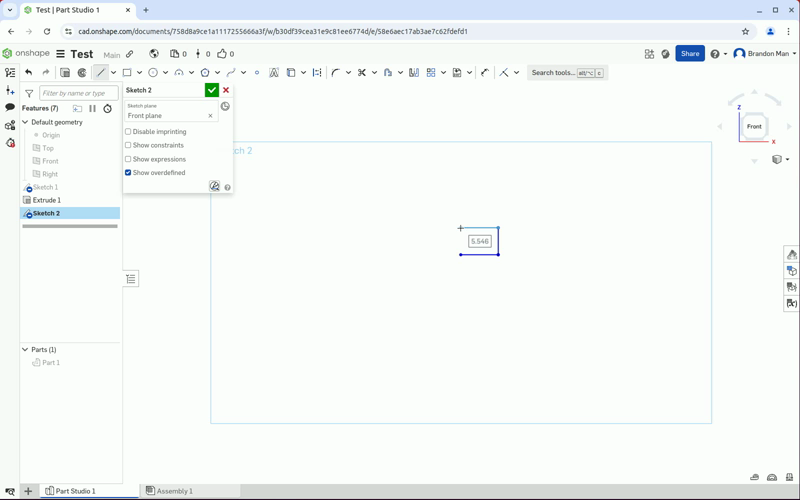
click(460, 227)
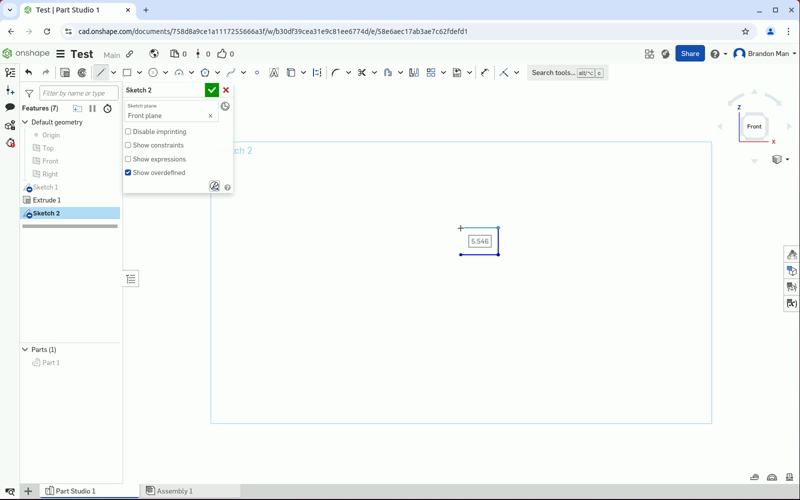
key_up(shift)
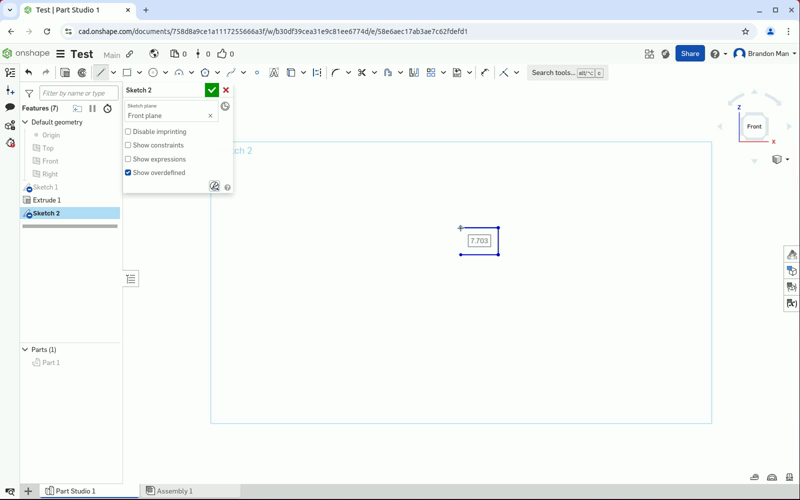
mouse_move(490, 227)
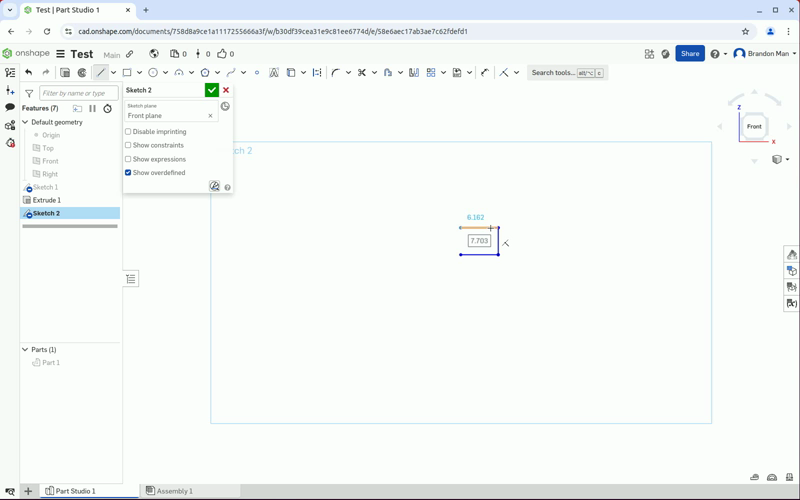
key_down(shift)
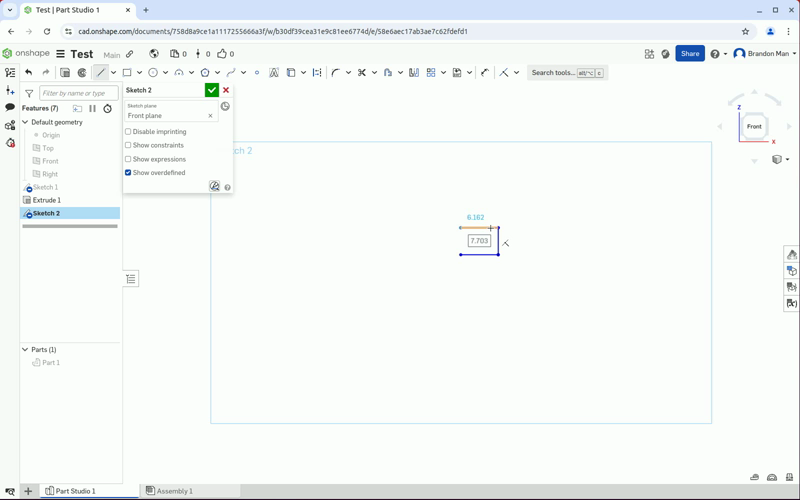
mouse_move(460, 254)
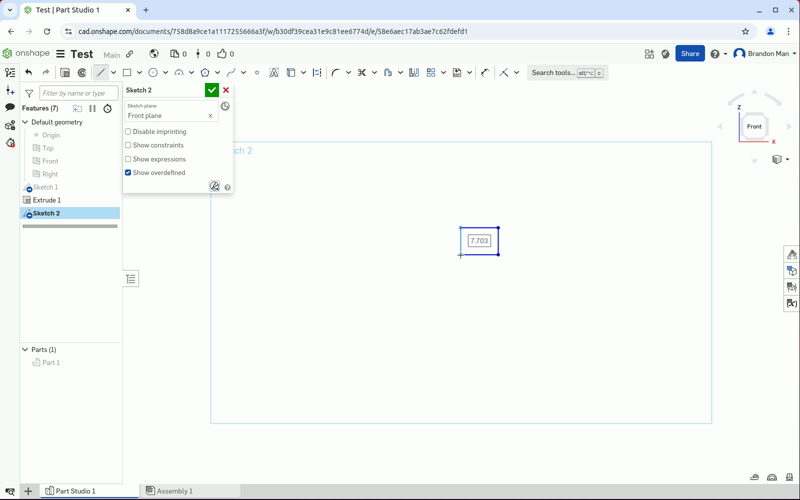
key_up(shift)
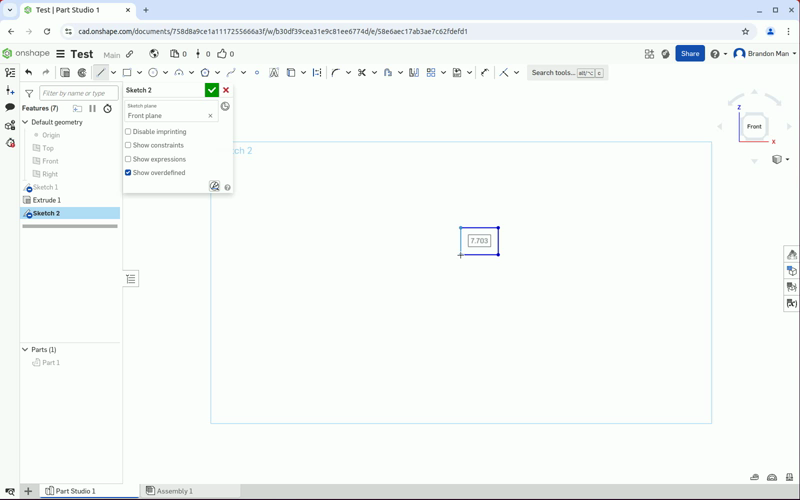
click(460, 254)
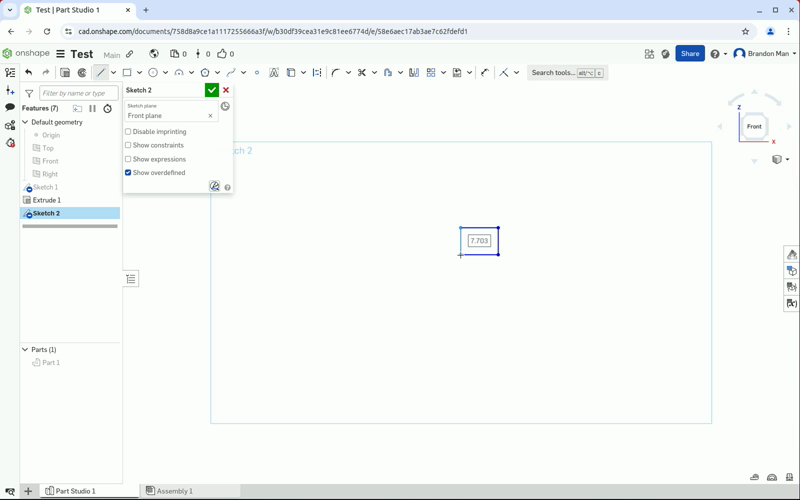
key(esc)
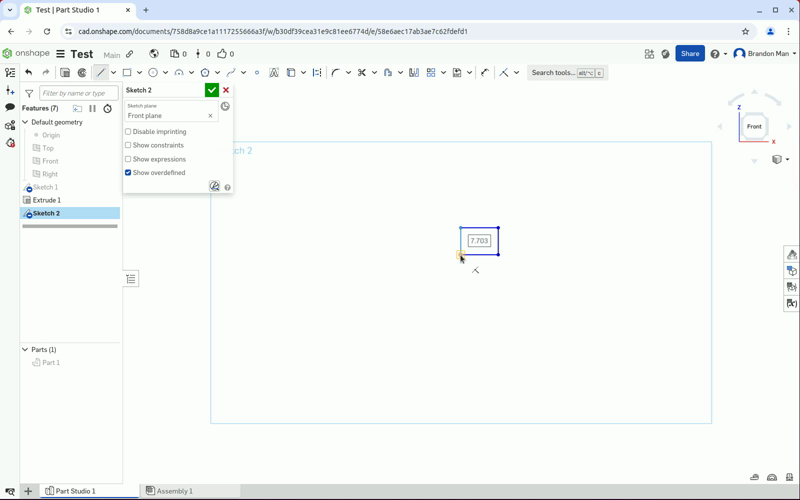
mouse_move(477, 253)
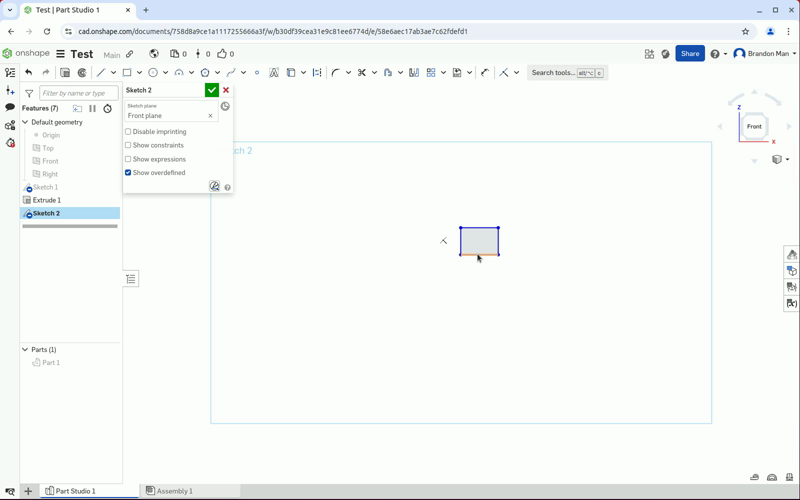
scroll(6)
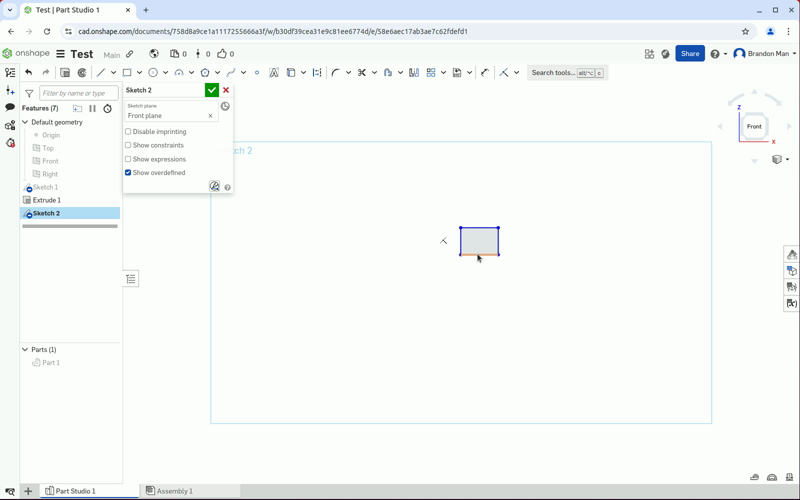
scroll(6)
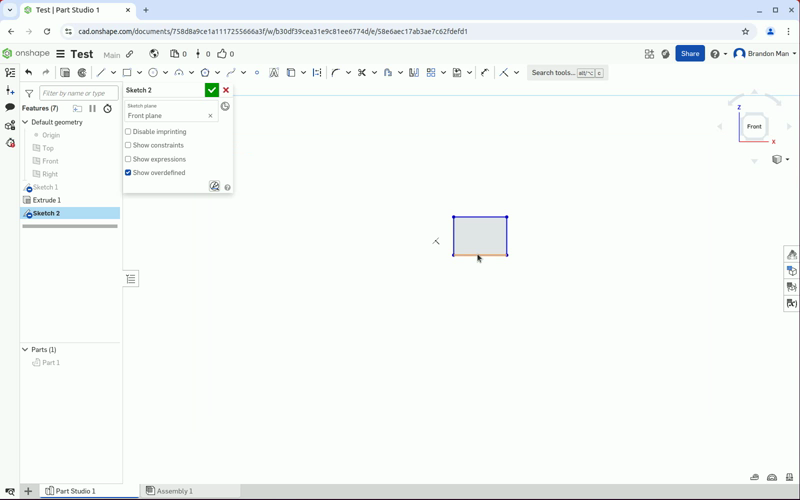
scroll(6)
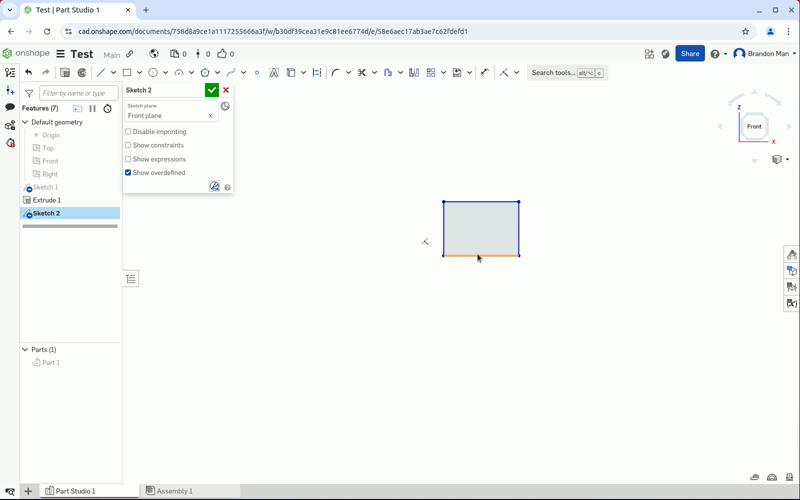
scroll(6)
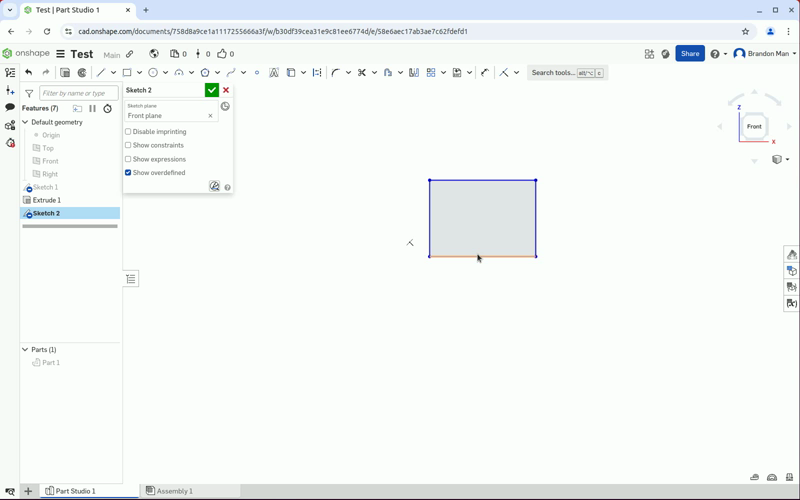
scroll(6)
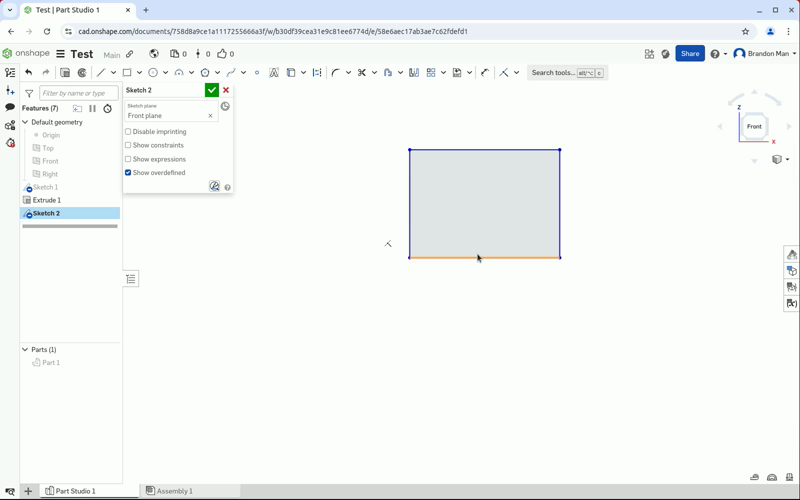
scroll(6)
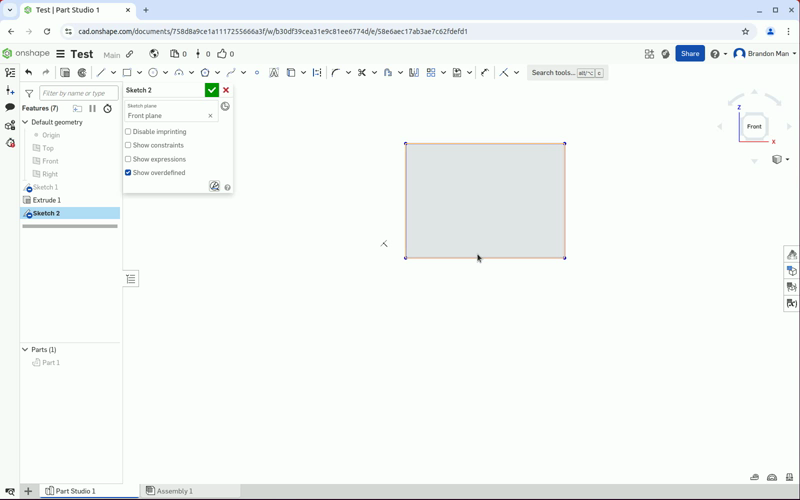
scroll(6)
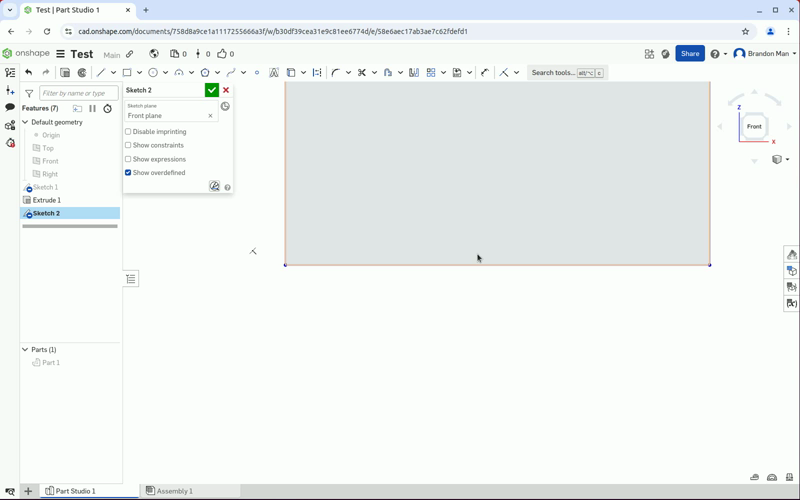
click(477, 253)
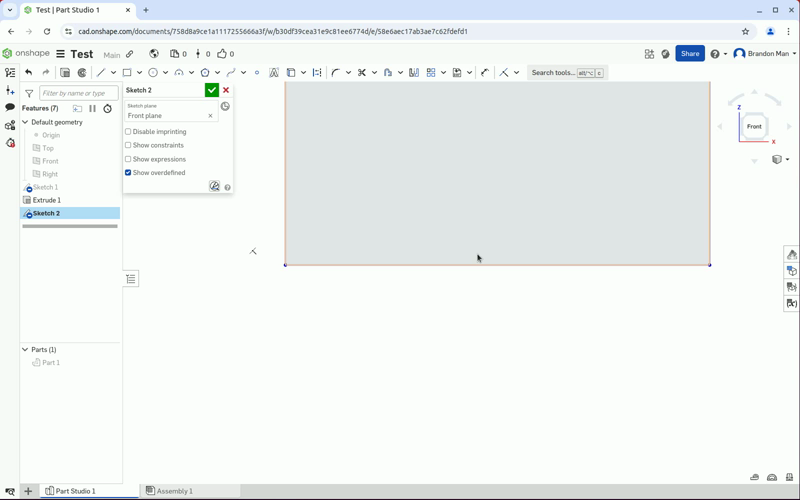
scroll(-6)
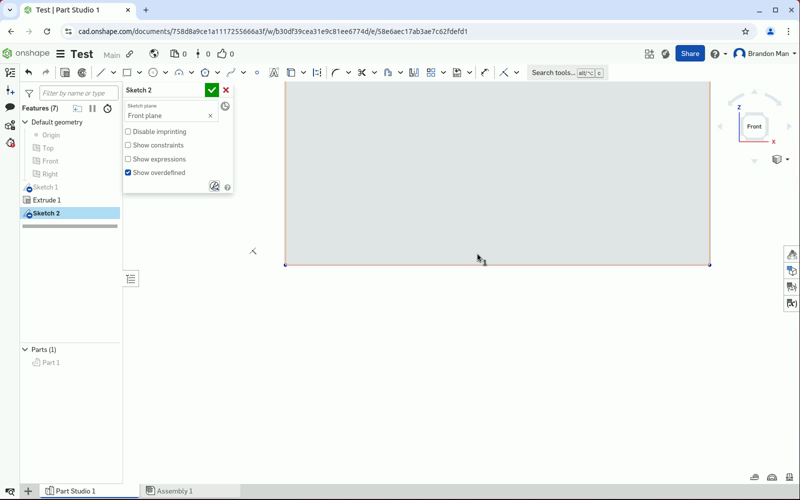
scroll(-6)
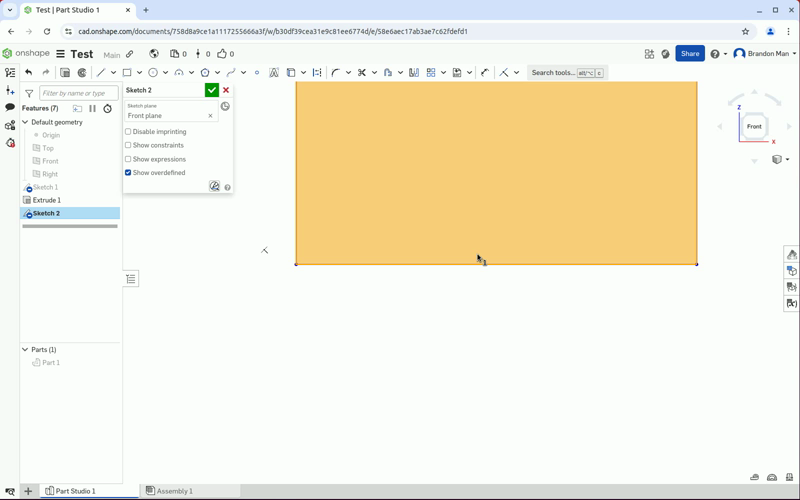
scroll(-6)
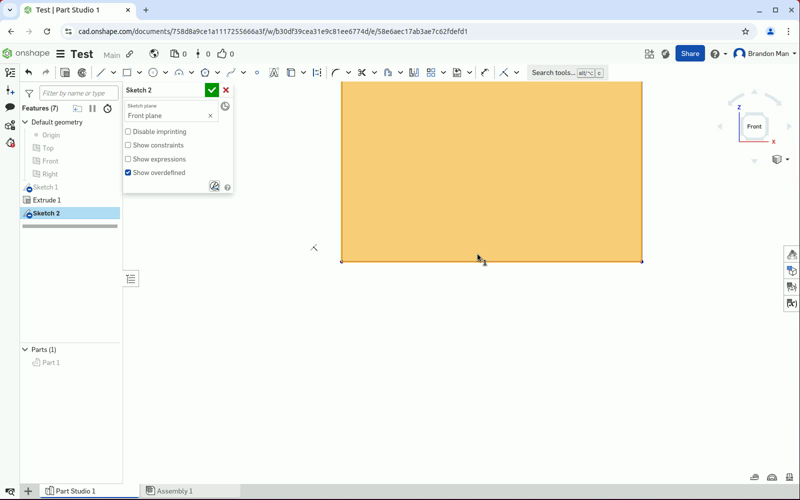
scroll(-6)
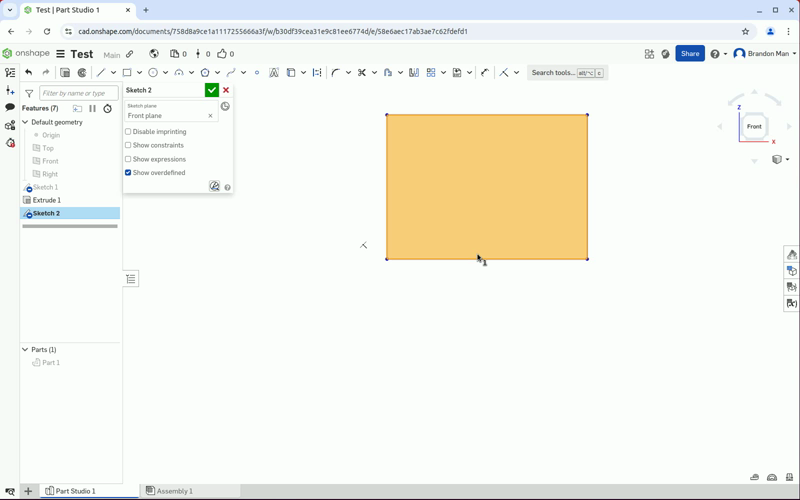
scroll(-6)
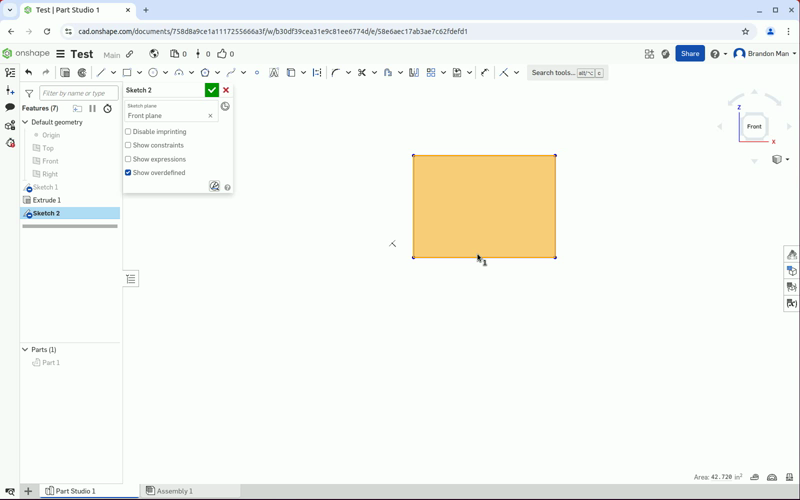
scroll(-6)
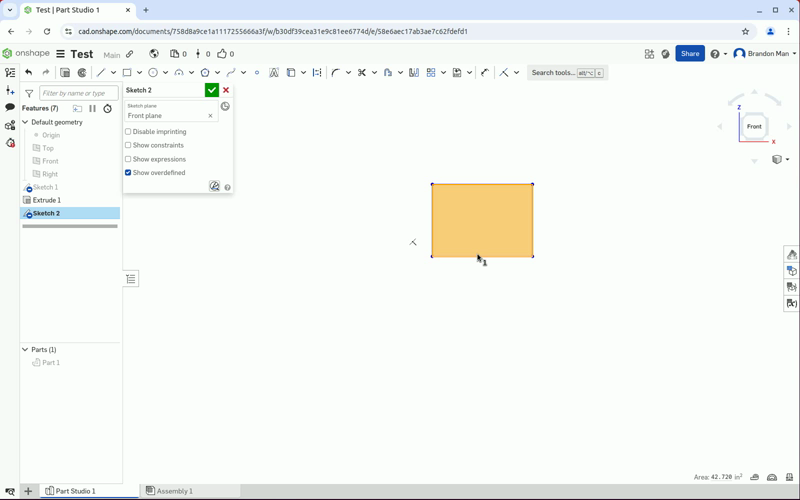
scroll(-6)
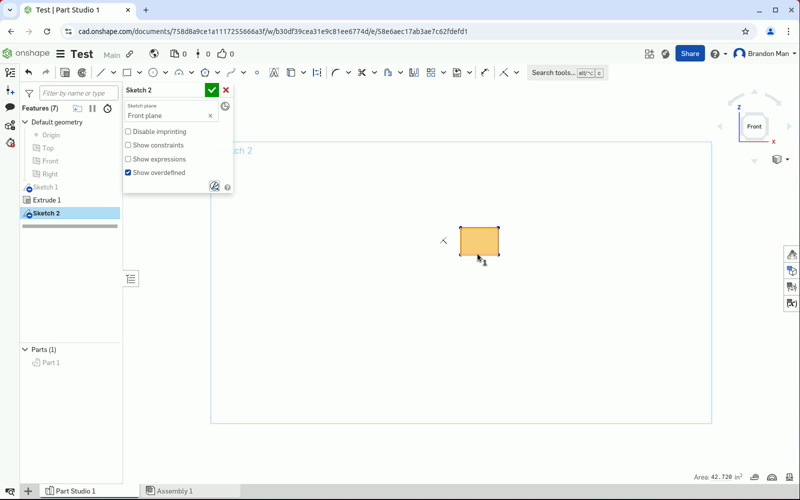
mouse_move(73, 352)
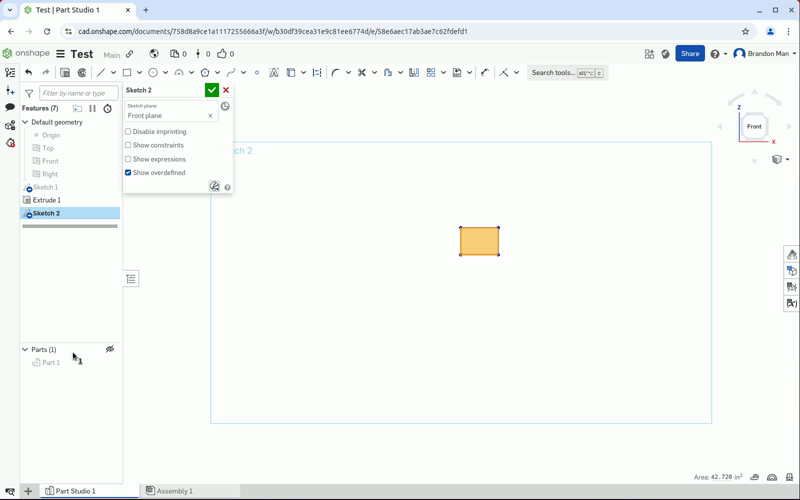
key(shift+y)
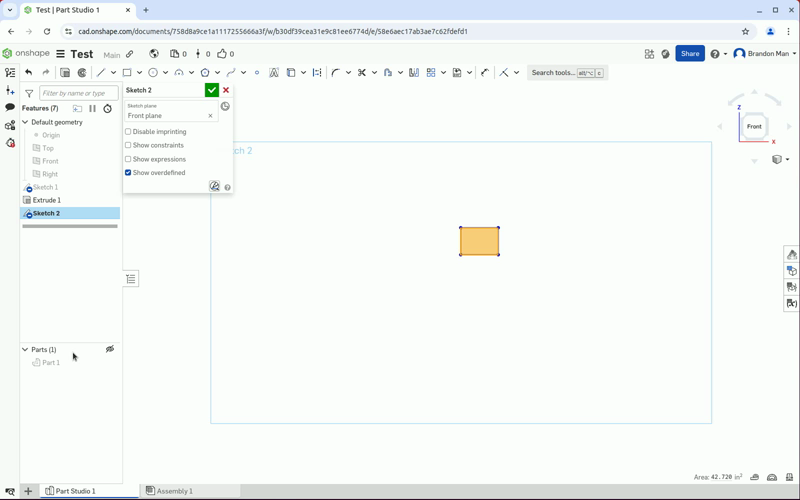
key(shift+e)
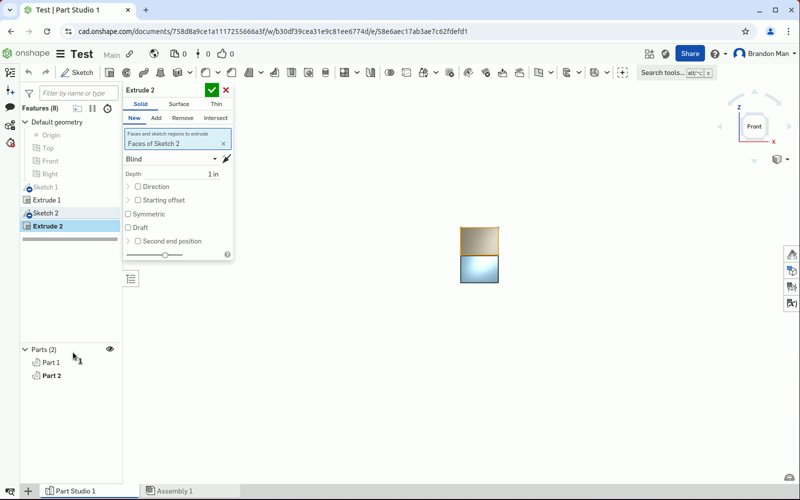
mouse_move(143, 106)
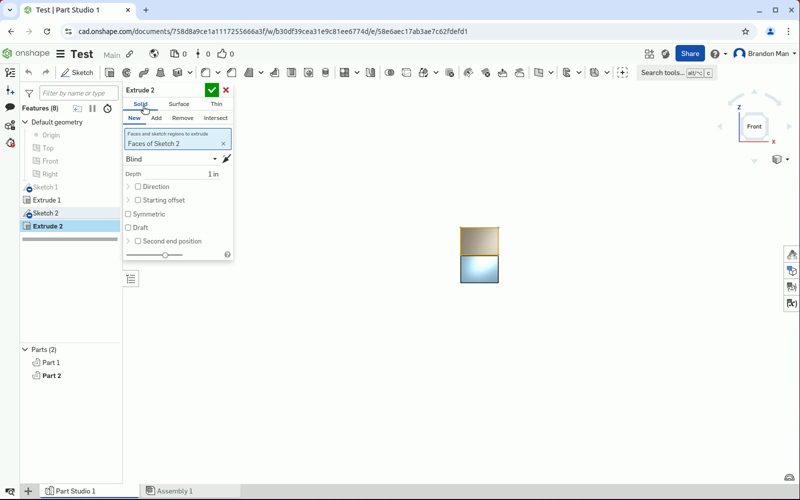
click(143, 106)
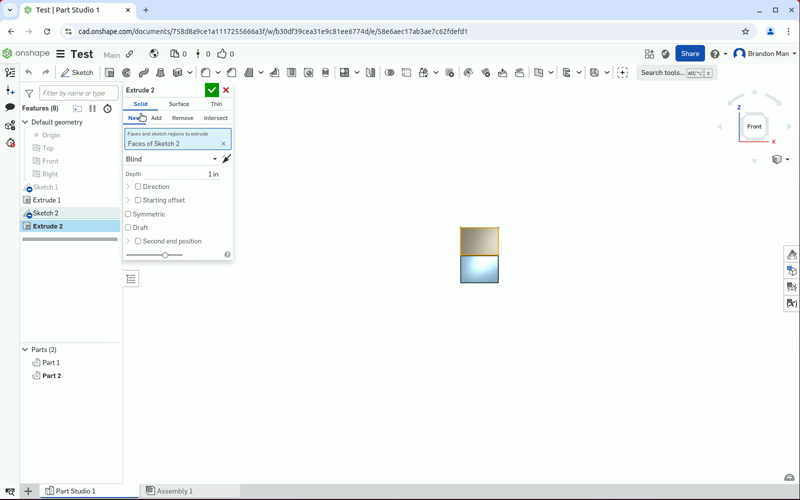
mouse_move(137, 120)
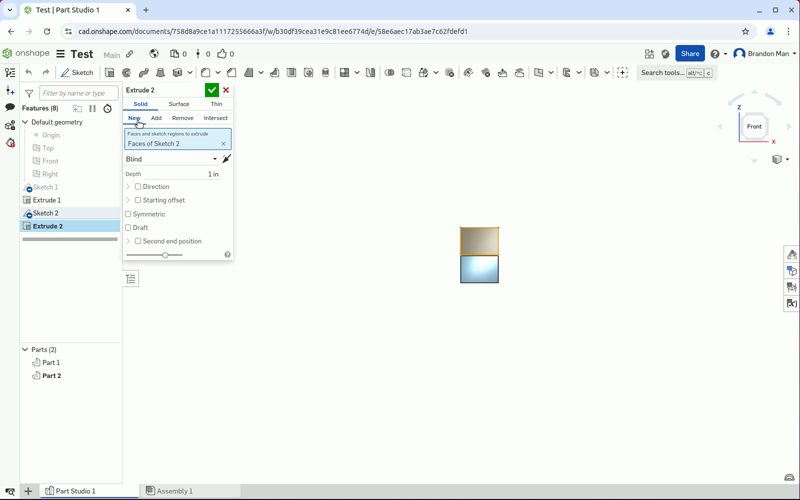
click(137, 120)
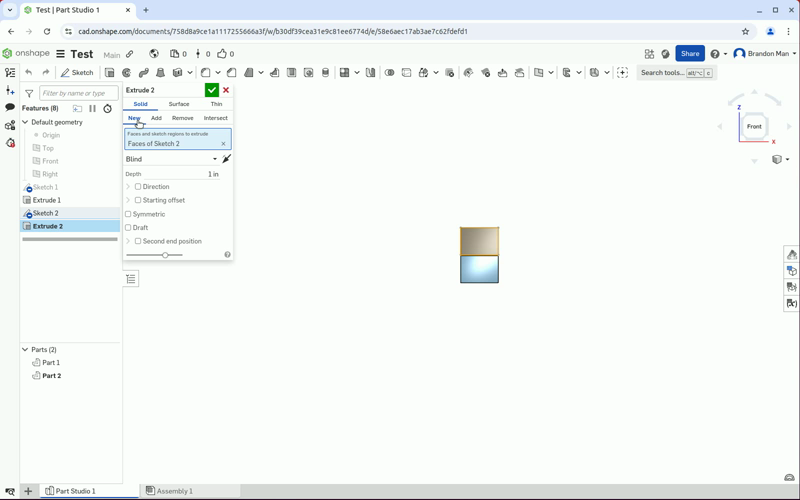
key(tab, 4)
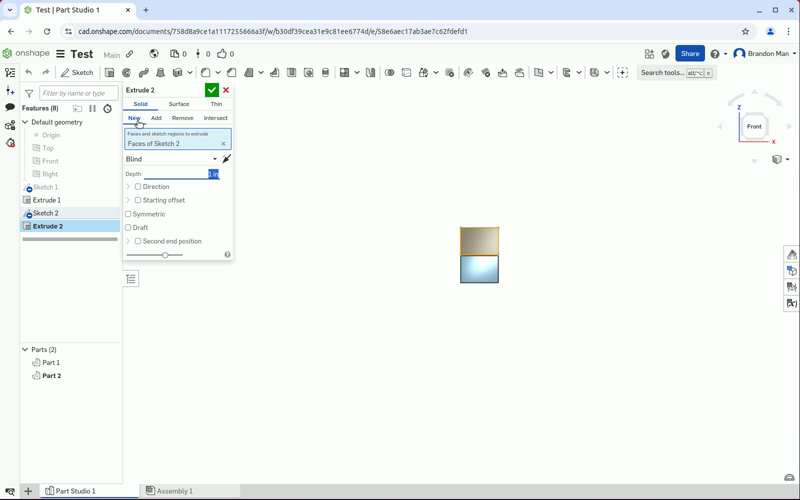
text(11.073)
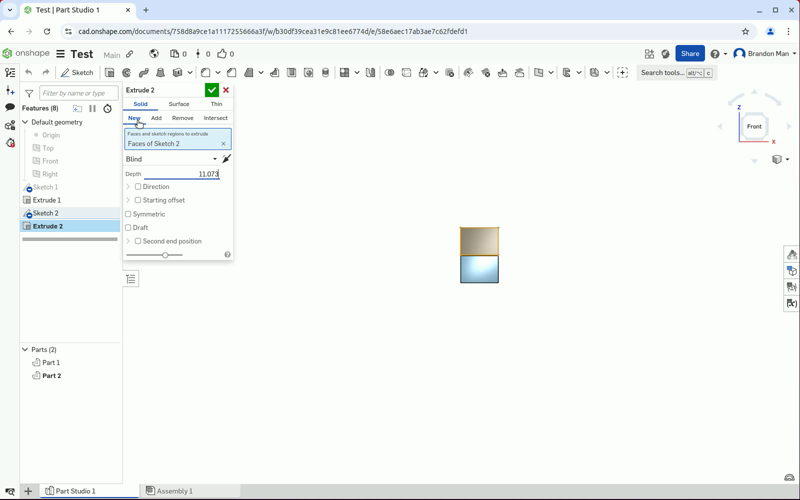
key(enter)
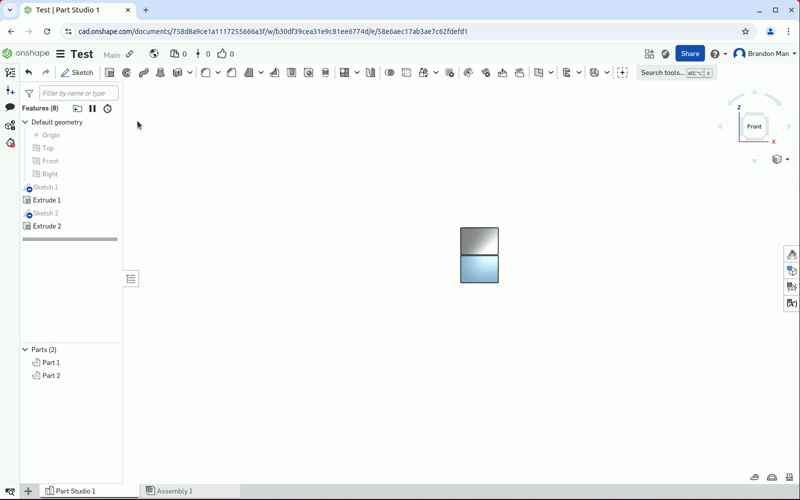
key(shift+h)
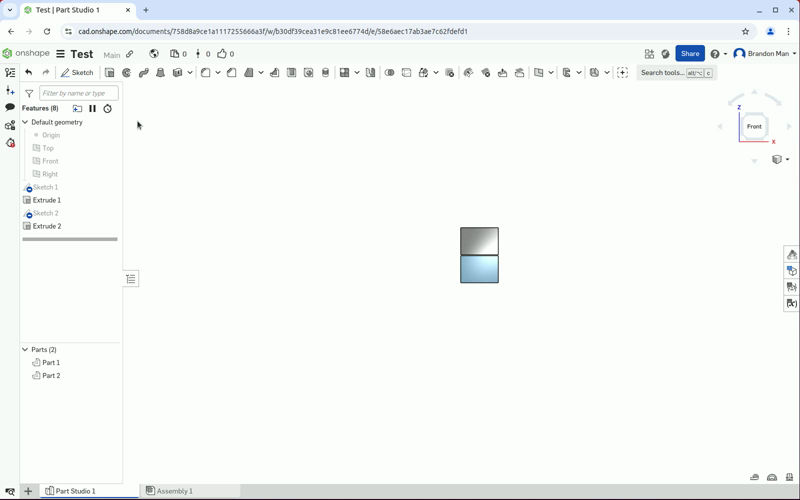
key(shift+h)
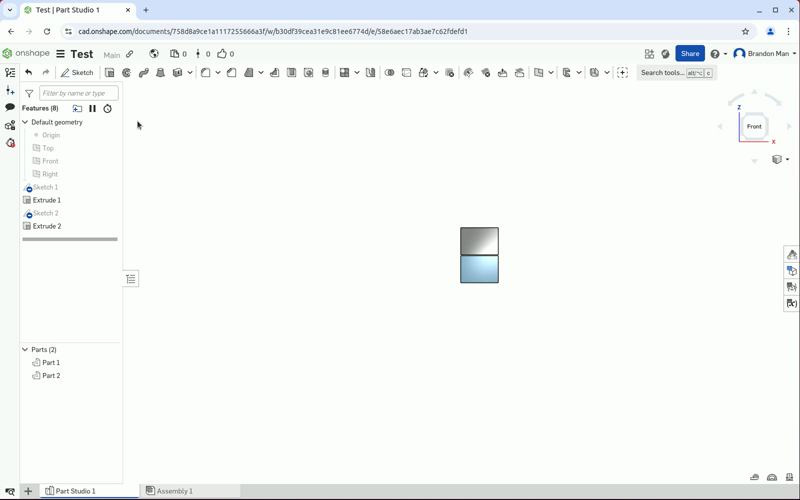
mouse_move(73, 189)
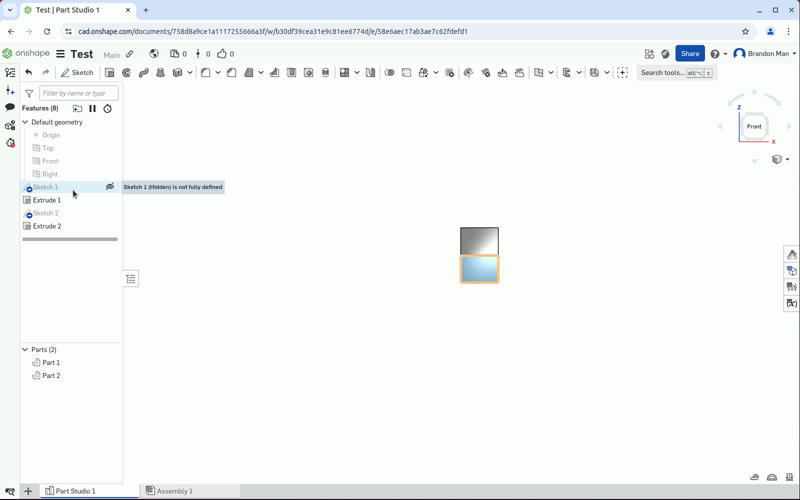
click(73, 189)
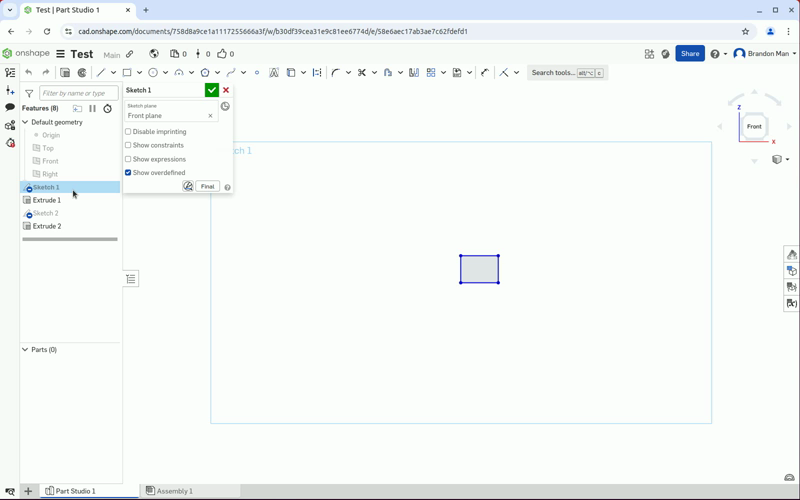
mouse_move(229, 92)
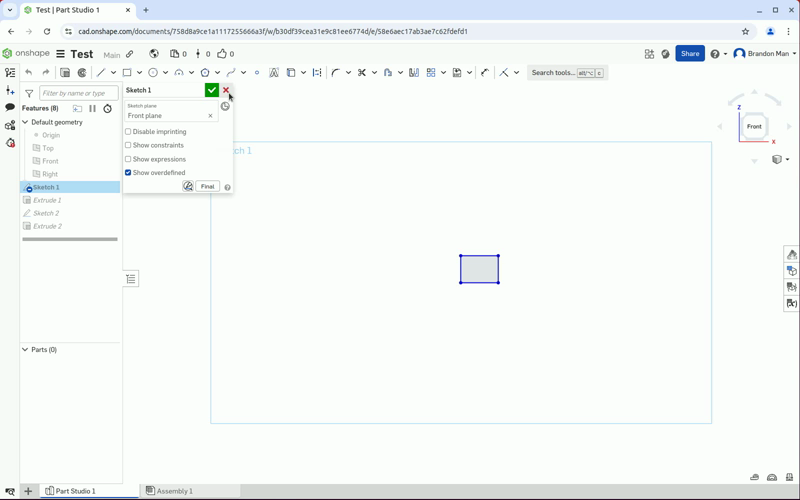
click(229, 92)
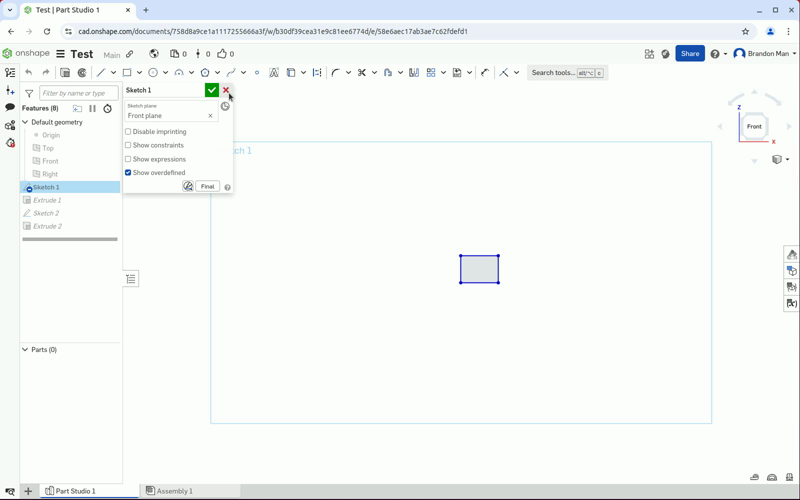
key(shift+s)
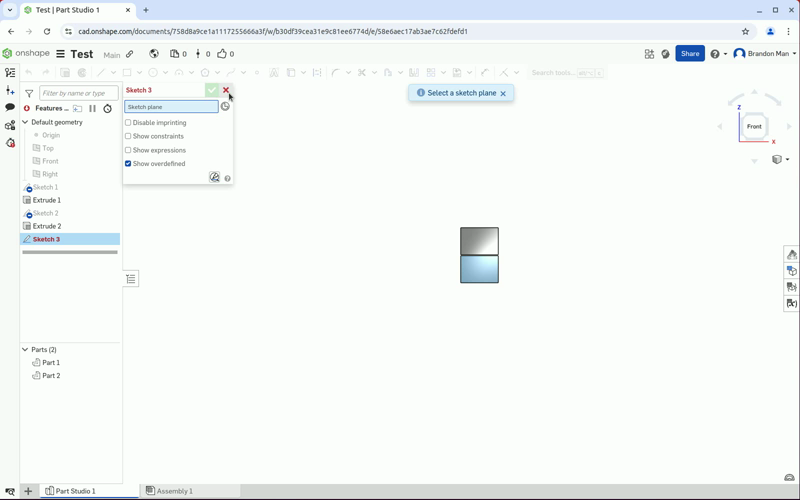
mouse_move(73, 163)
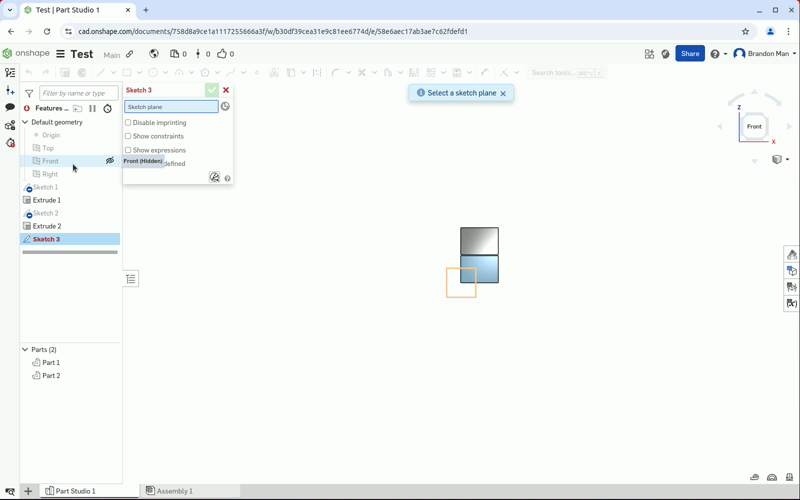
click(73, 163)
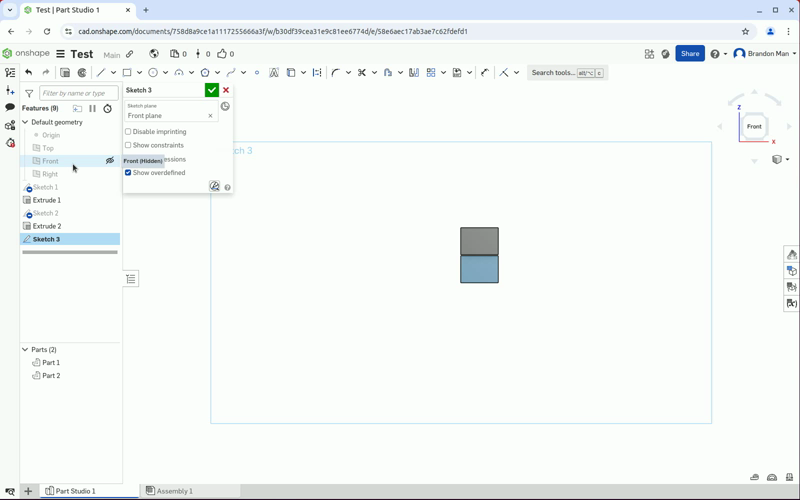
mouse_move(73, 352)
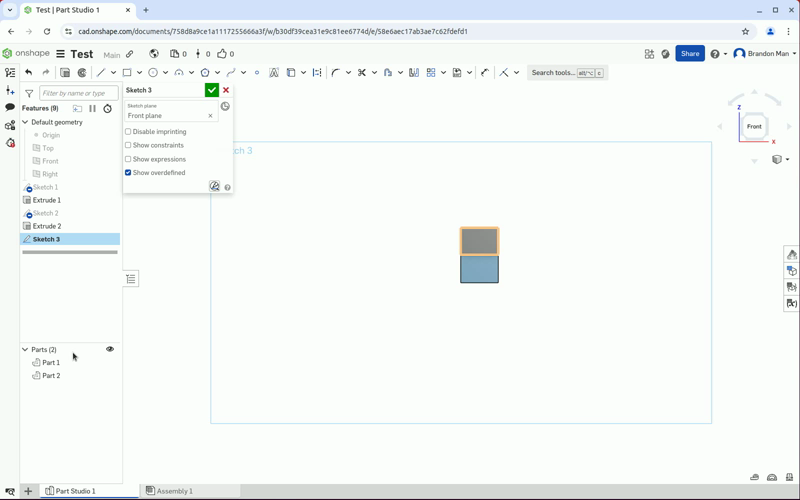
key(y)
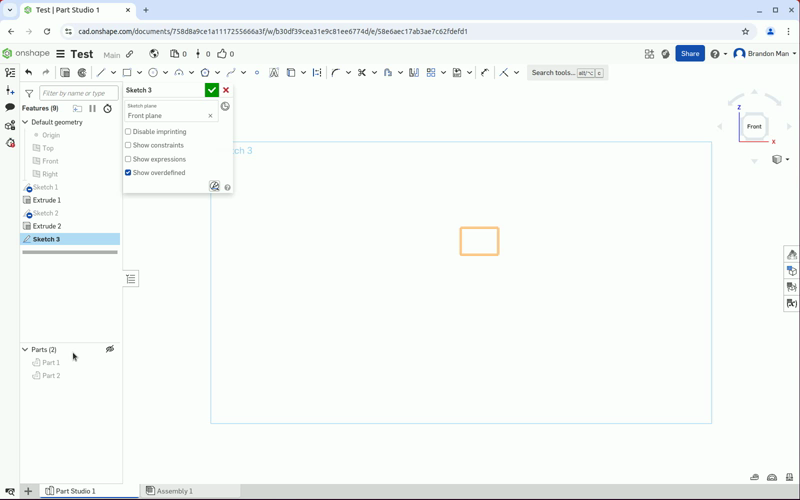
key(l)
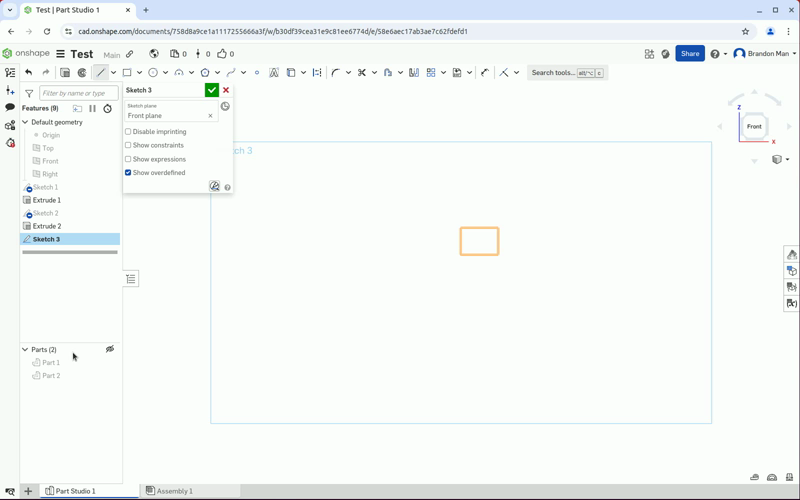
key_down(shift)
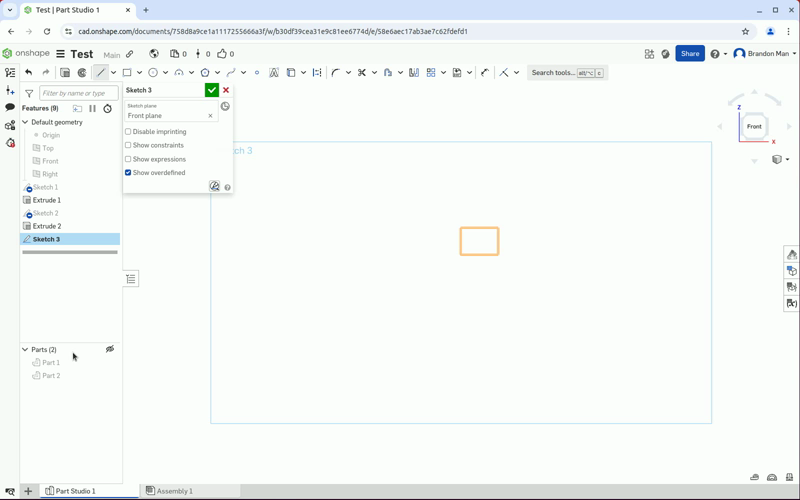
mouse_move(460, 225)
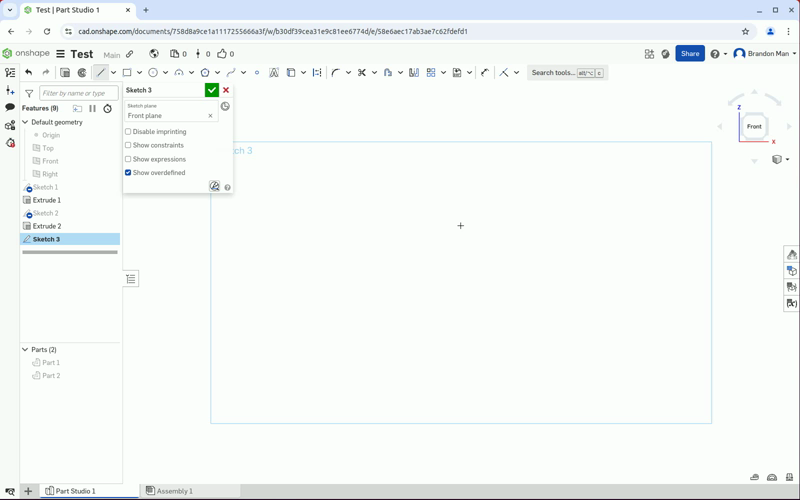
click(460, 225)
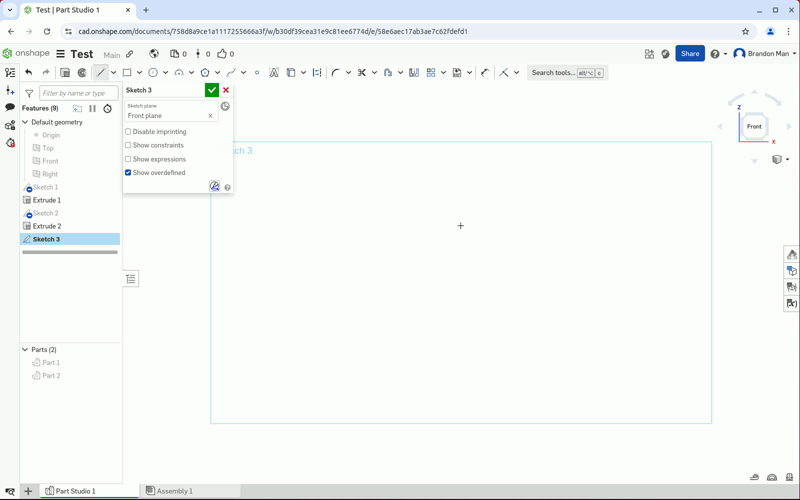
key_up(shift)
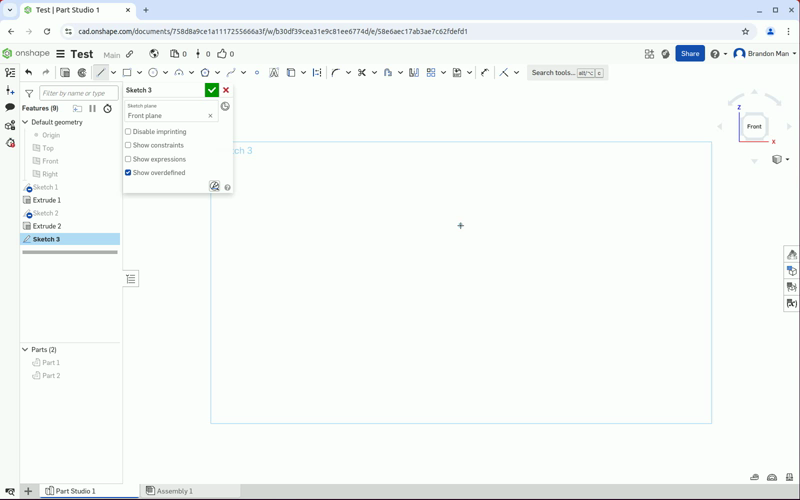
key_down(shift)
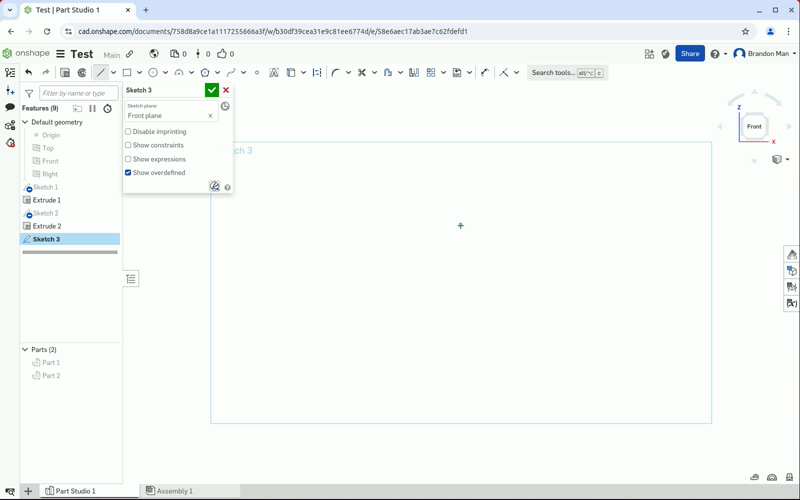
mouse_move(490, 225)
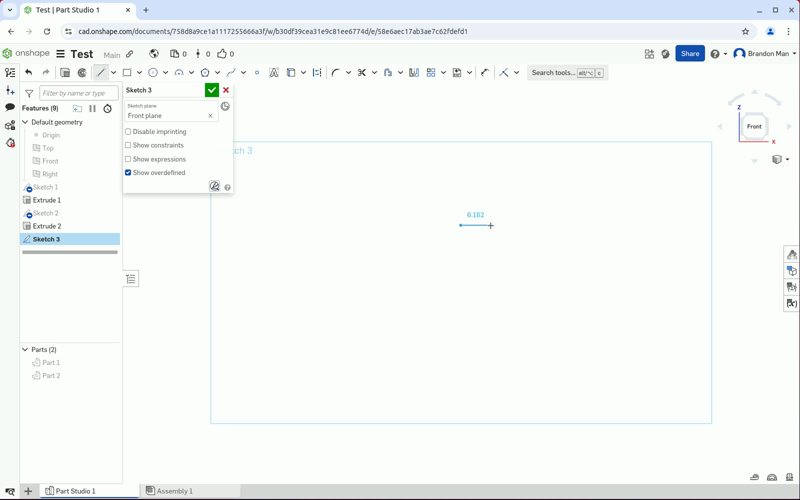
mouse_move(498, 225)
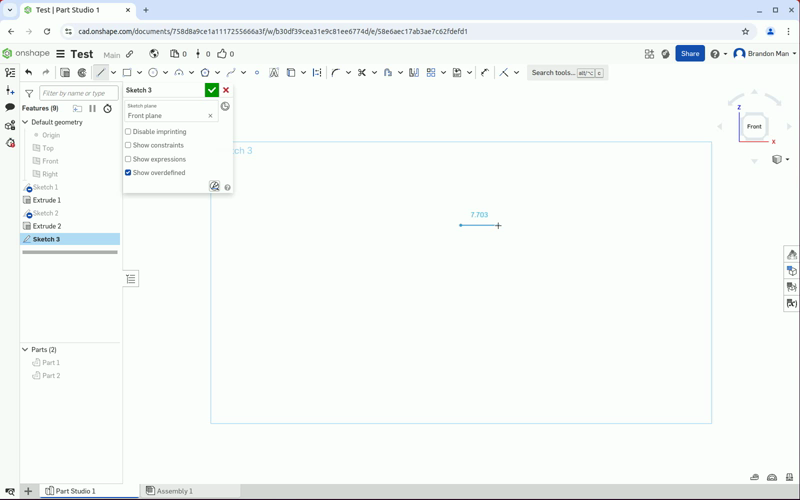
click(498, 225)
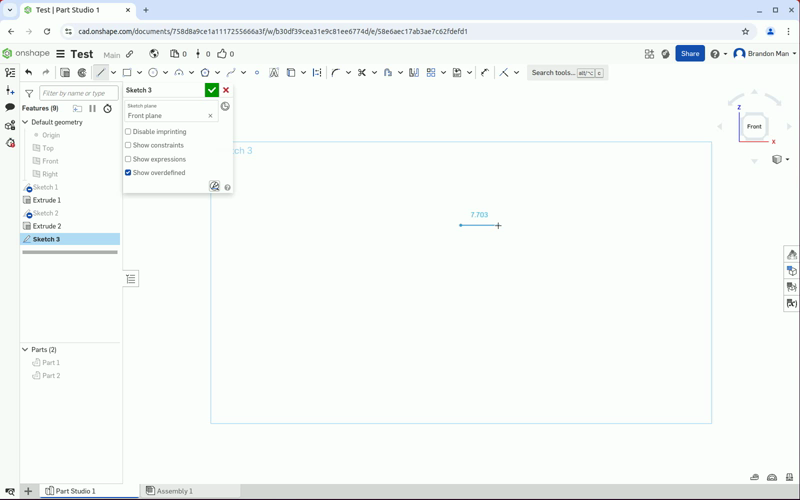
key_up(shift)
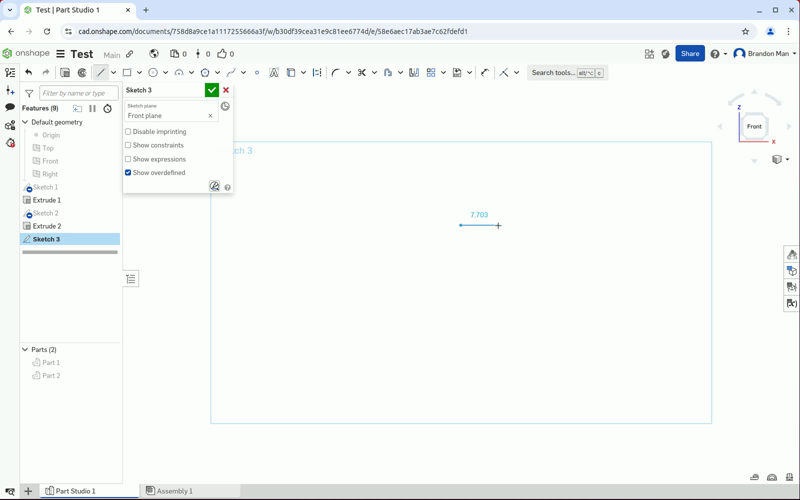
key_down(shift)
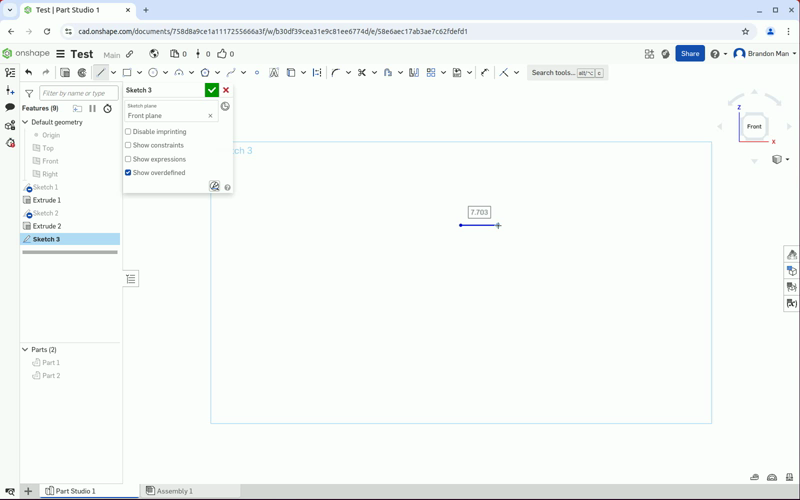
mouse_move(528, 225)
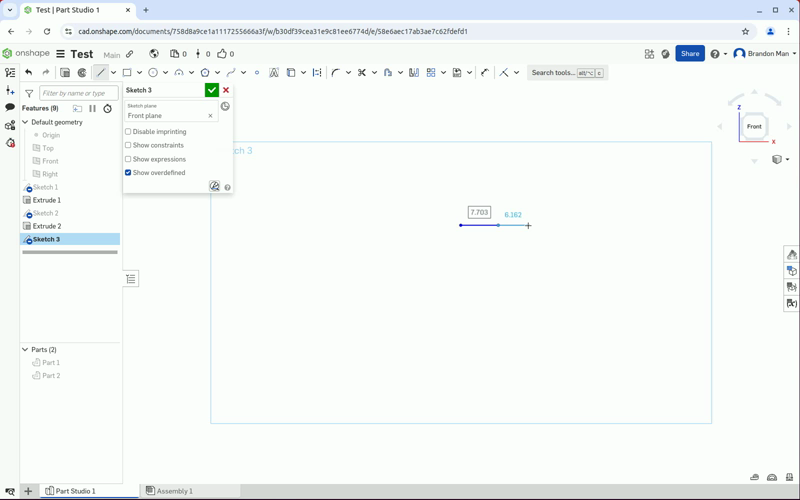
mouse_move(498, 198)
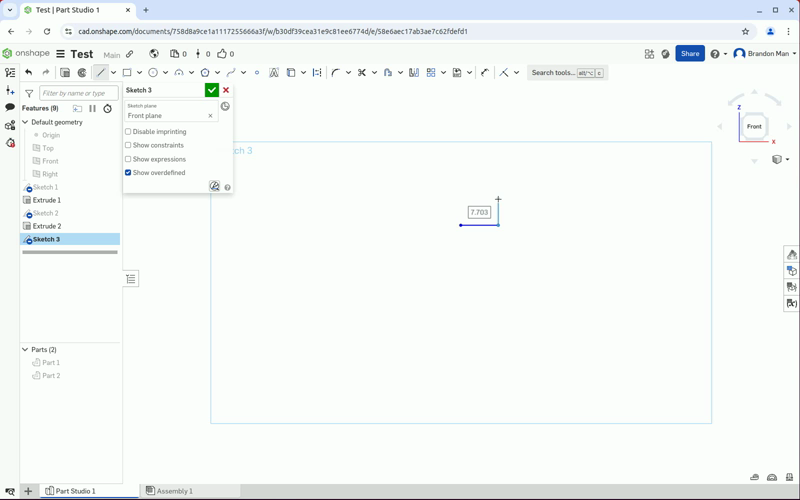
click(498, 198)
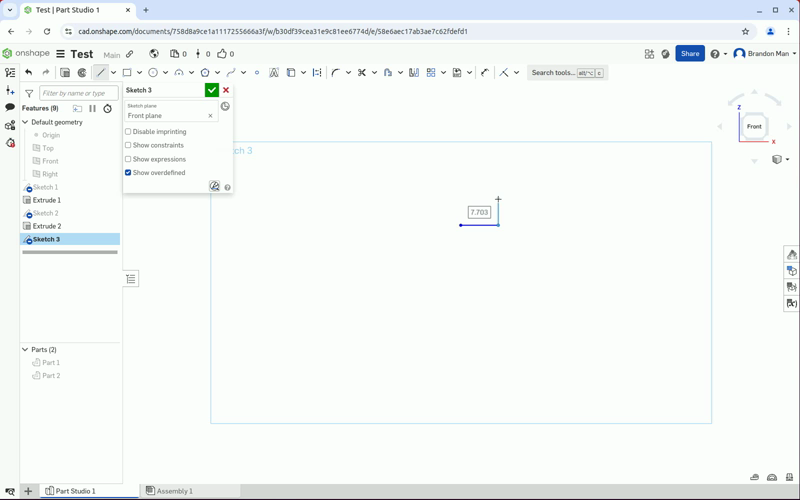
key_up(shift)
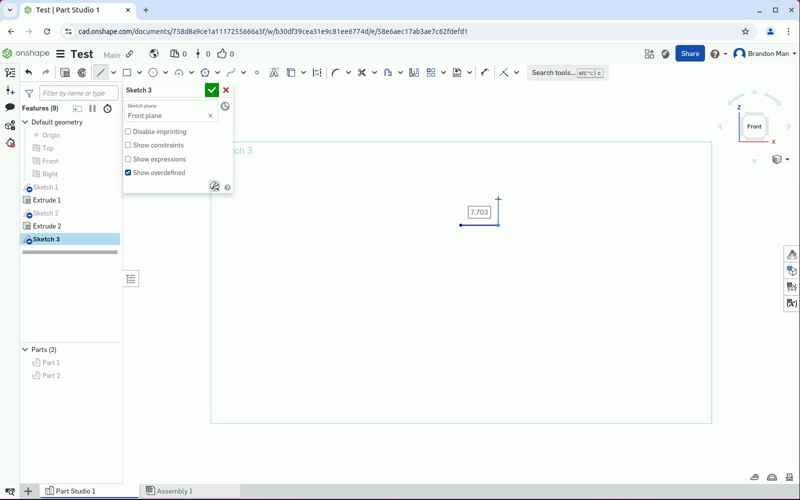
key_down(shift)
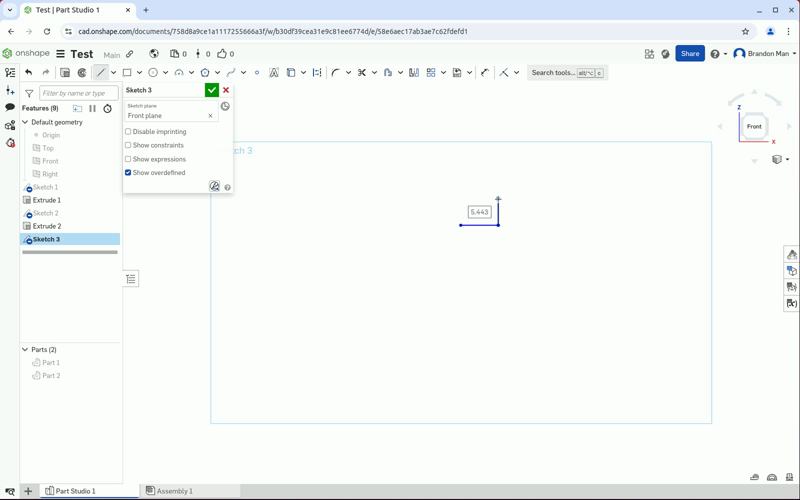
mouse_move(528, 198)
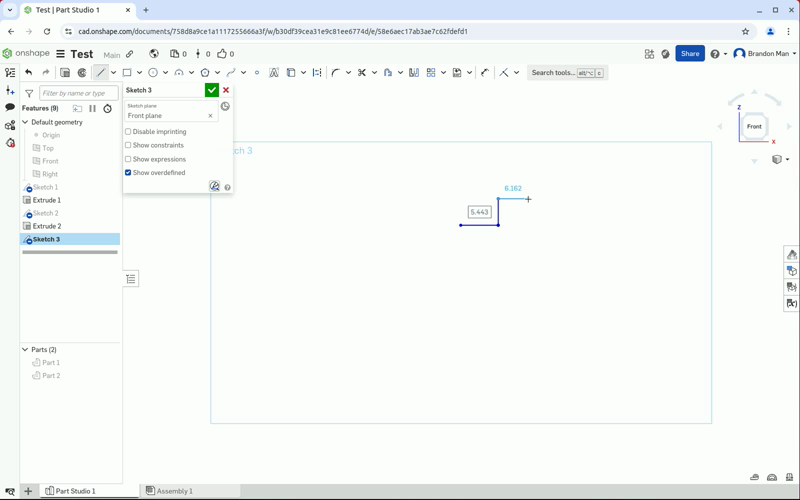
mouse_move(460, 198)
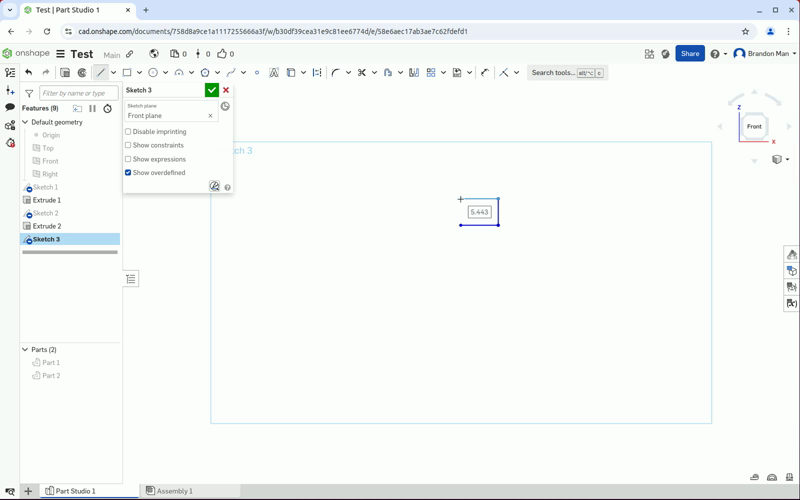
click(460, 198)
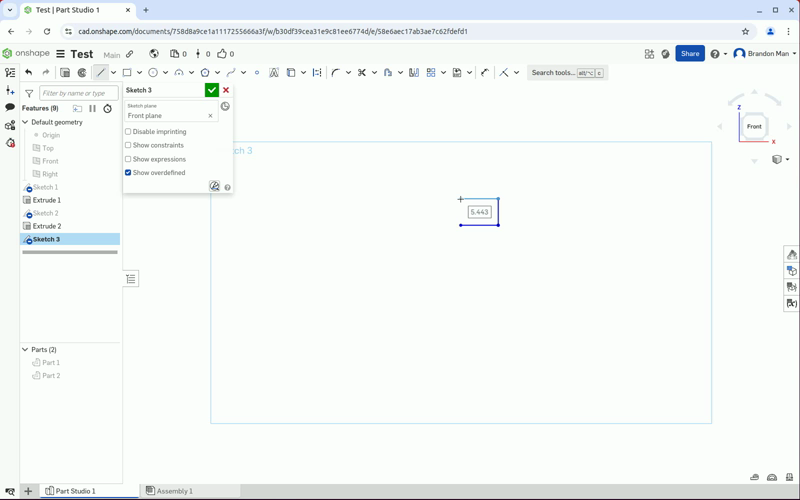
key_up(shift)
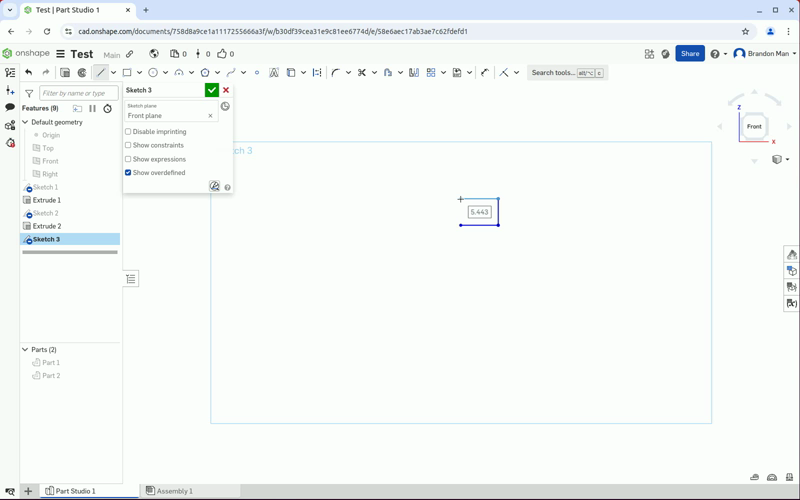
mouse_move(490, 198)
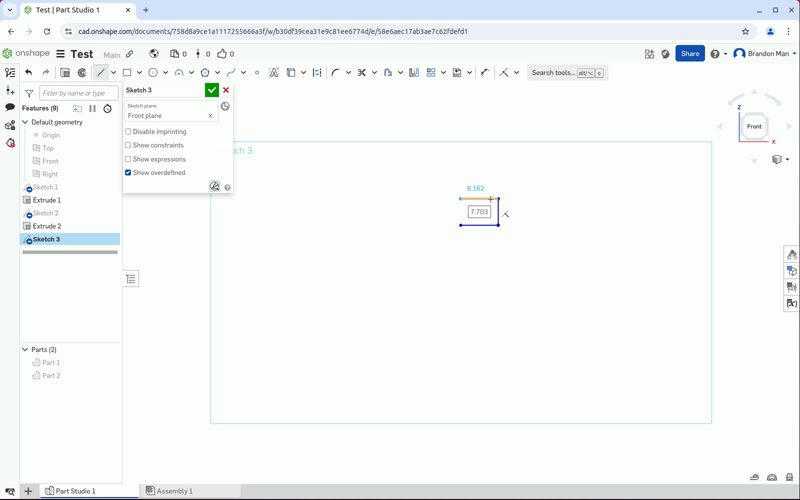
key_down(shift)
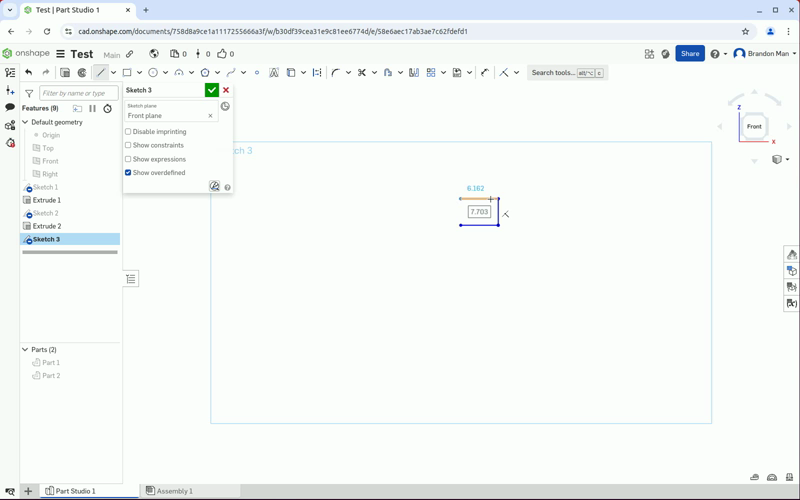
mouse_move(460, 225)
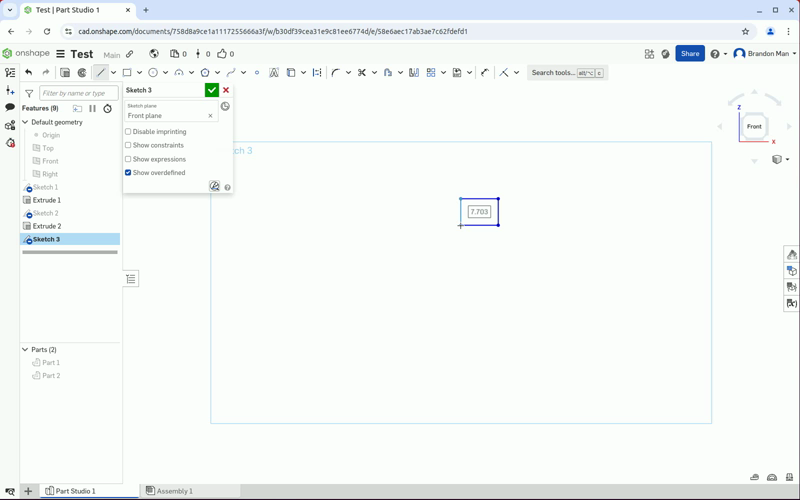
key_up(shift)
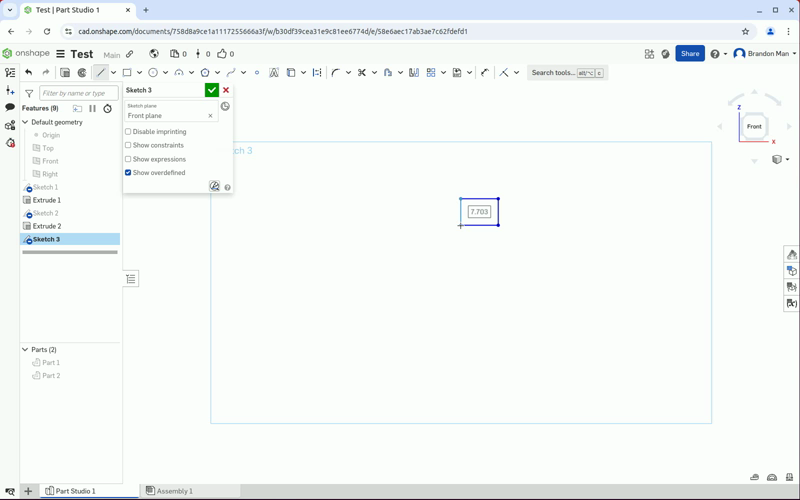
click(460, 225)
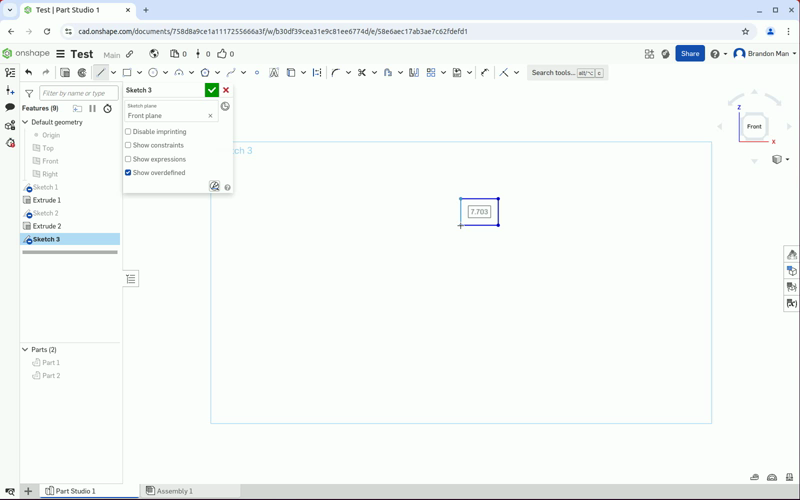
key(esc)
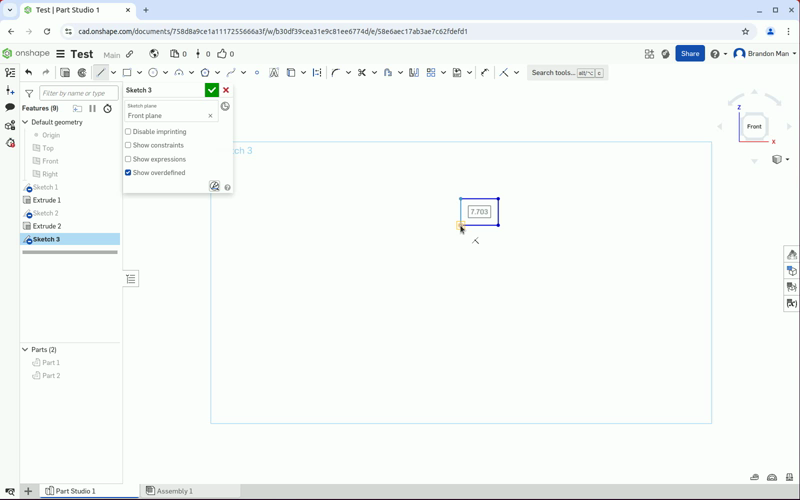
mouse_move(478, 216)
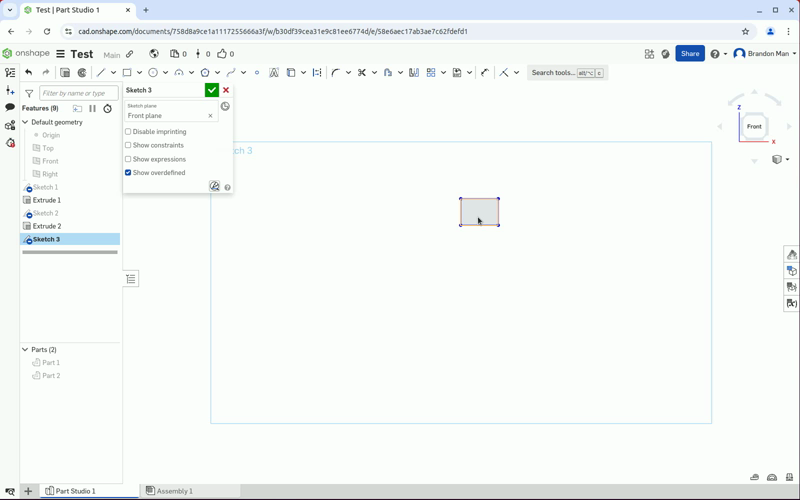
scroll(6)
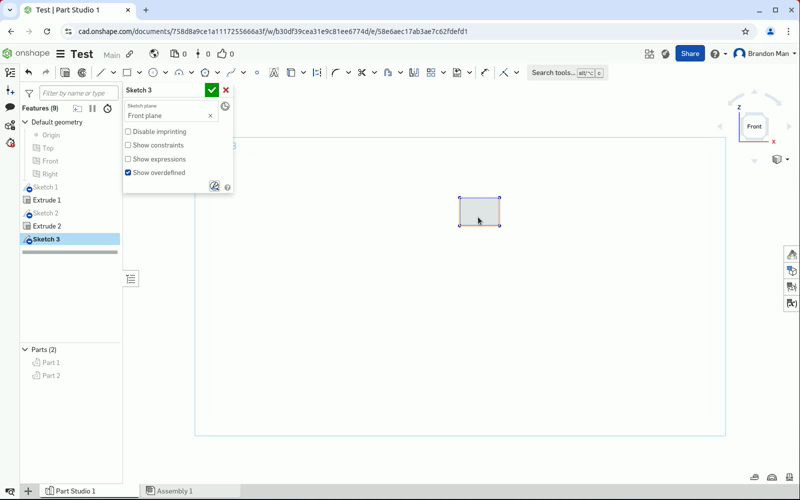
scroll(6)
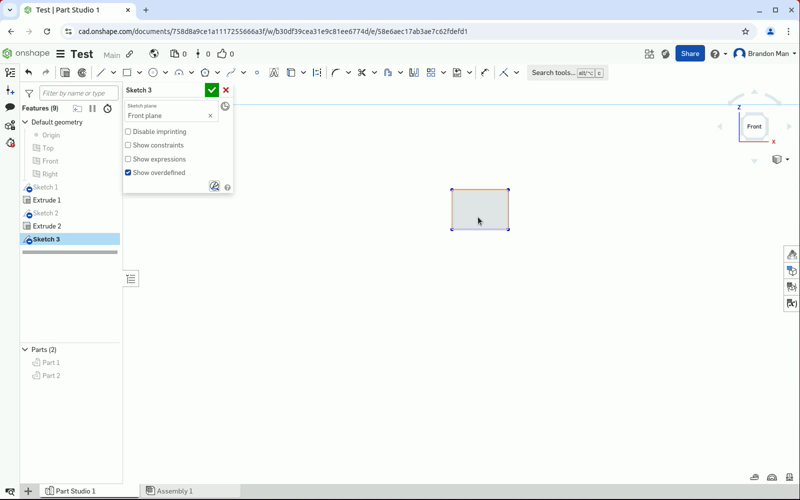
scroll(6)
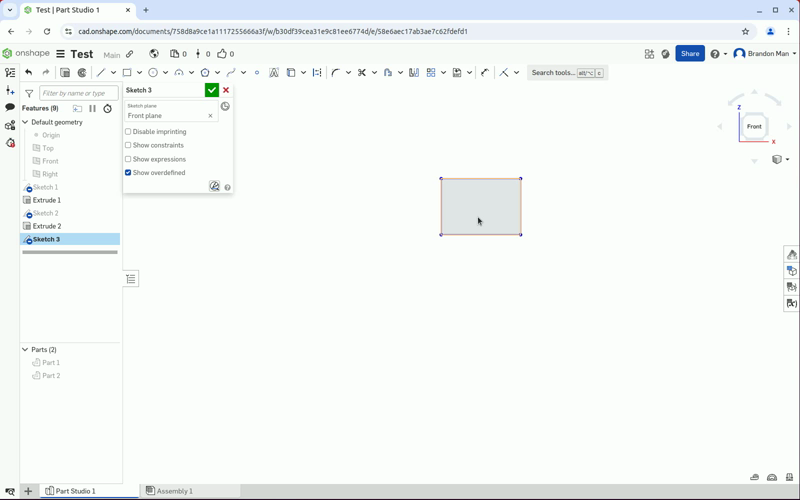
scroll(6)
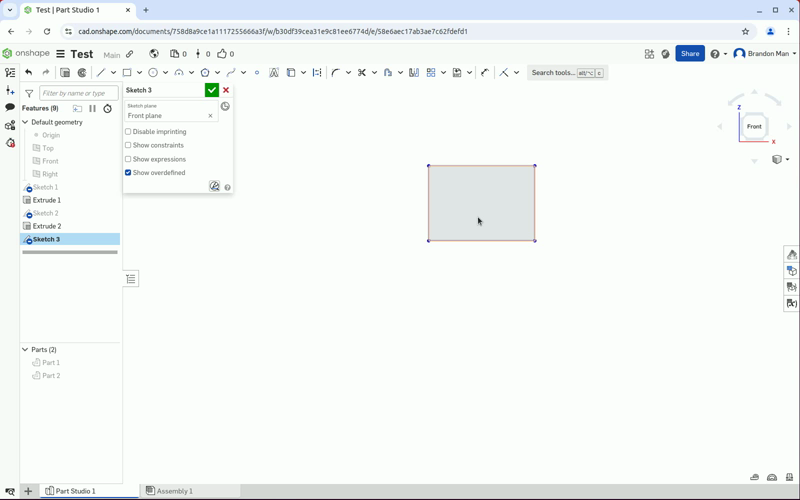
scroll(6)
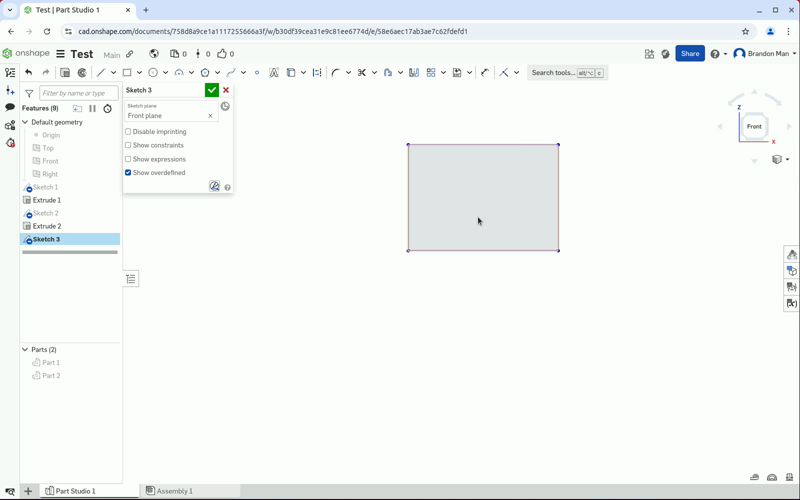
scroll(6)
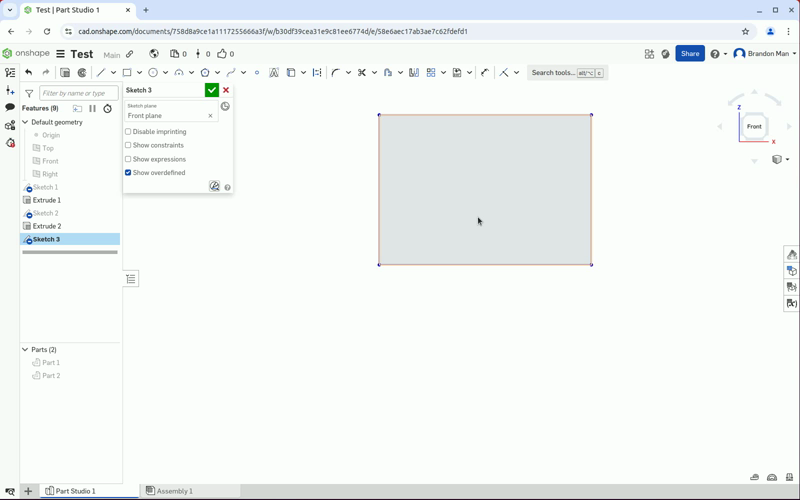
scroll(6)
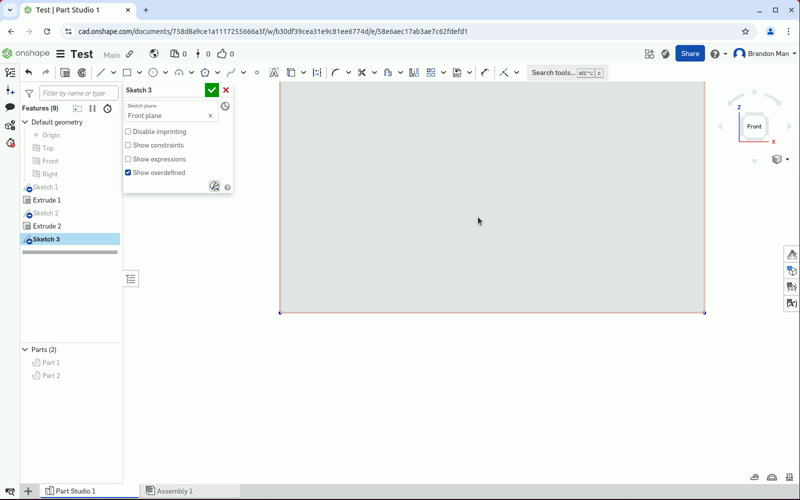
click(478, 216)
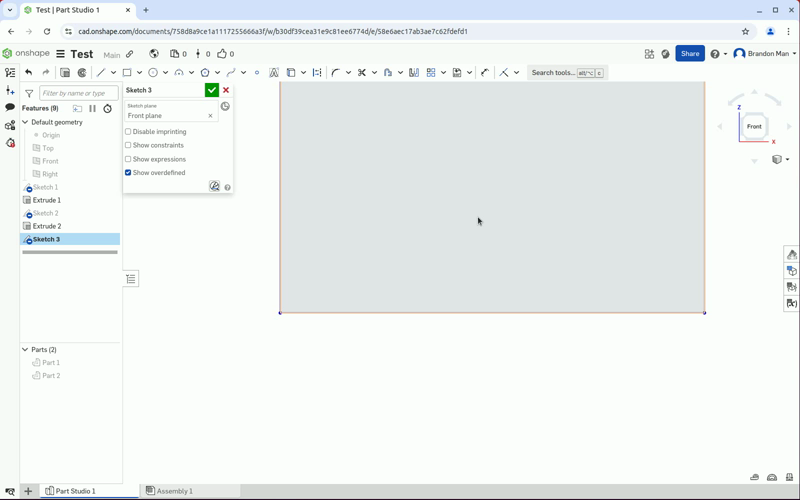
scroll(-6)
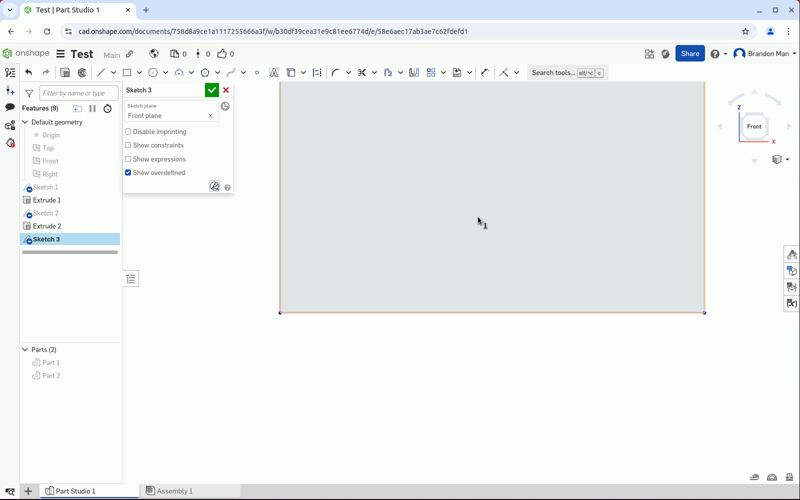
scroll(-6)
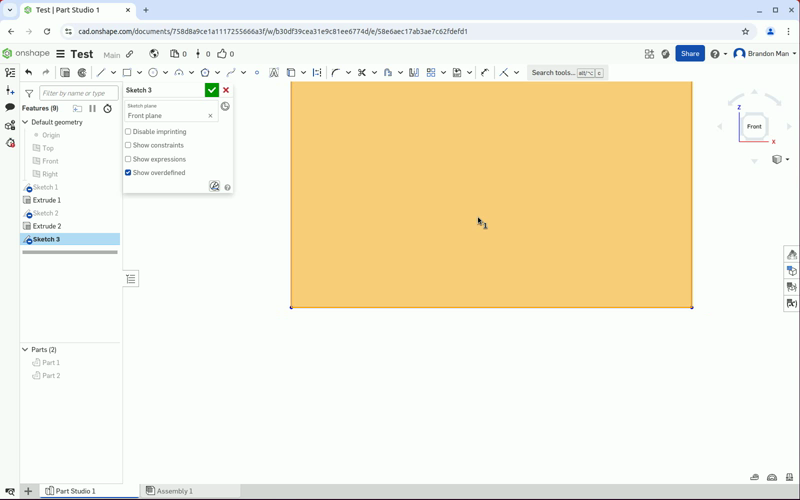
scroll(-6)
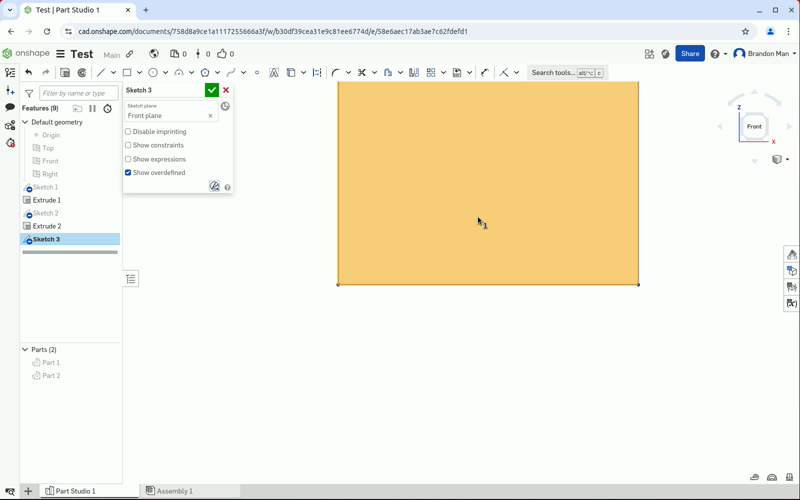
scroll(-6)
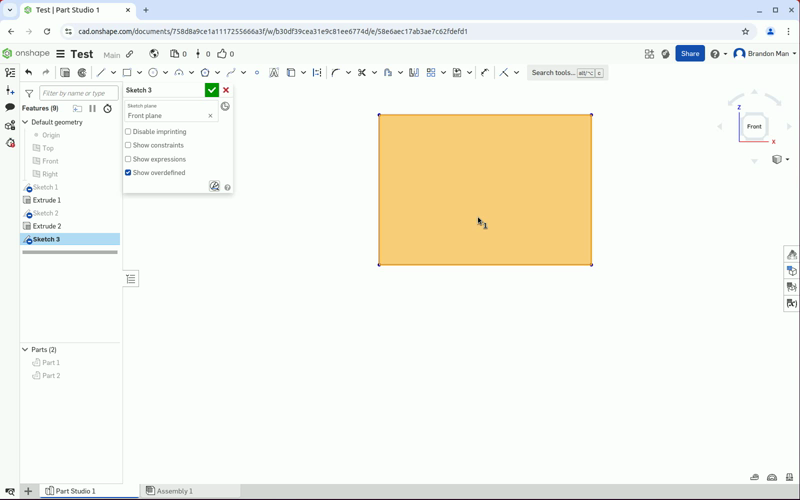
scroll(-6)
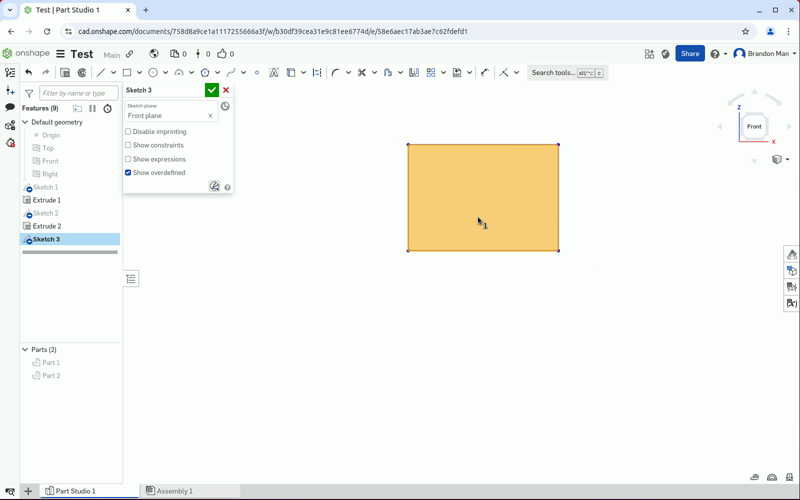
scroll(-6)
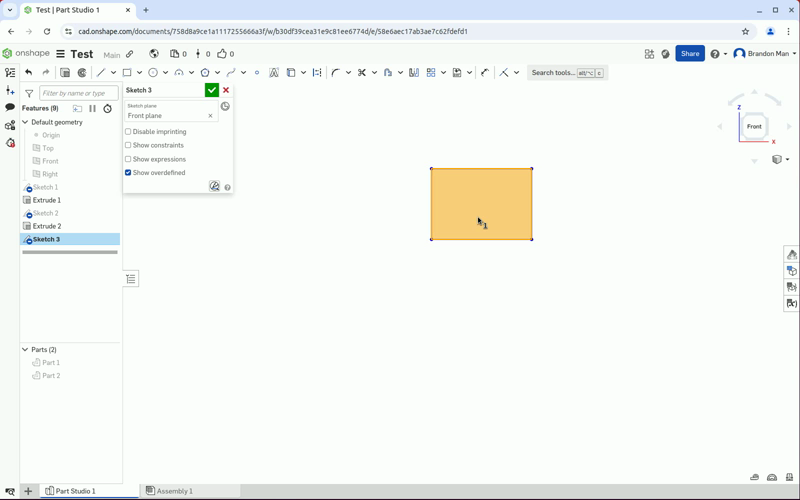
scroll(-6)
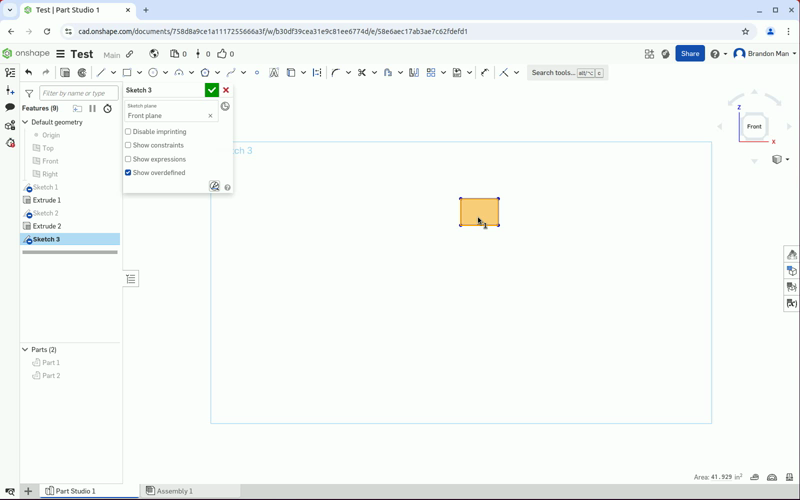
mouse_move(73, 352)
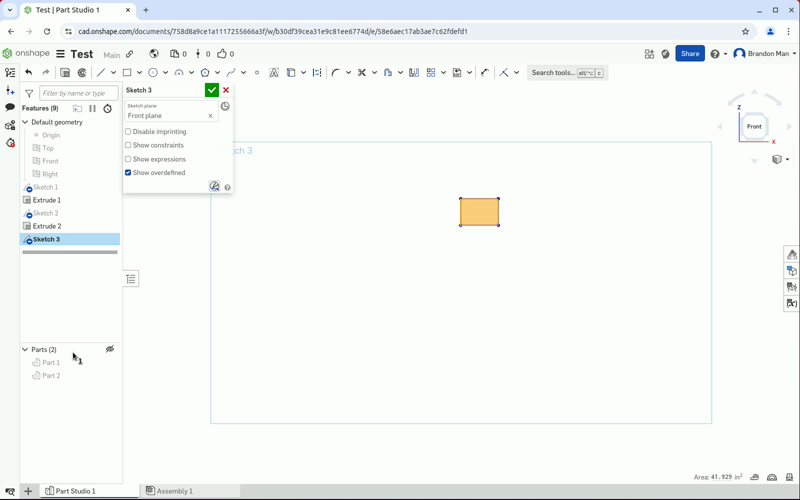
key(shift+y)
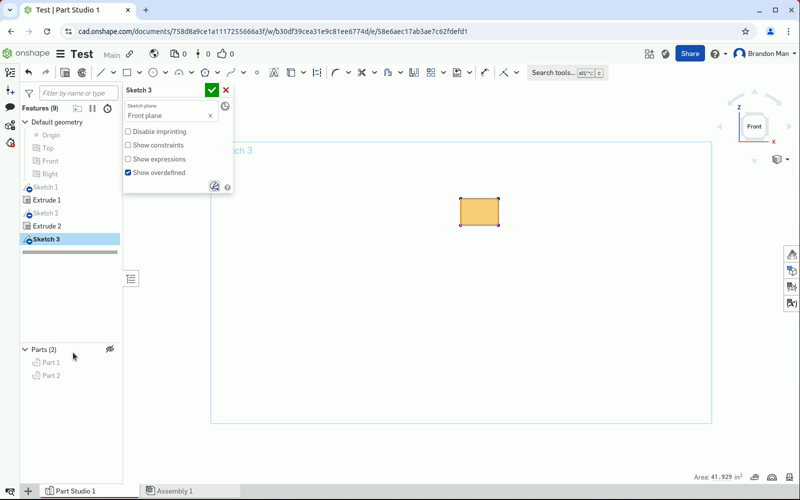
key(shift+e)
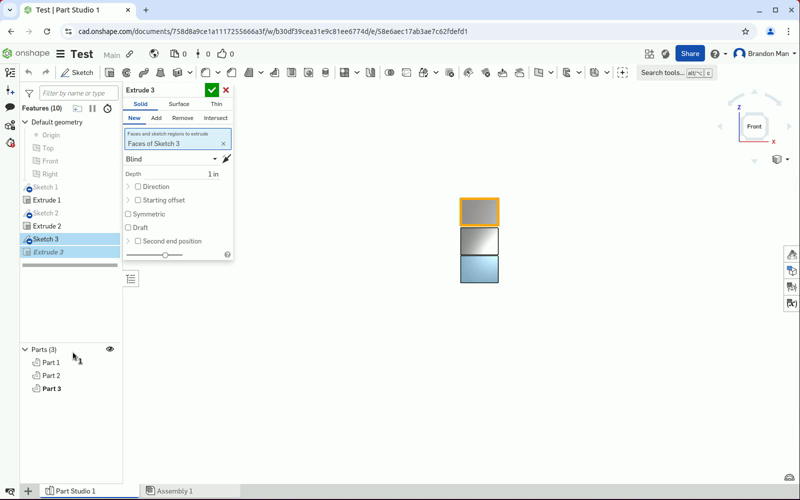
mouse_move(143, 106)
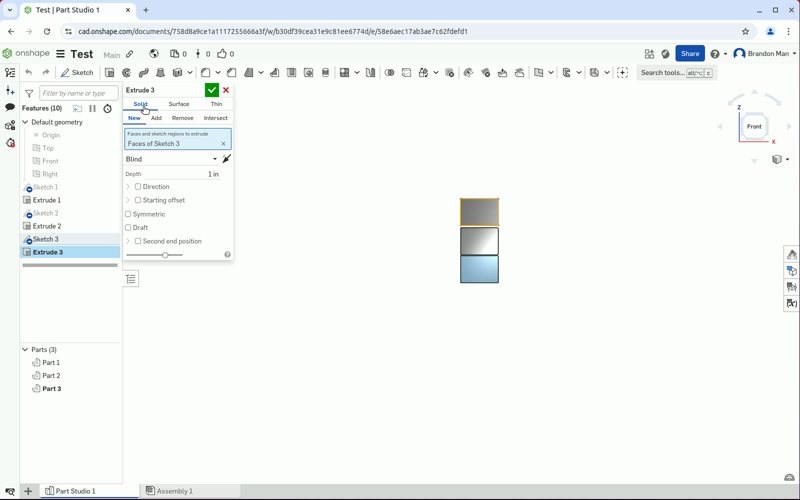
click(143, 106)
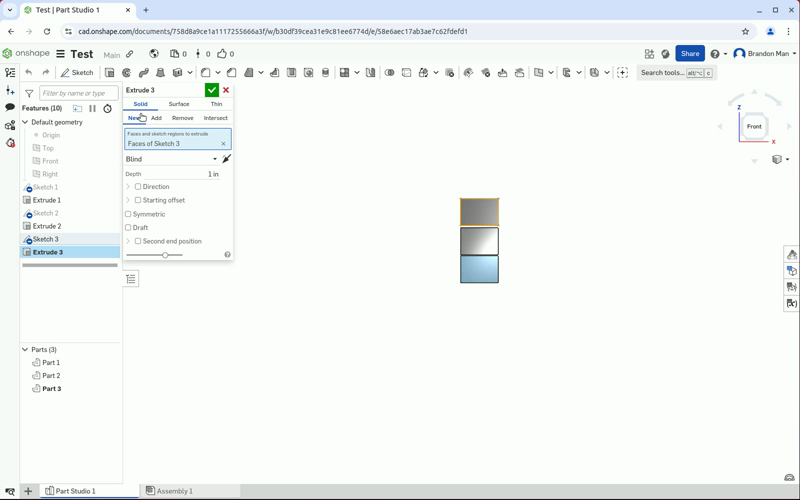
mouse_move(137, 120)
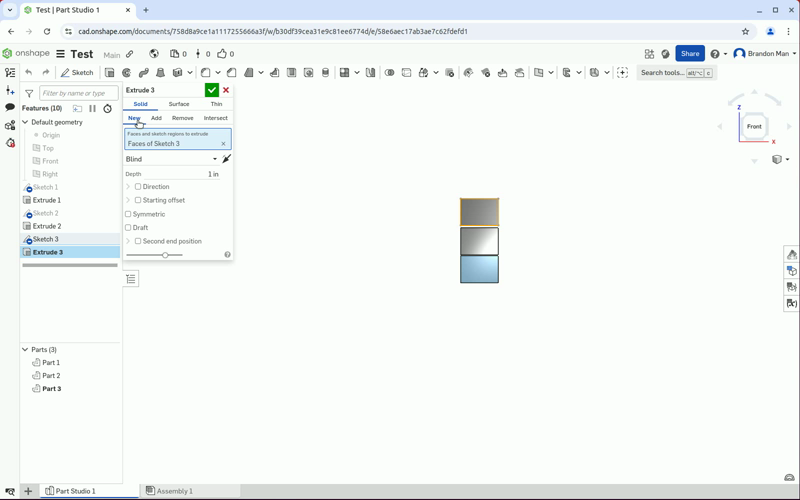
click(137, 120)
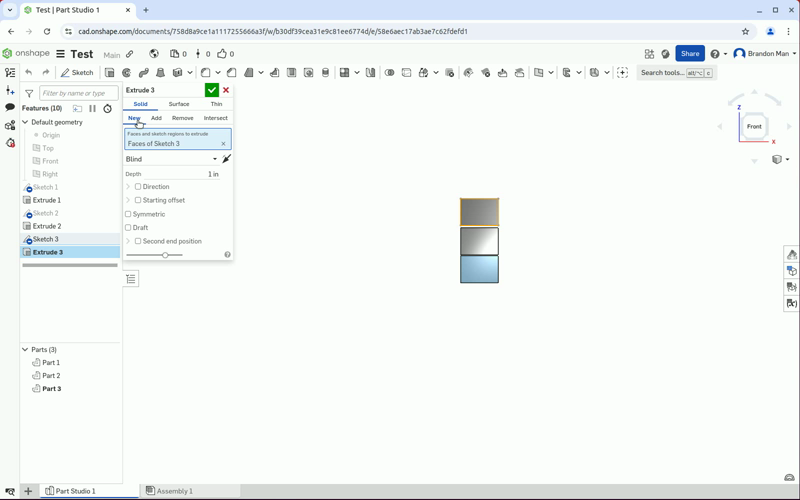
key(tab, 4)
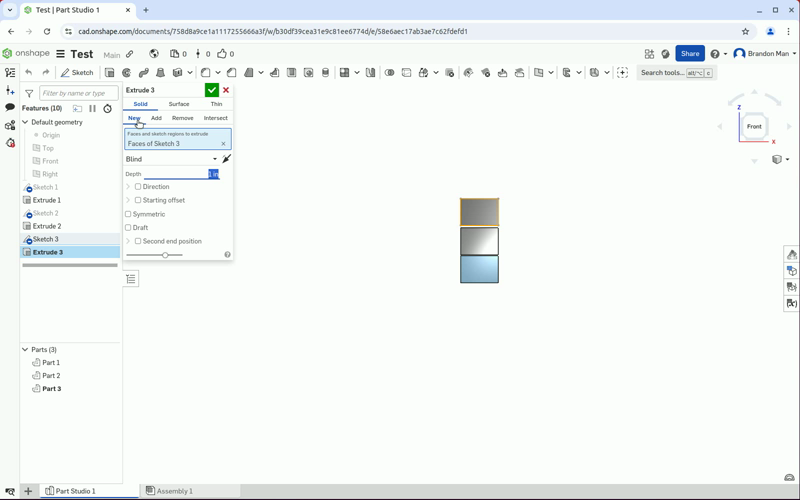
text(23.108)
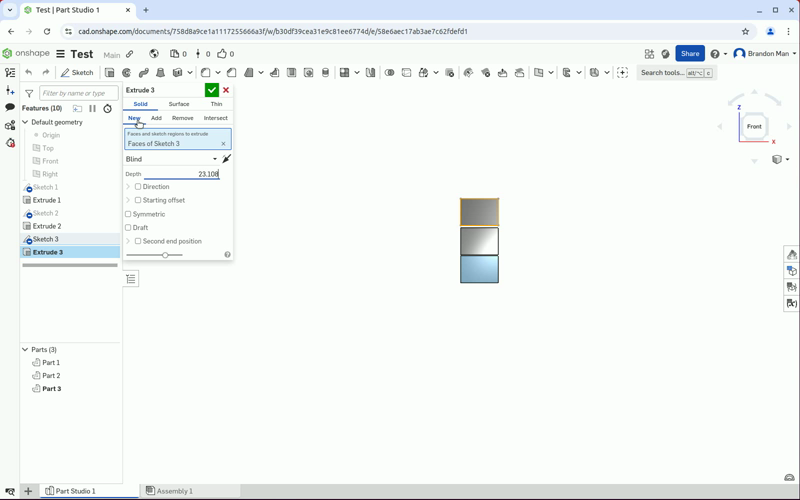
key(enter)
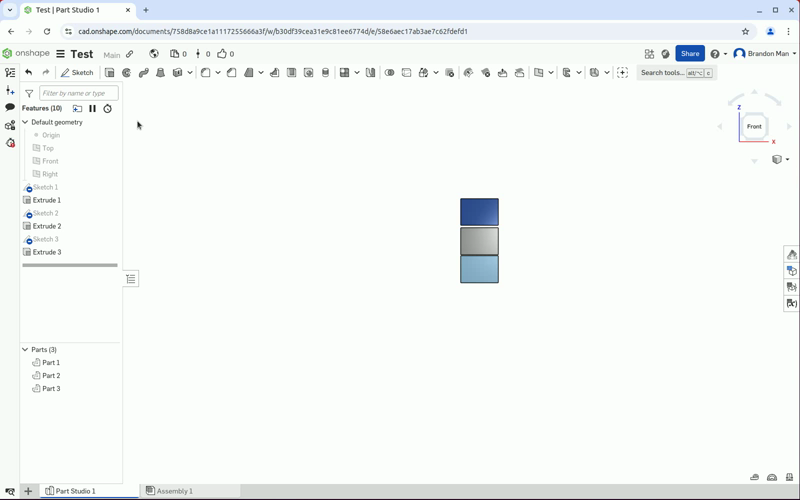
key(shift+h)
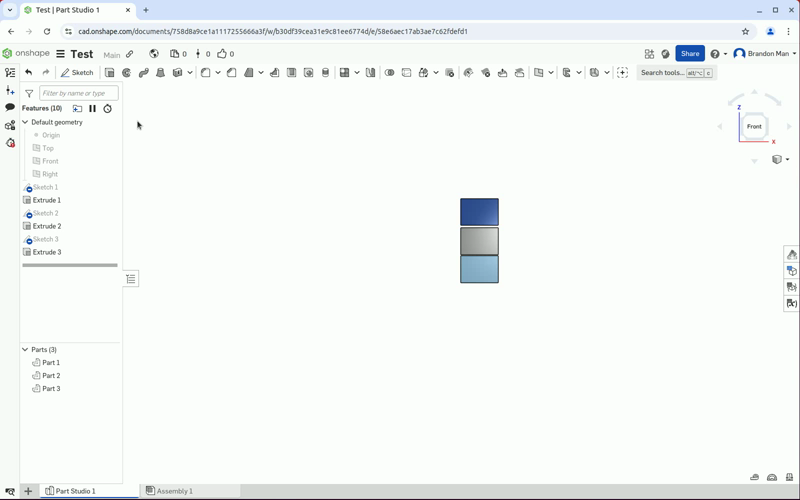
key(shift+h)
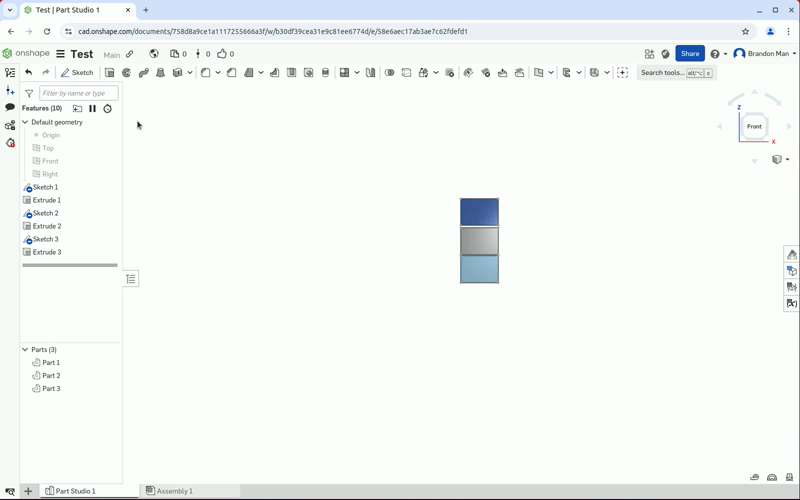
key(shift+7)
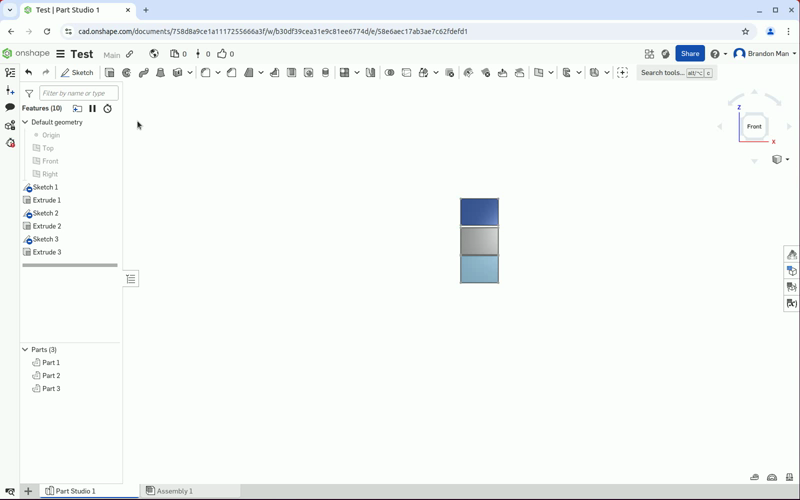
key(left, 2)
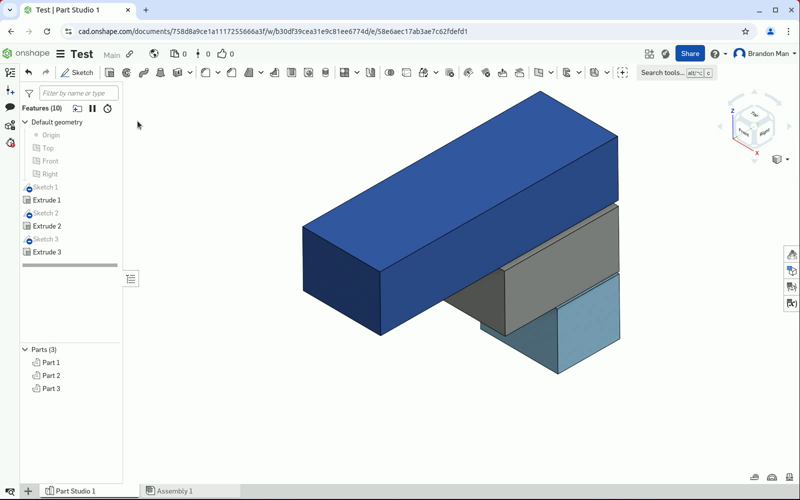
key(down, 2)
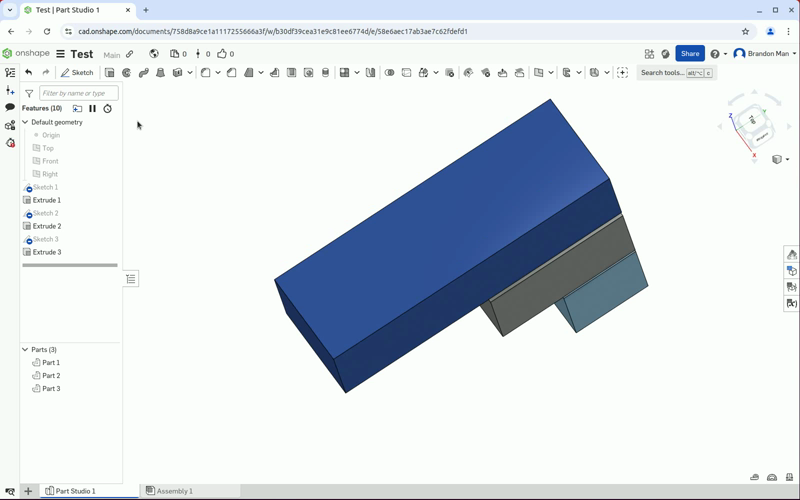
key(up, 2)
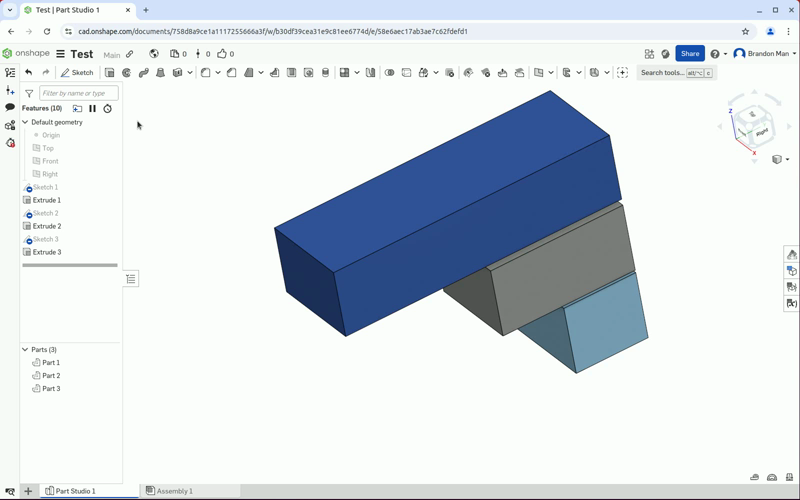
key(right, 2)
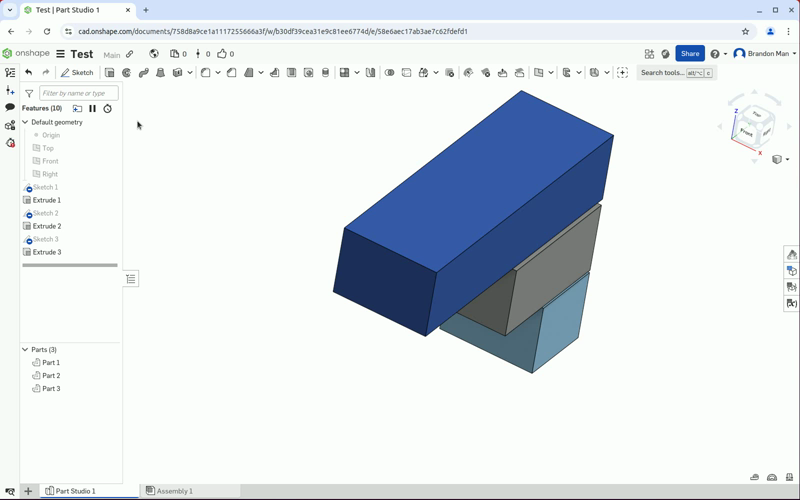
mouse_move(73, 189)
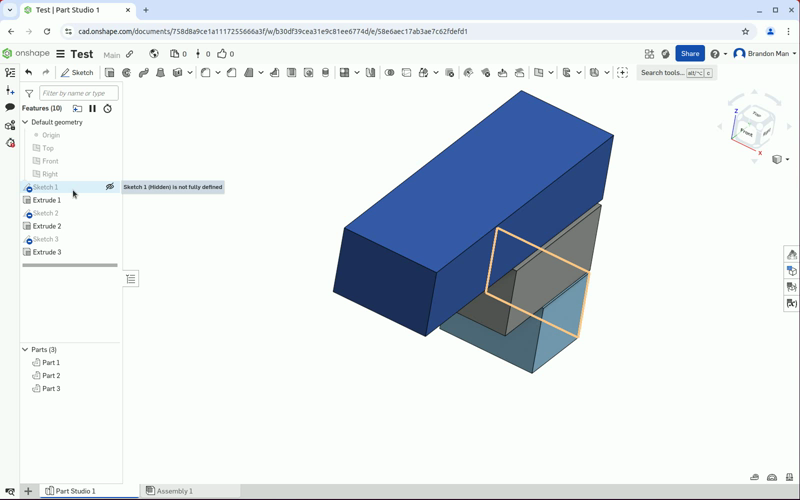
click(73, 189)